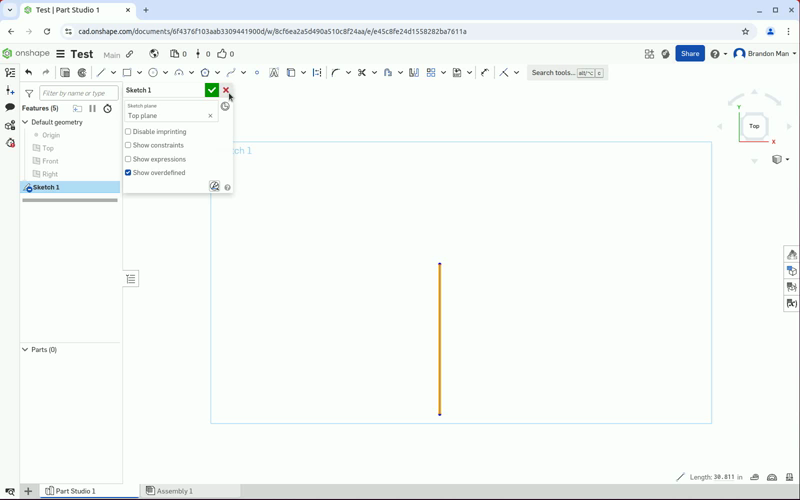
key(shift+h)
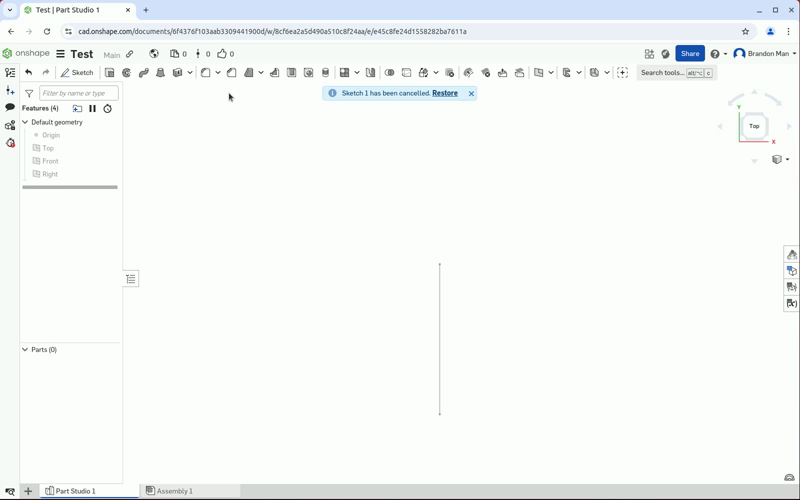
mouse_move(73, 352)
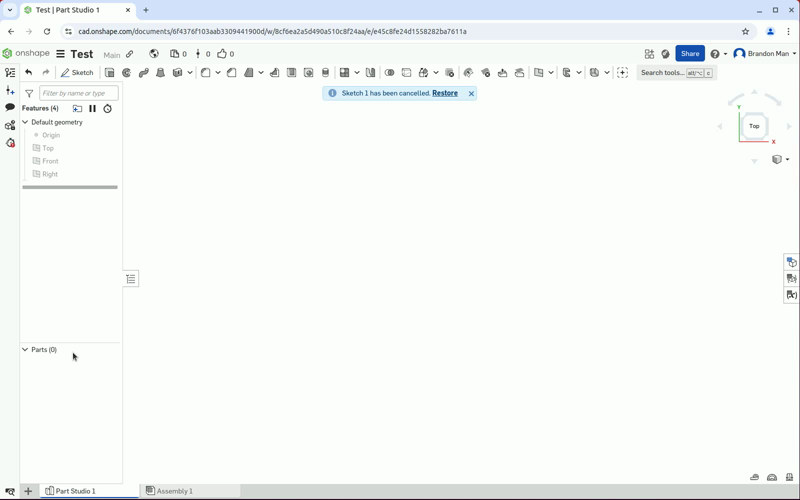
key(y)
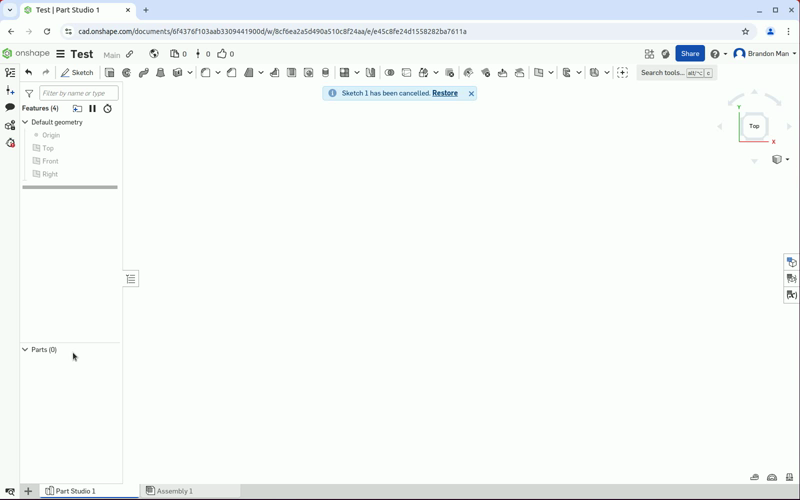
key(shift+p)
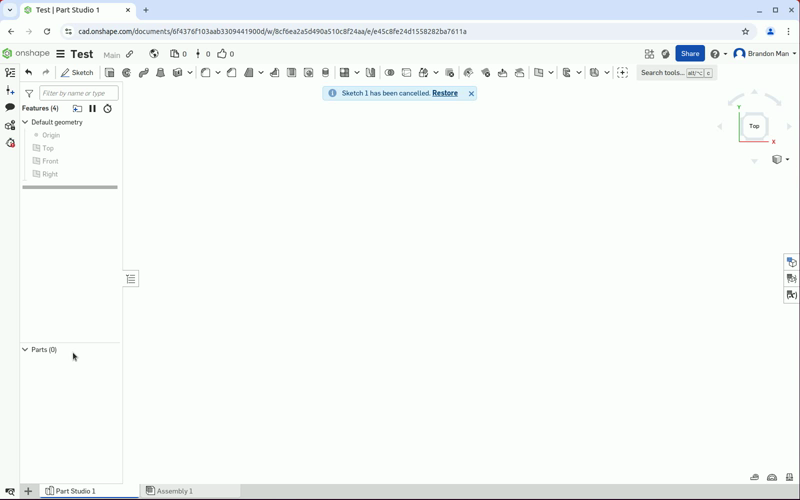
key(space)
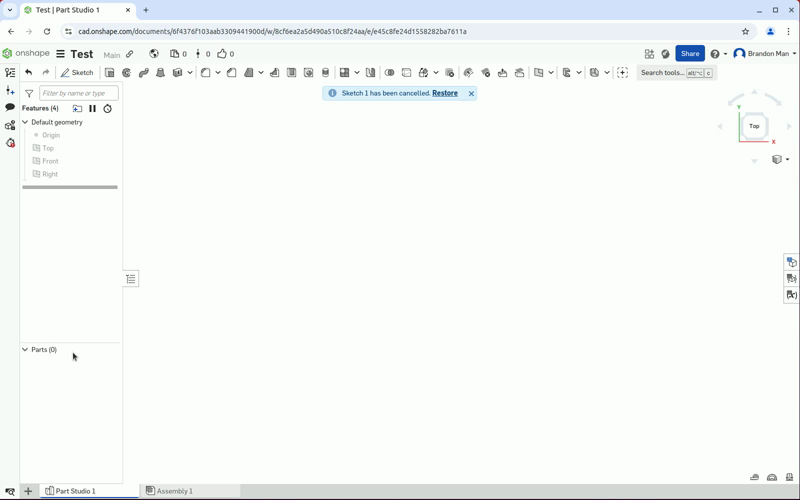
key_down(shift)
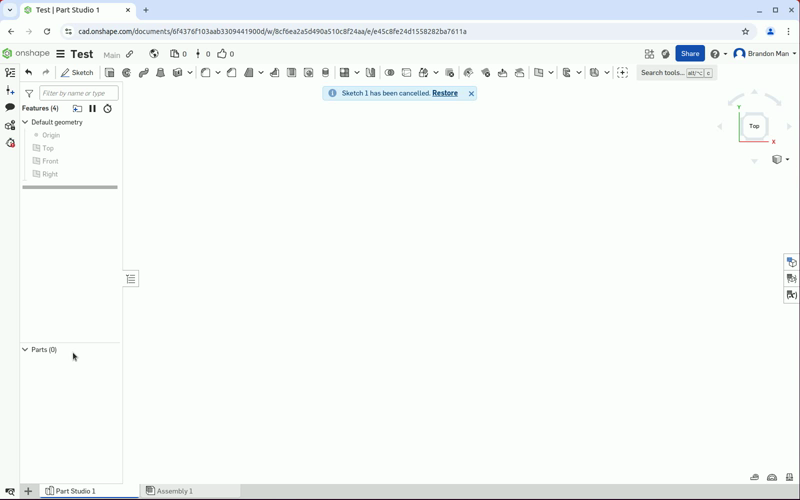
key(up)
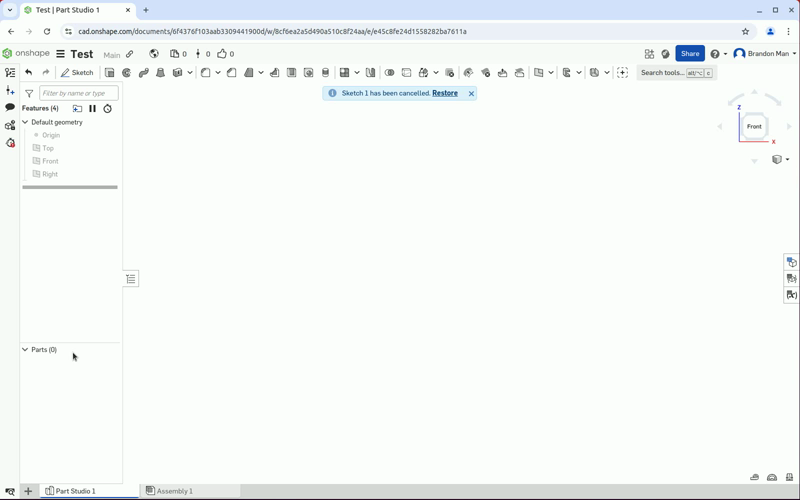
key_up(shift)
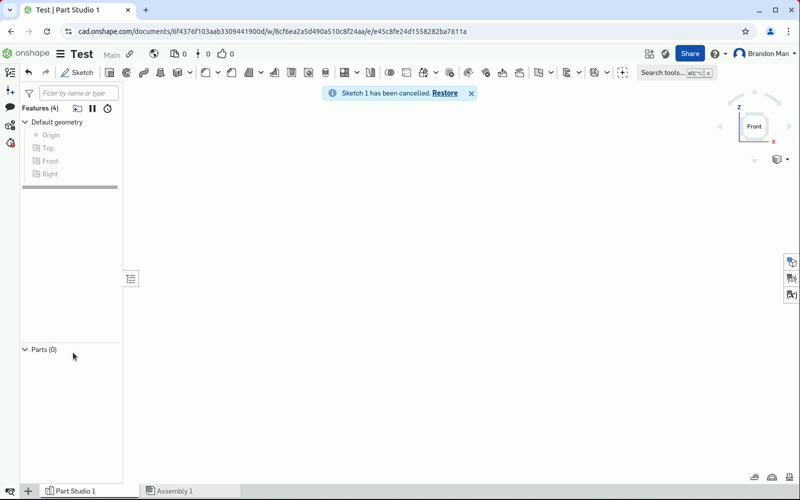
mouse_move(73, 352)
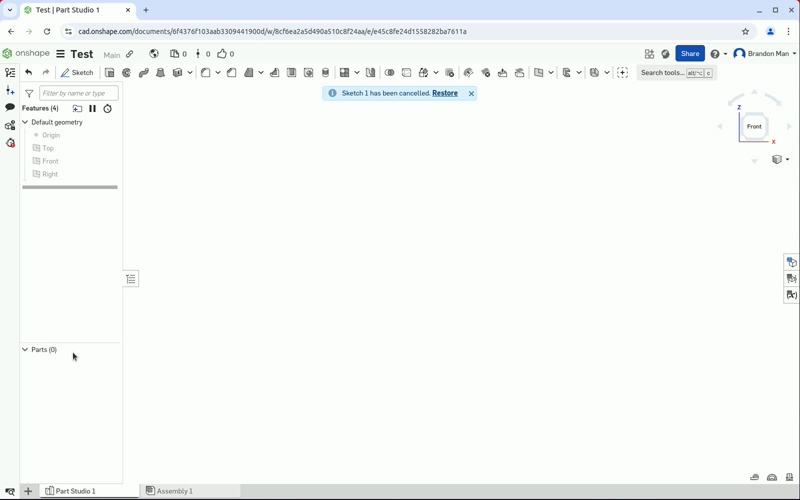
key(shift+y)
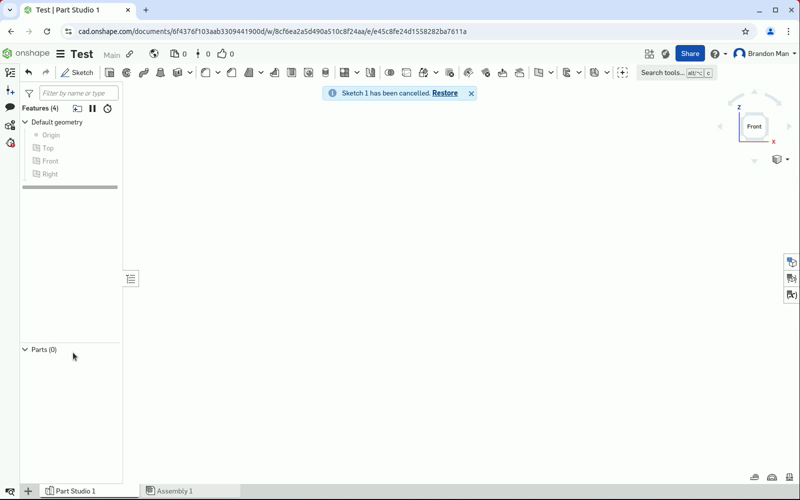
key(shift+s)
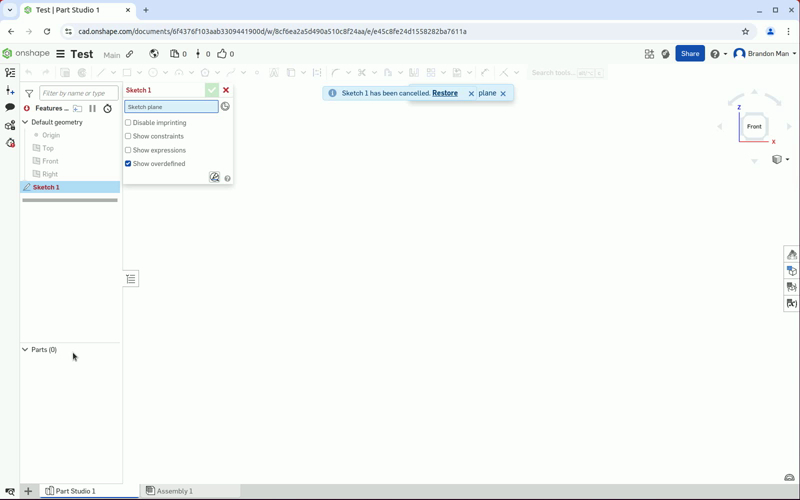
mouse_move(73, 163)
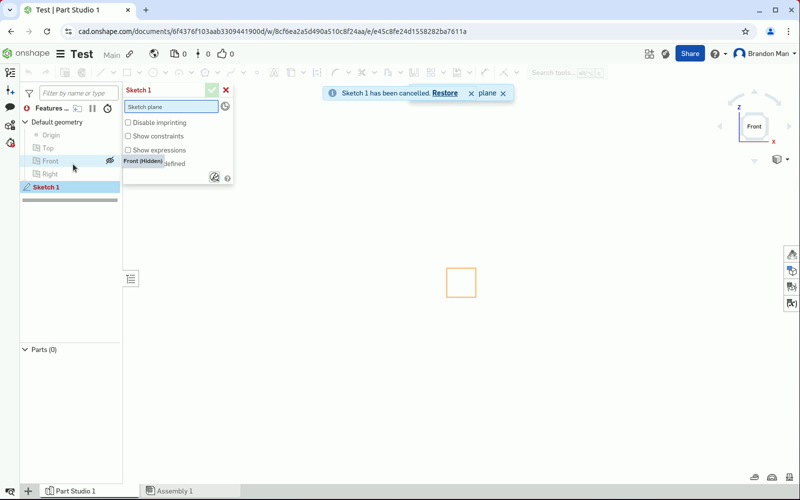
click(73, 163)
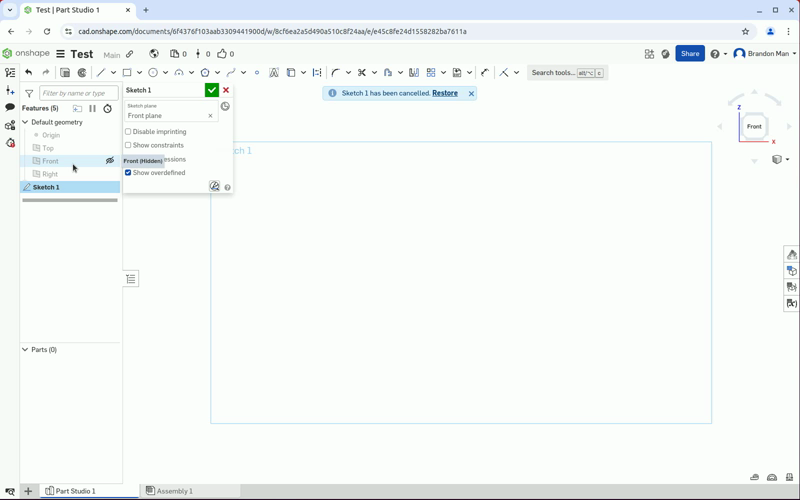
mouse_move(73, 352)
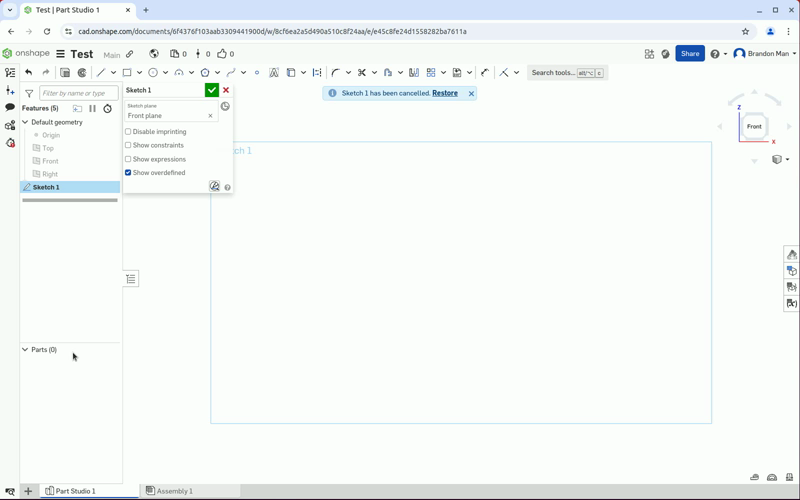
key(y)
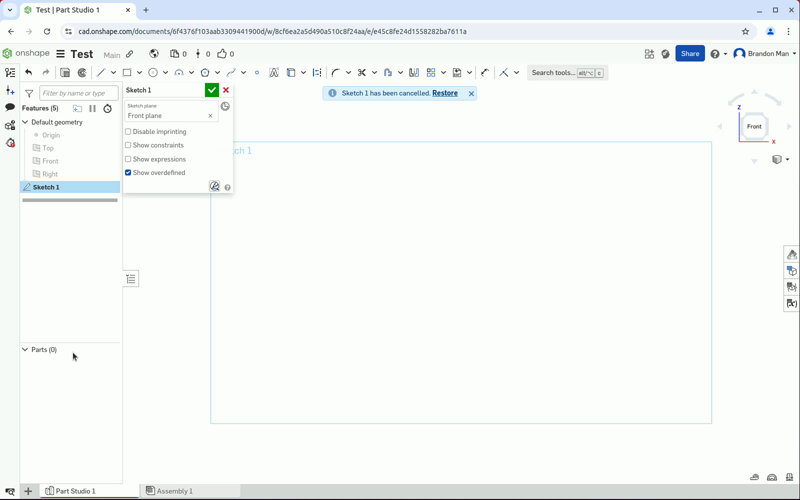
key(a)
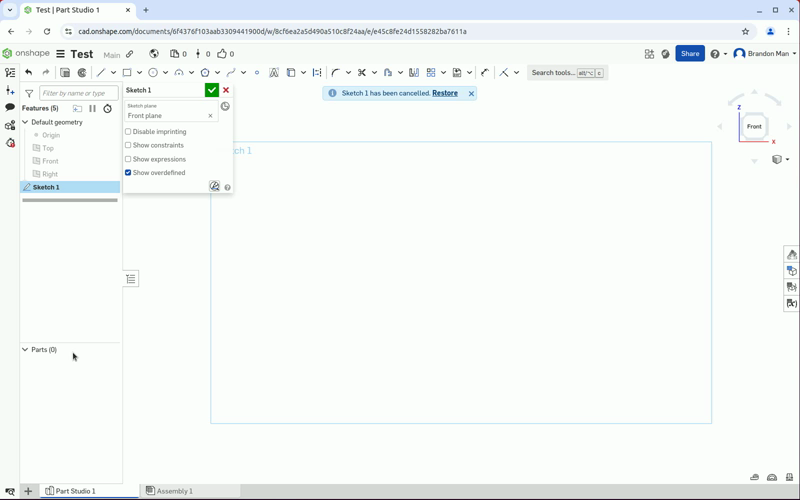
key_down(shift)
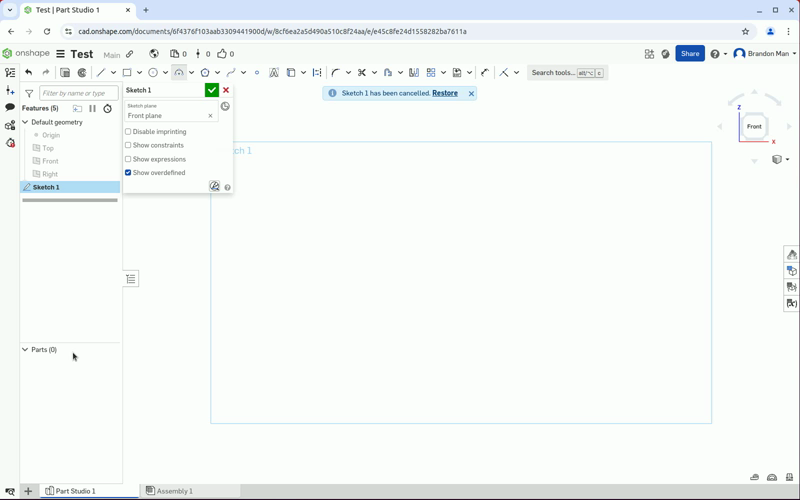
mouse_move(348, 329)
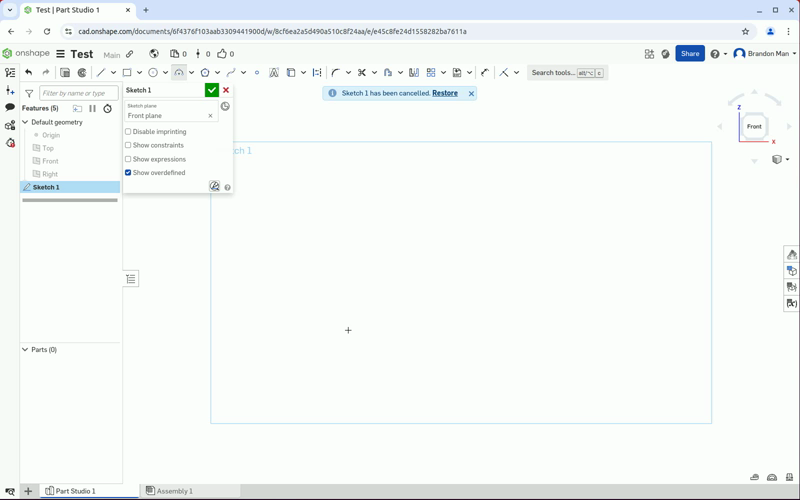
click(348, 329)
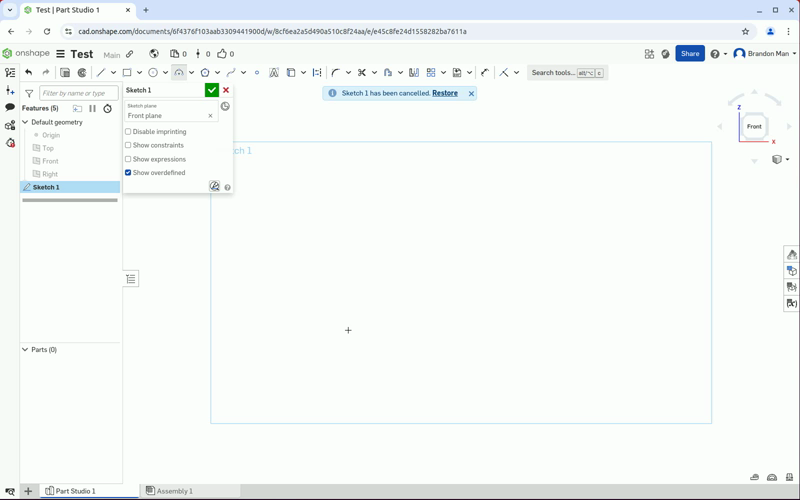
key_up(shift)
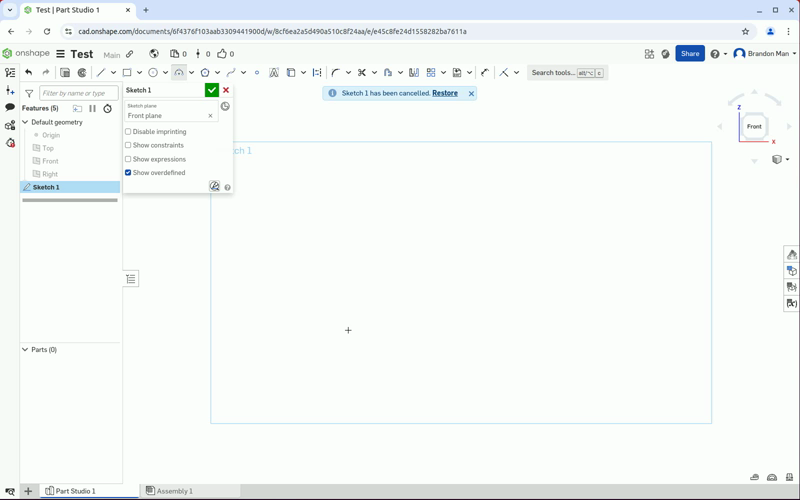
key_down(shift)
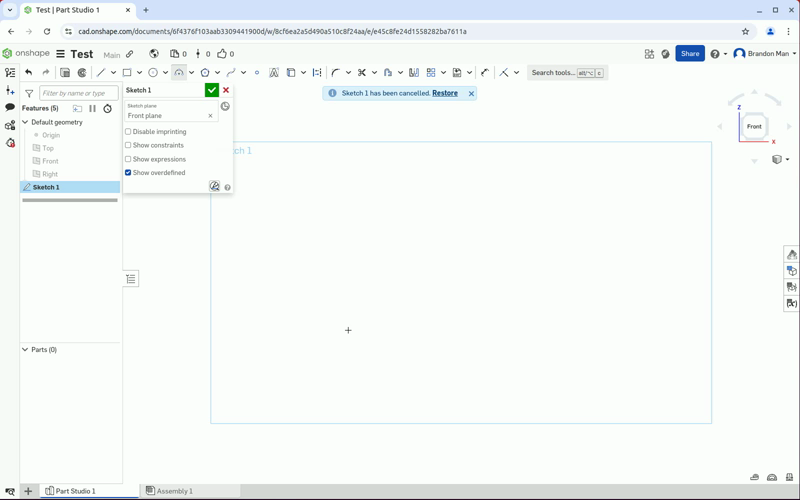
mouse_move(355, 336)
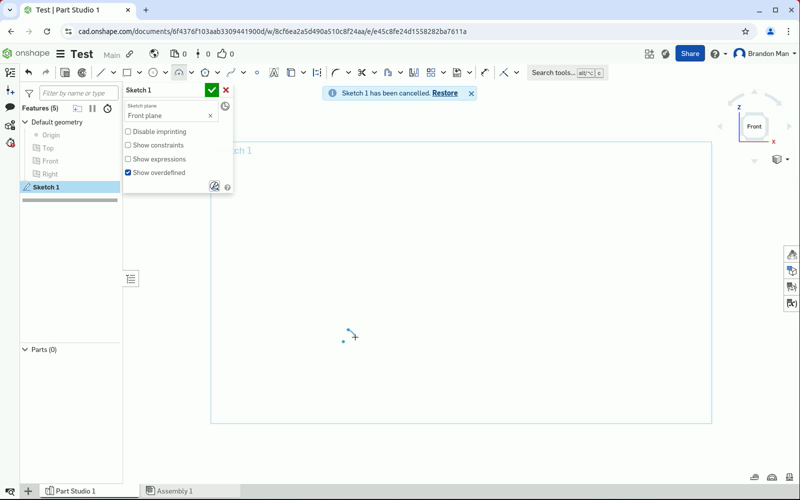
click(355, 336)
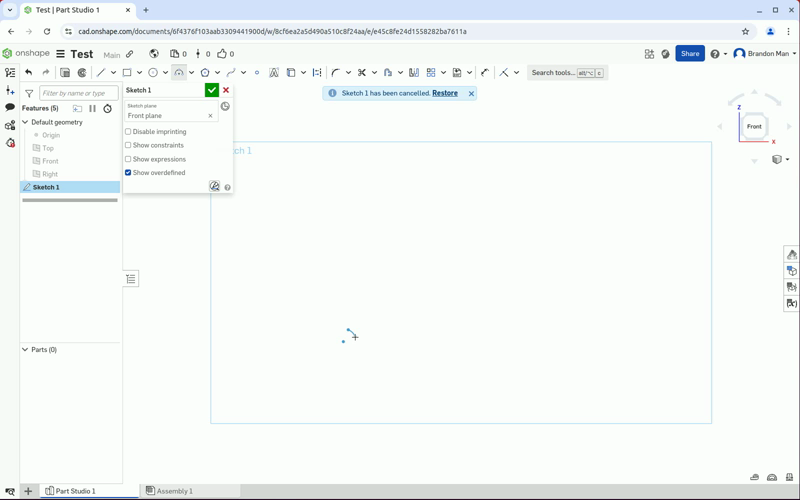
mouse_move(350, 334)
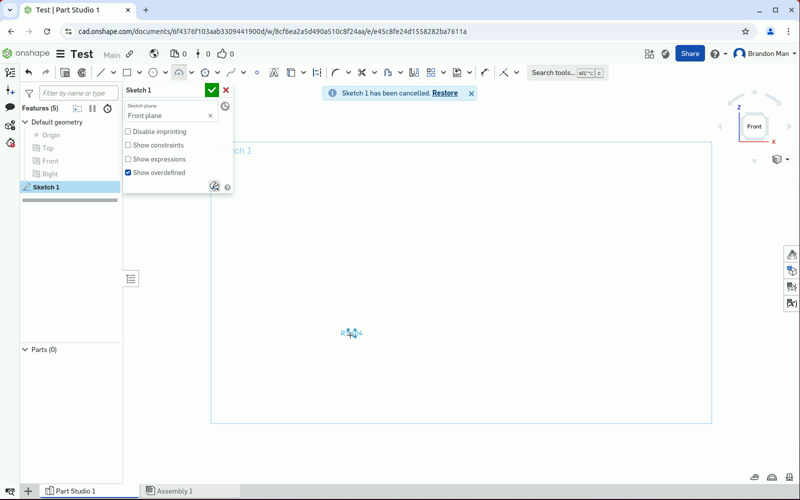
click(350, 334)
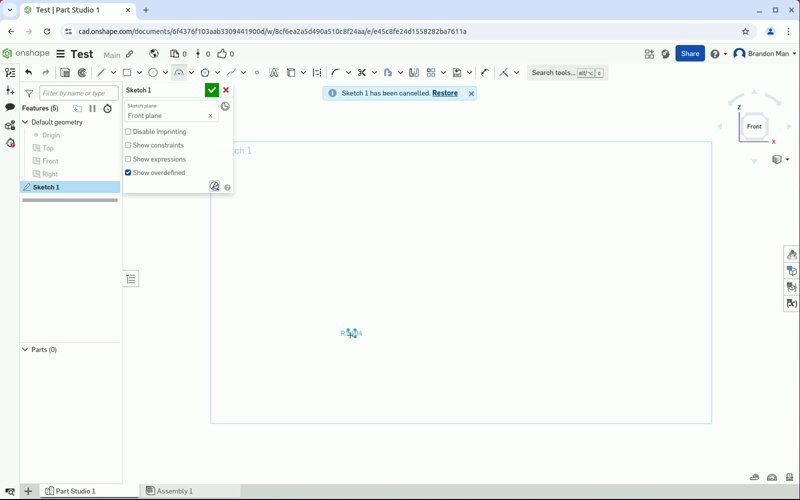
key_up(shift)
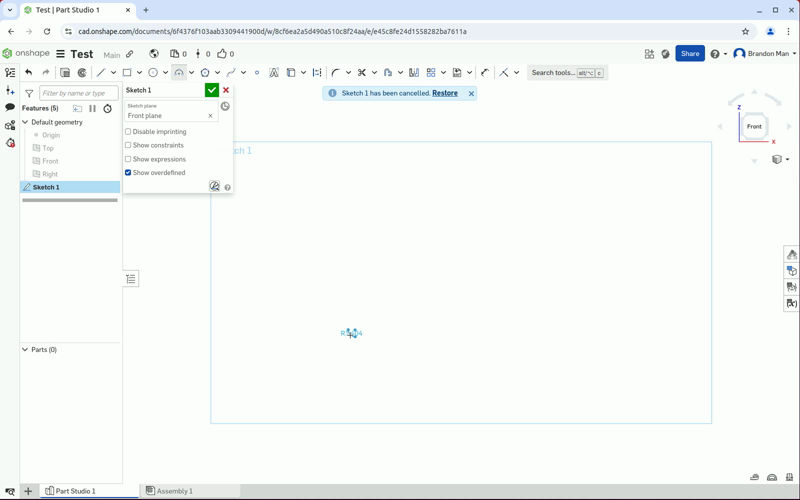
key(esc)
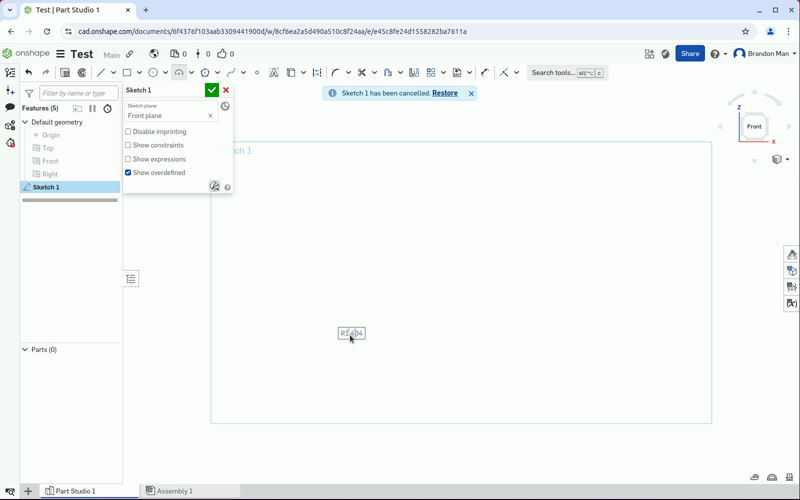
key(l)
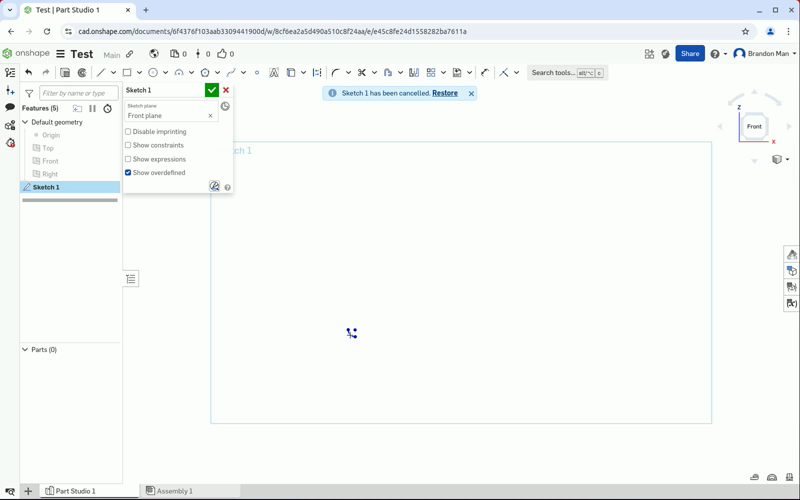
mouse_move(355, 336)
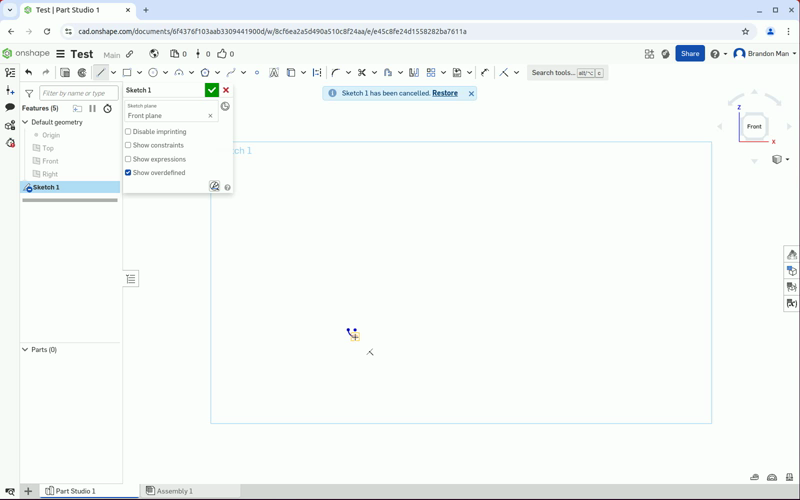
click(355, 336)
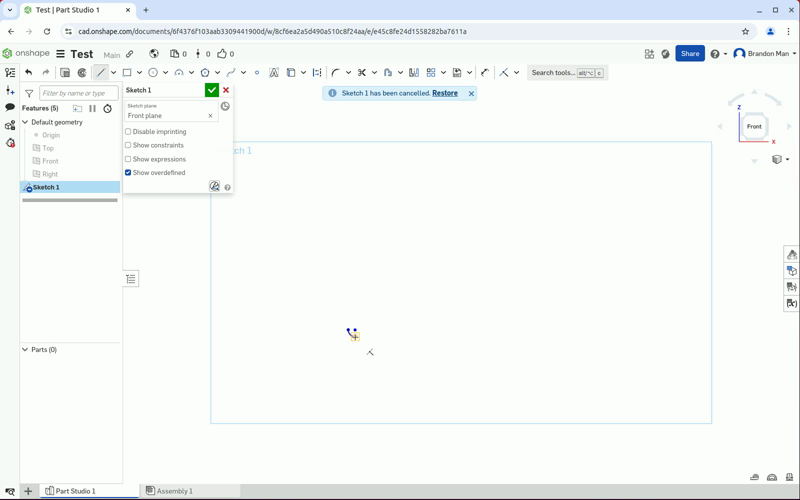
key_down(shift)
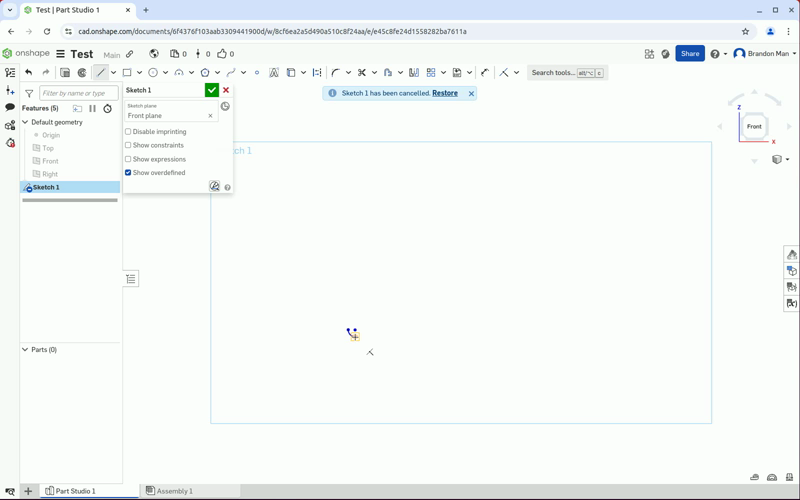
mouse_move(564, 336)
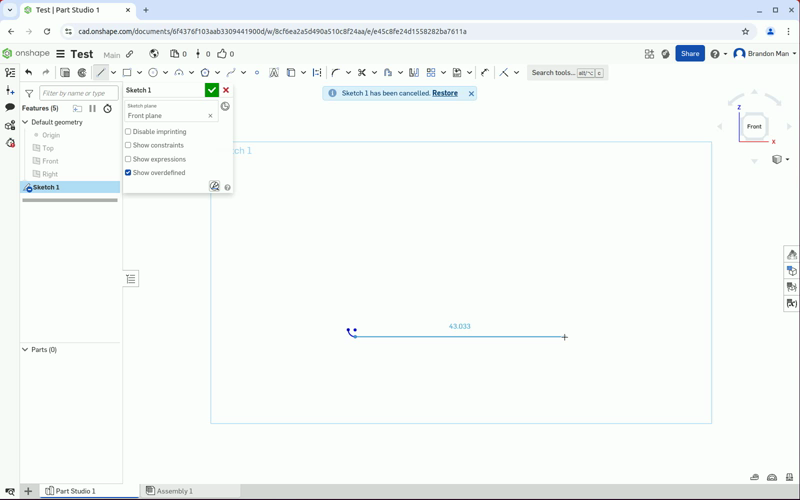
click(564, 336)
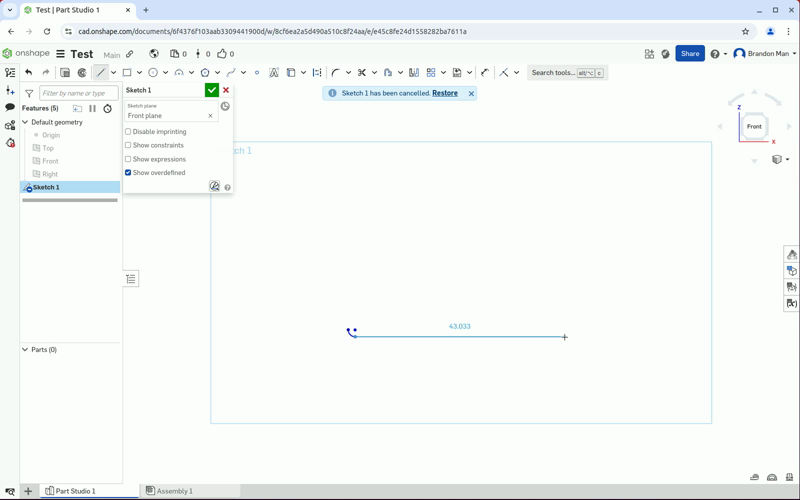
key_up(shift)
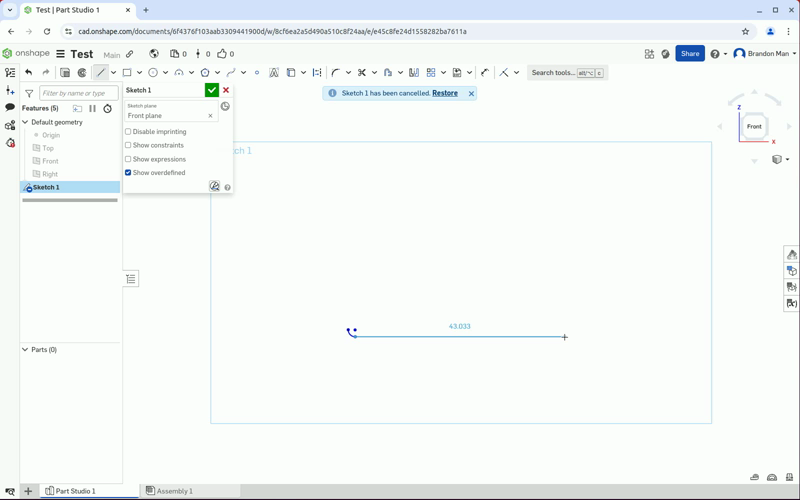
key(esc)
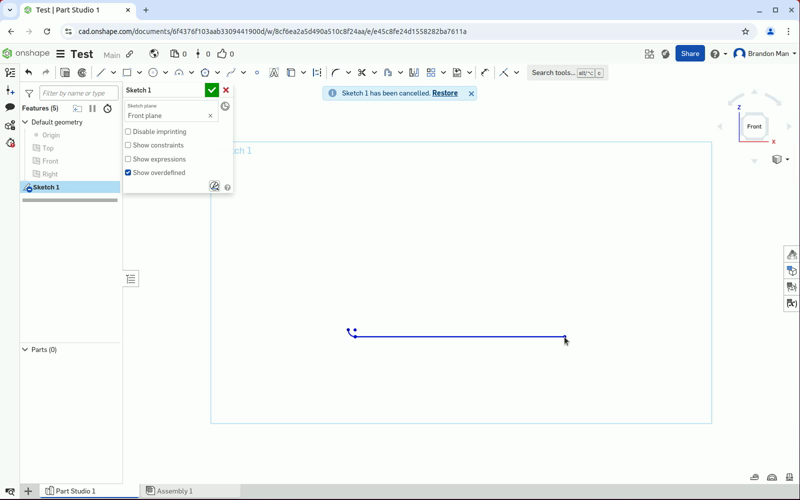
key(a)
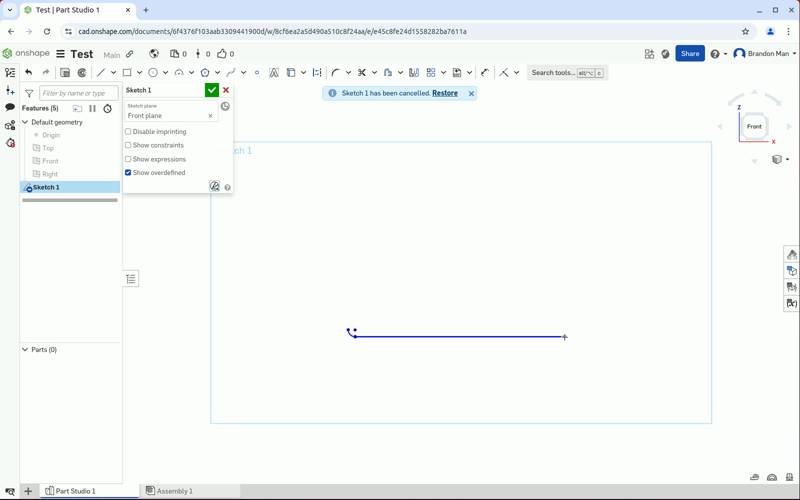
mouse_move(564, 336)
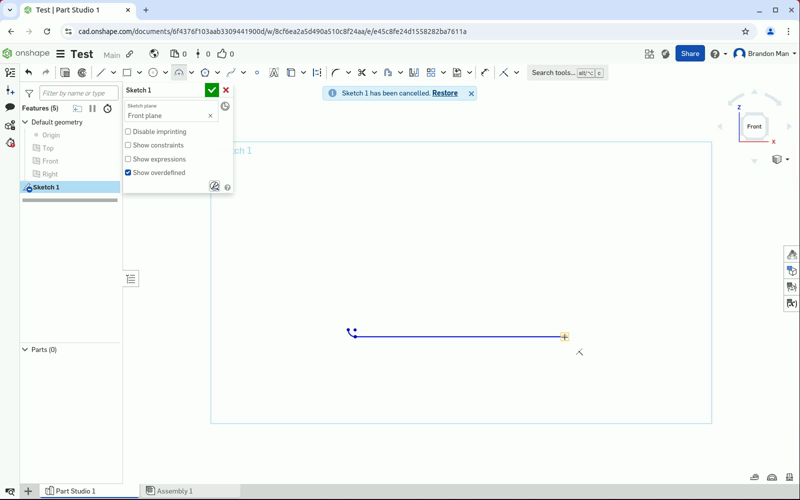
click(564, 336)
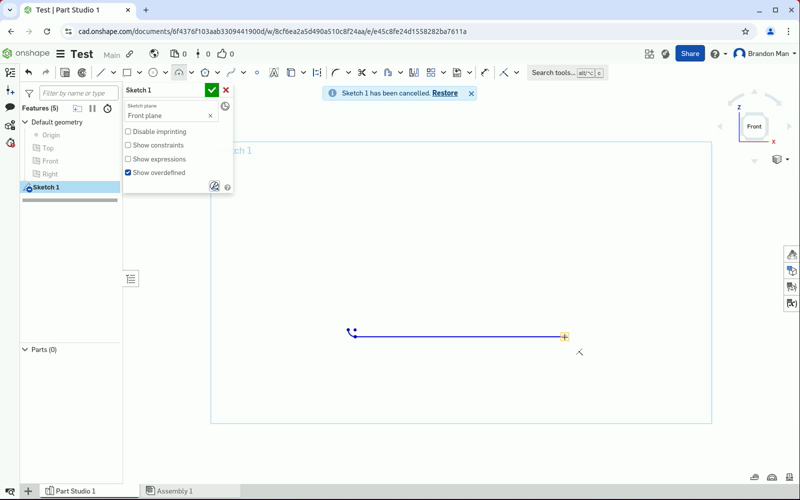
key_down(shift)
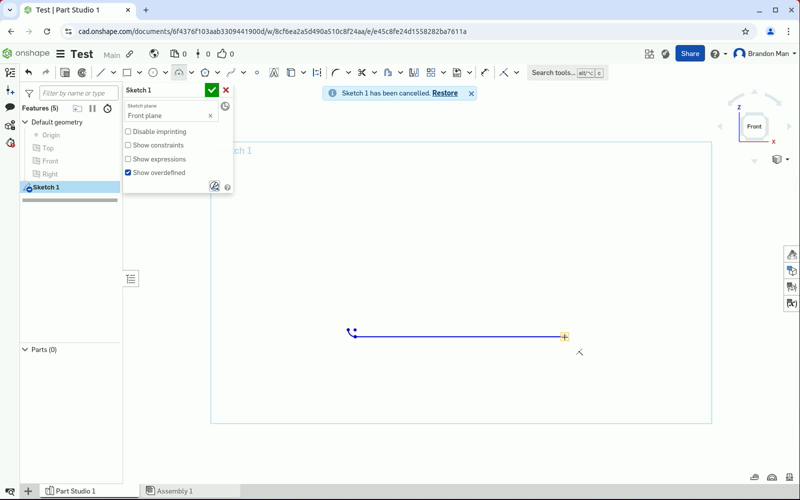
mouse_move(572, 329)
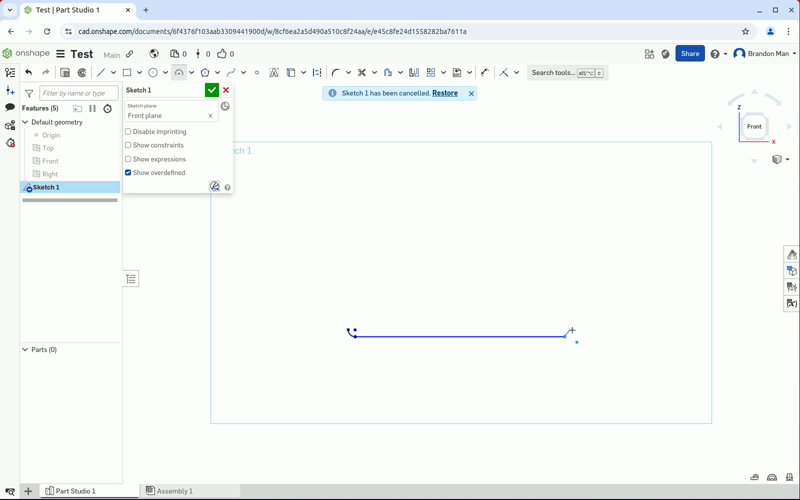
click(572, 329)
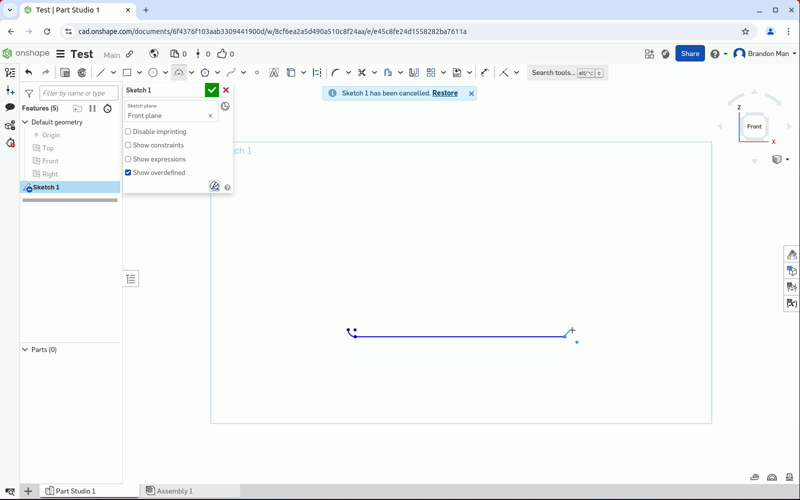
mouse_move(570, 334)
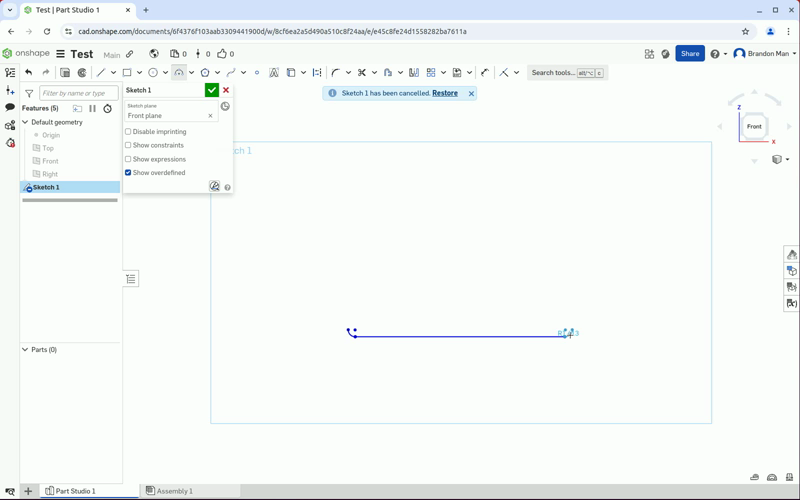
click(570, 334)
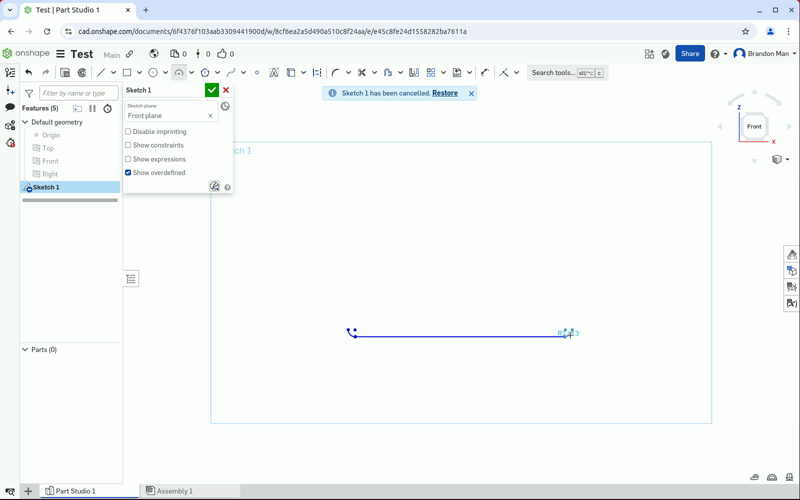
key_up(shift)
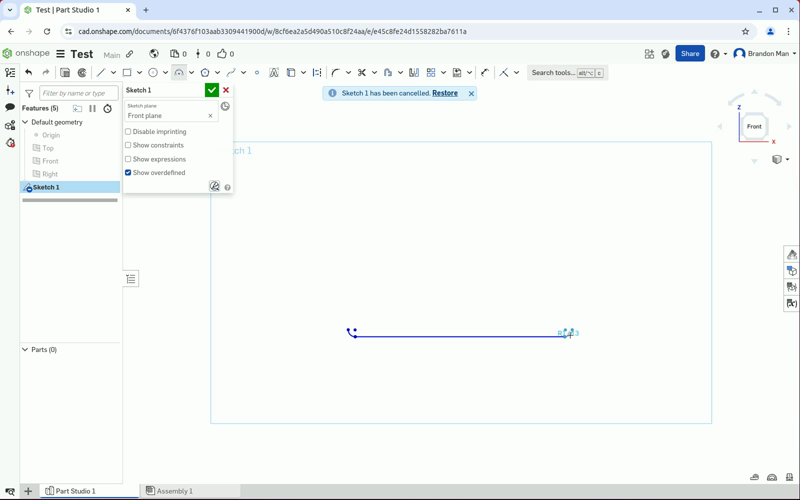
key(esc)
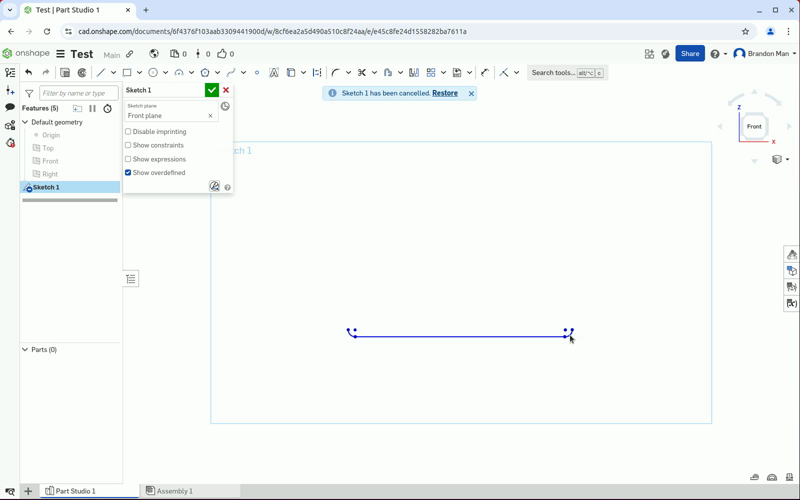
key(l)
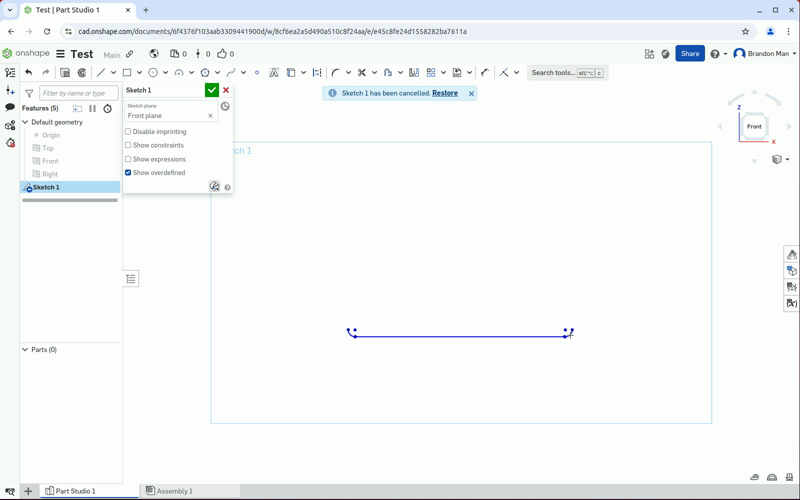
mouse_move(572, 329)
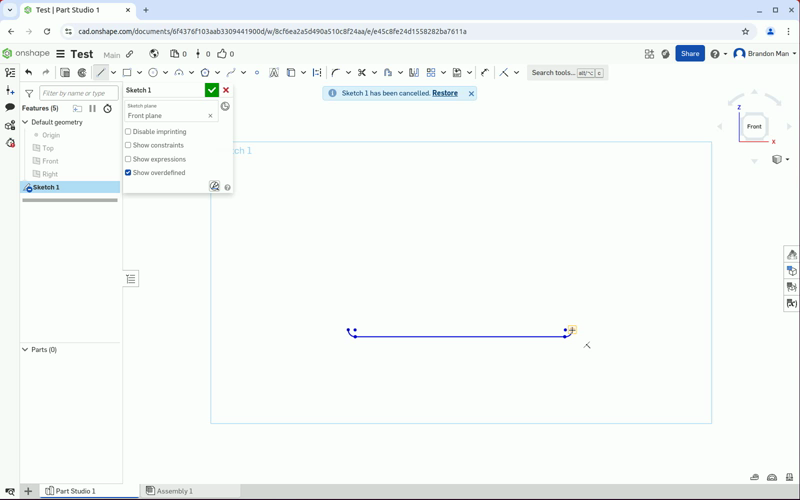
click(572, 329)
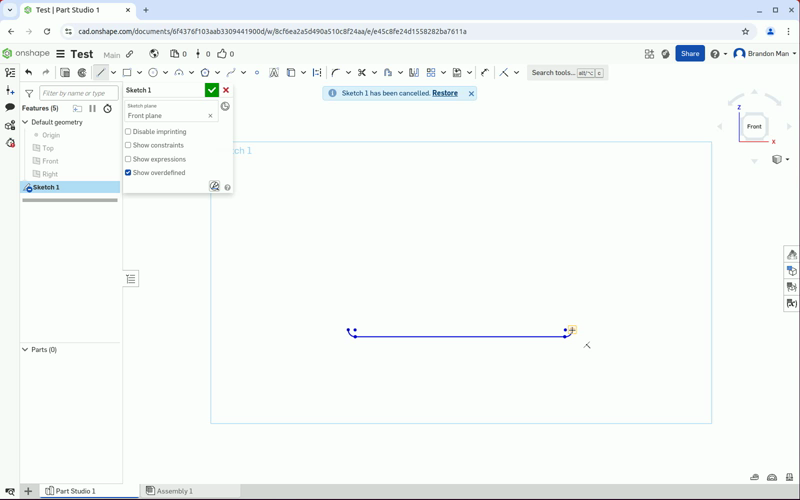
key_down(shift)
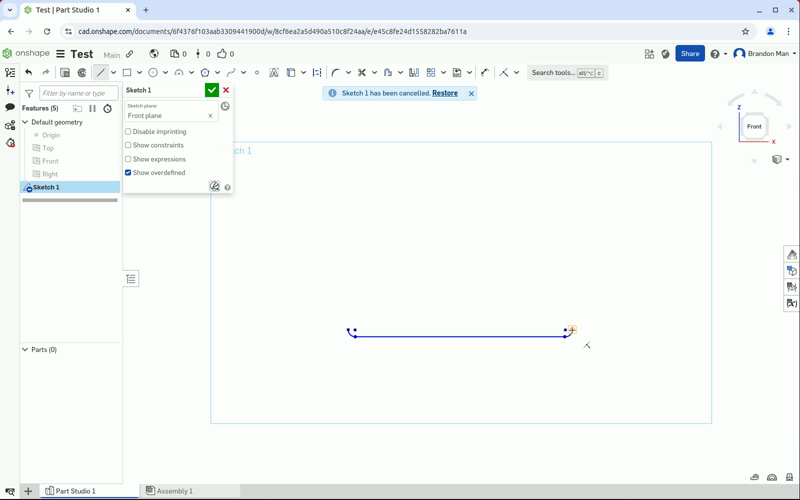
mouse_move(572, 235)
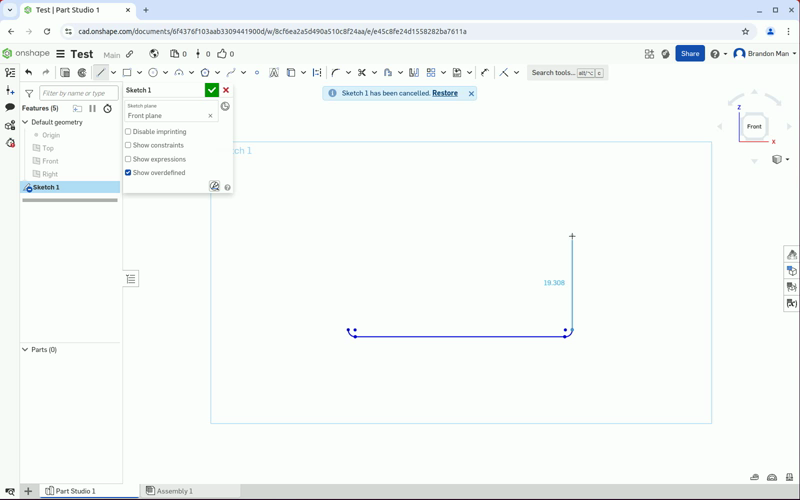
click(572, 235)
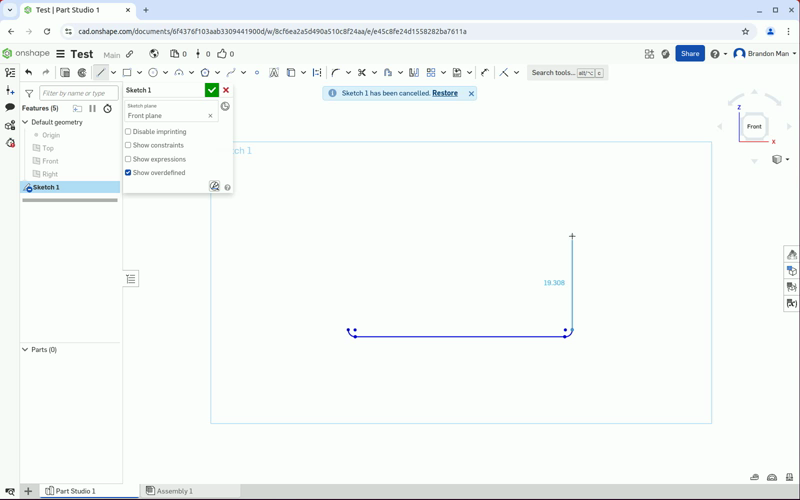
key_up(shift)
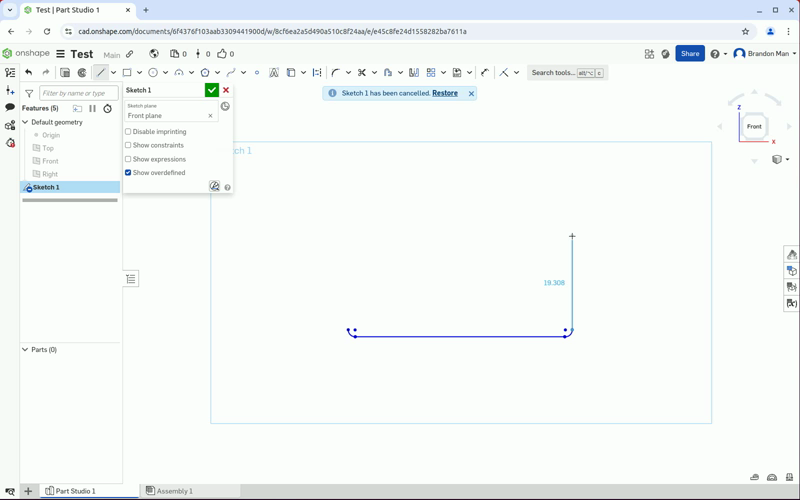
key(esc)
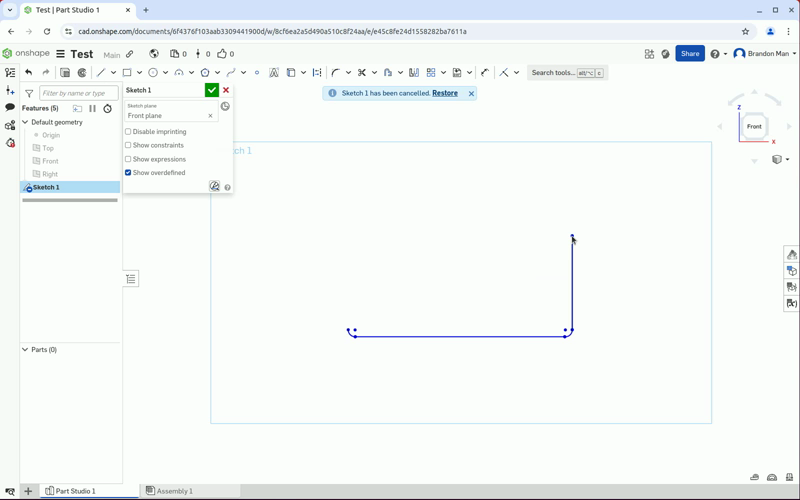
key(a)
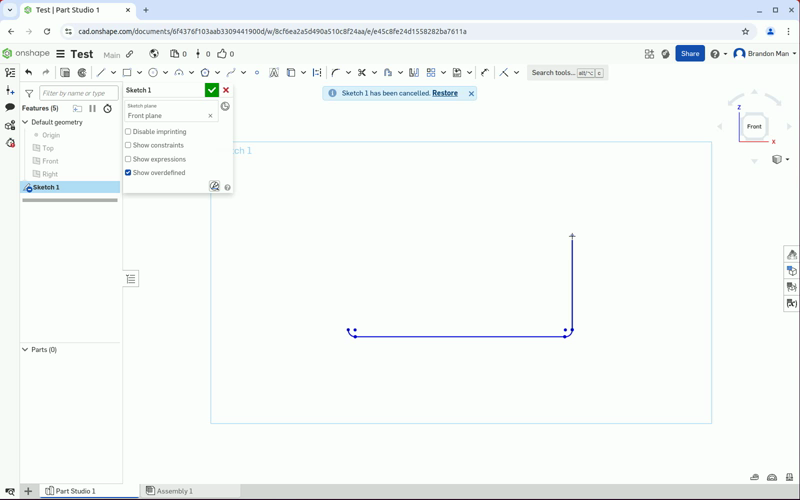
mouse_move(572, 235)
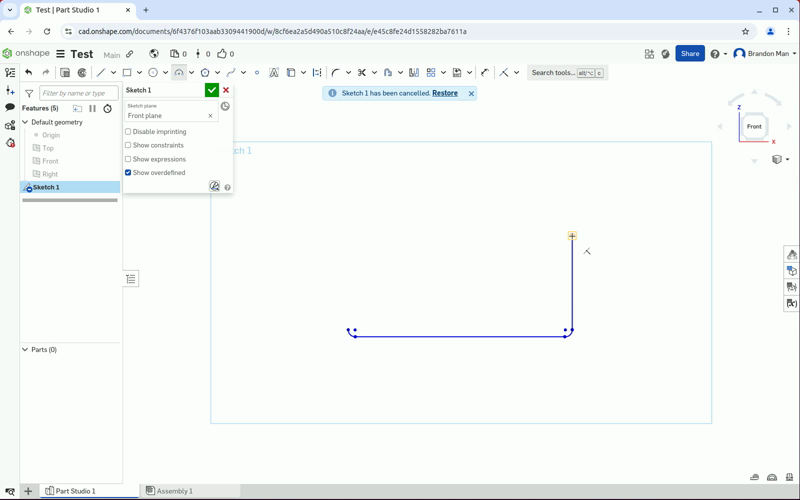
click(572, 235)
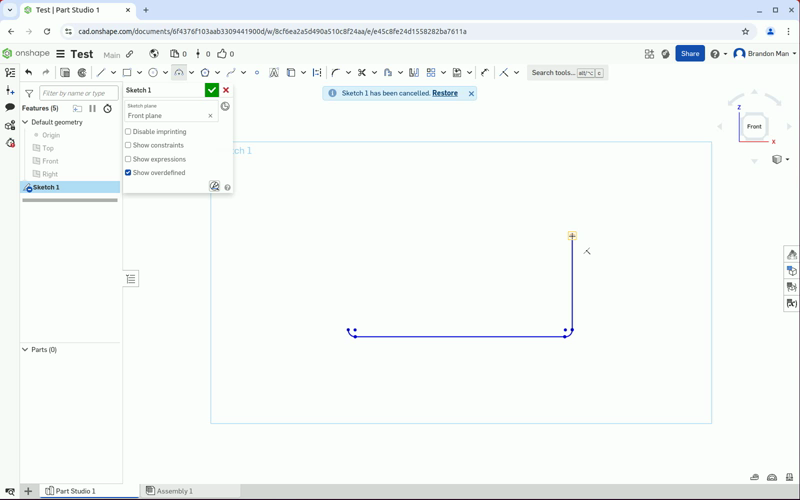
key_down(shift)
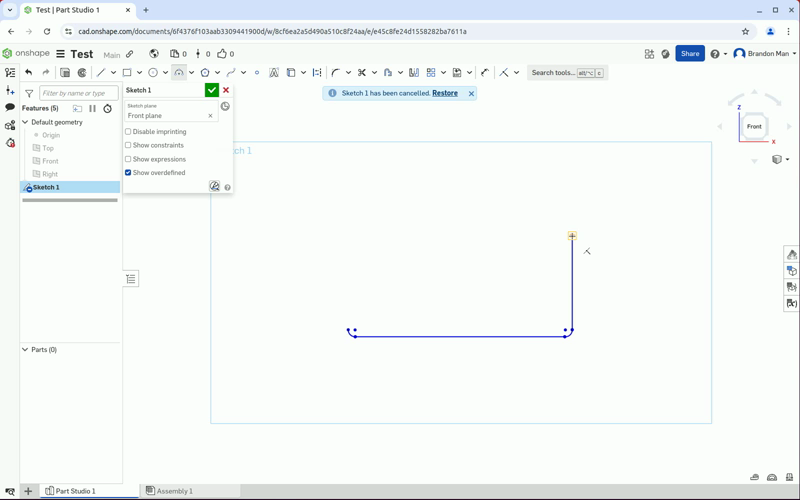
mouse_move(564, 228)
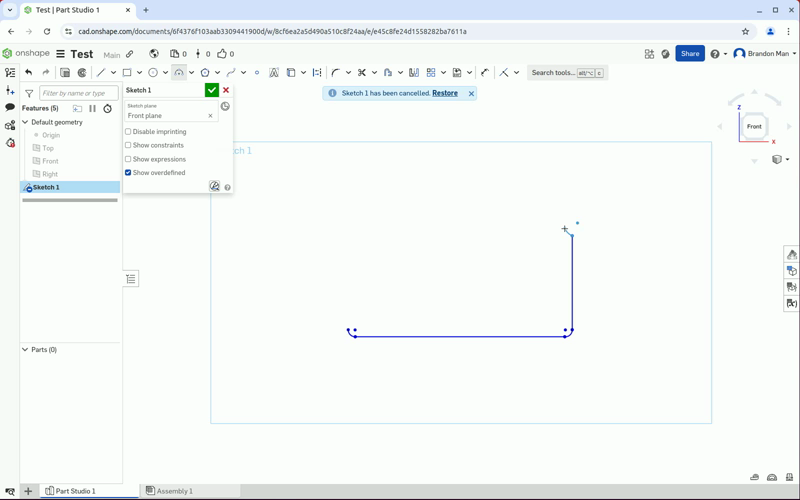
click(564, 228)
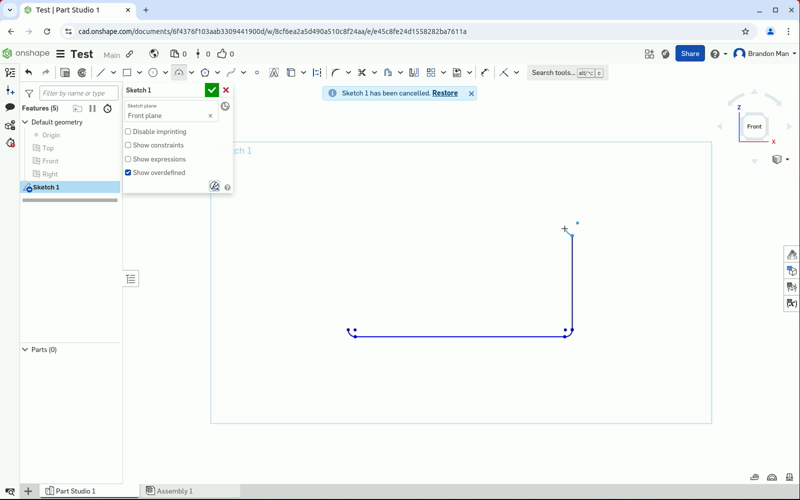
mouse_move(570, 230)
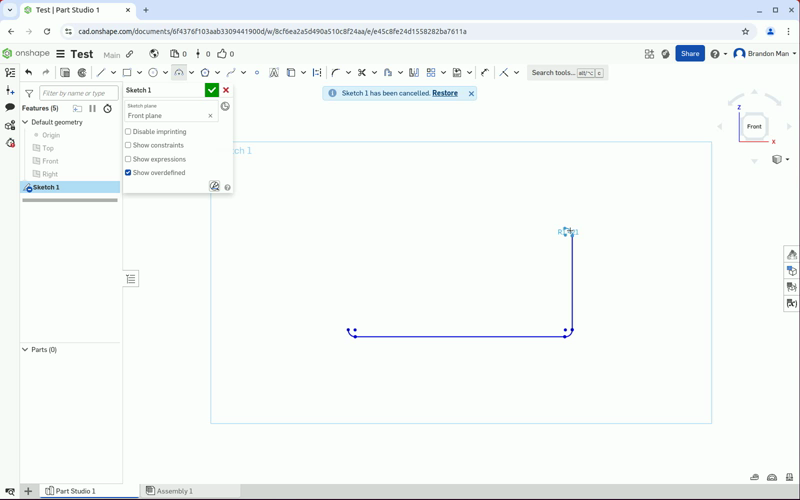
click(570, 230)
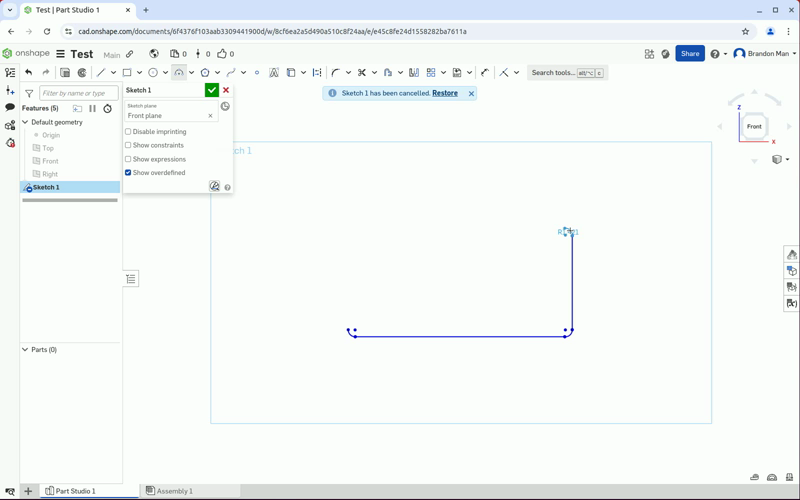
key_up(shift)
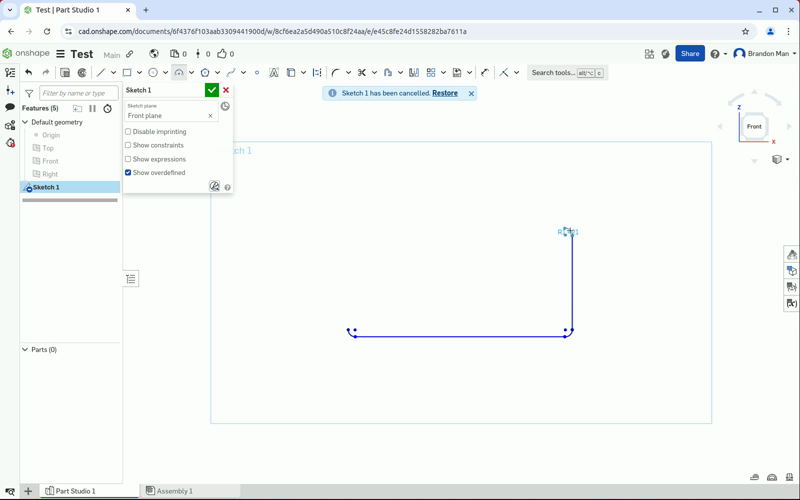
key(esc)
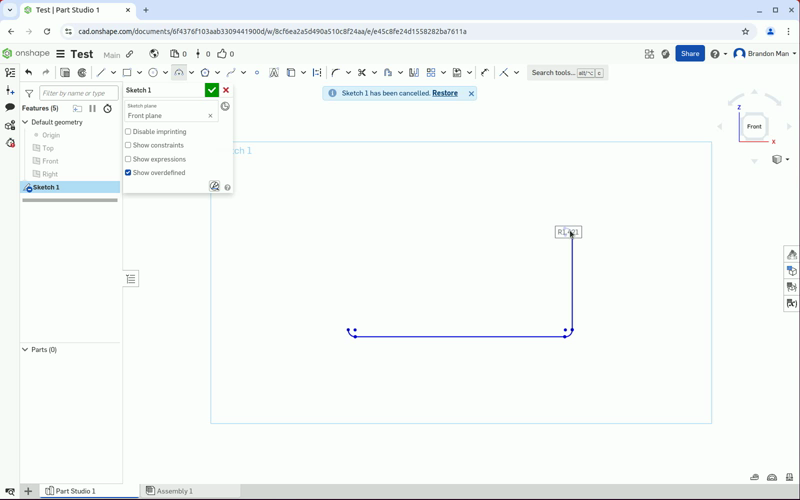
key(l)
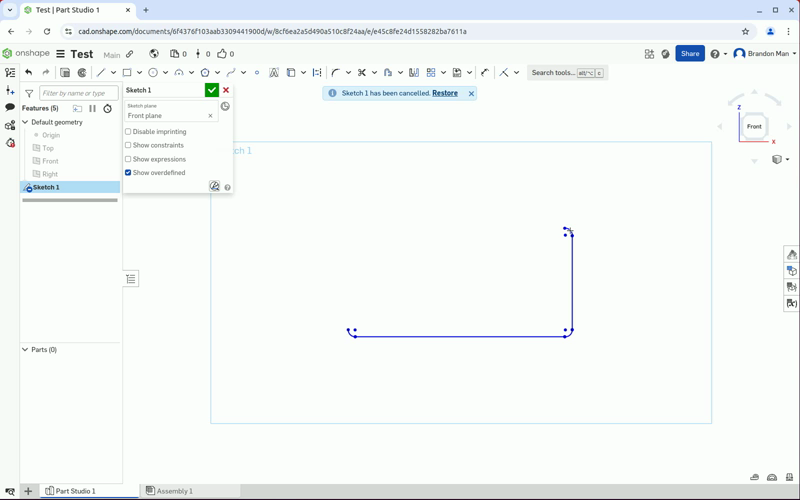
mouse_move(564, 228)
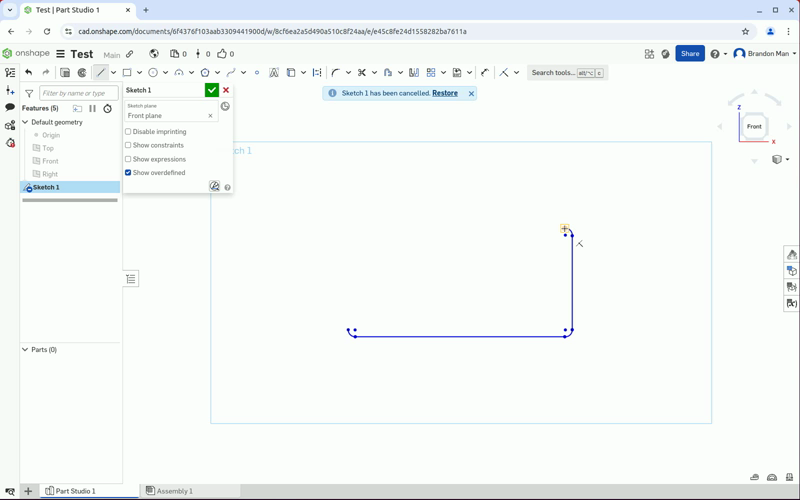
click(564, 228)
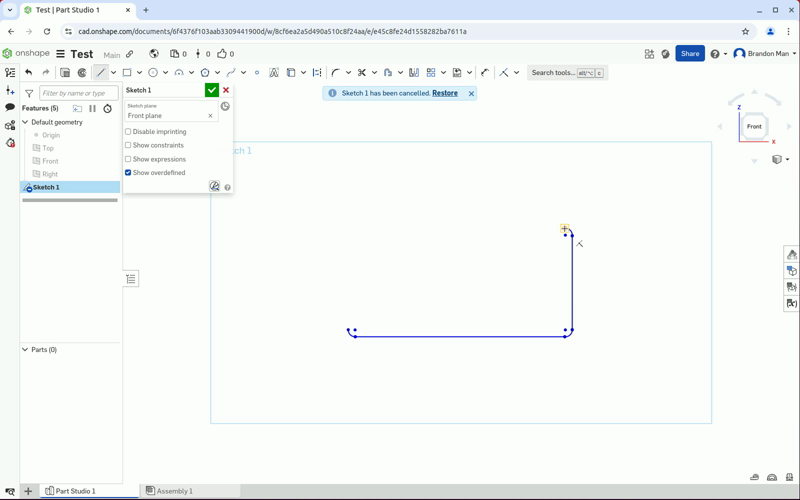
key_down(shift)
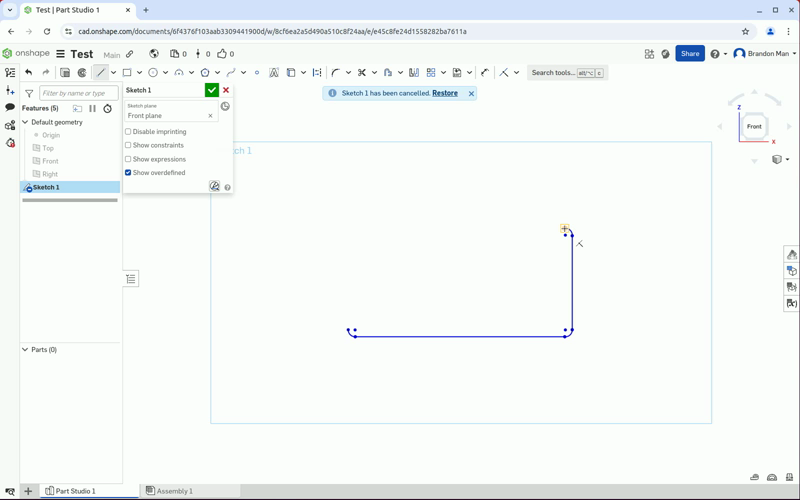
mouse_move(355, 228)
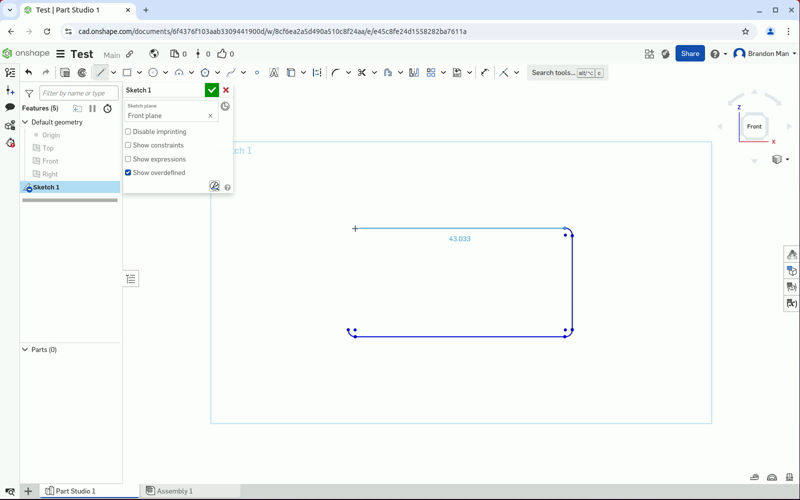
click(355, 228)
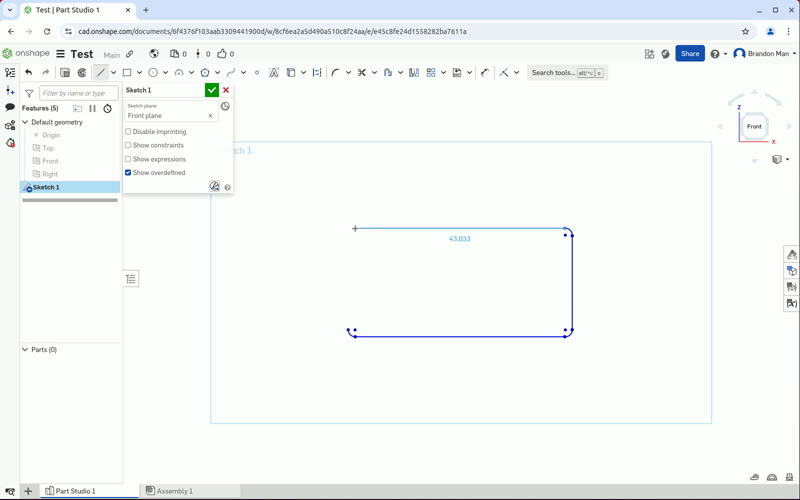
key_up(shift)
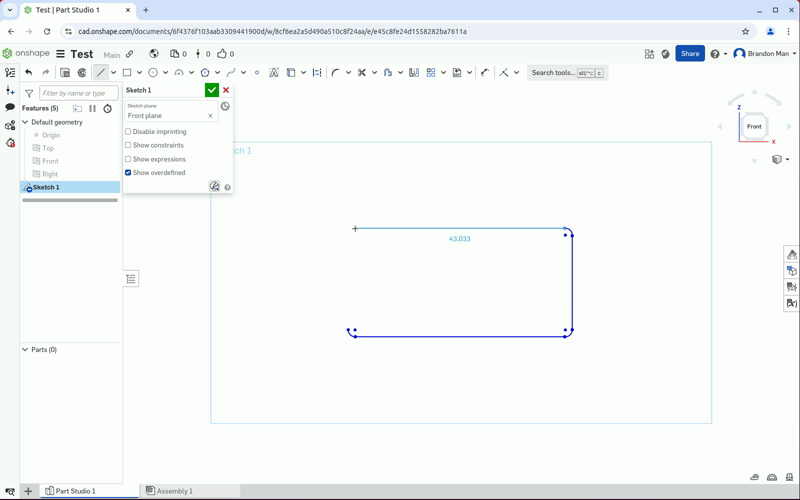
key(esc)
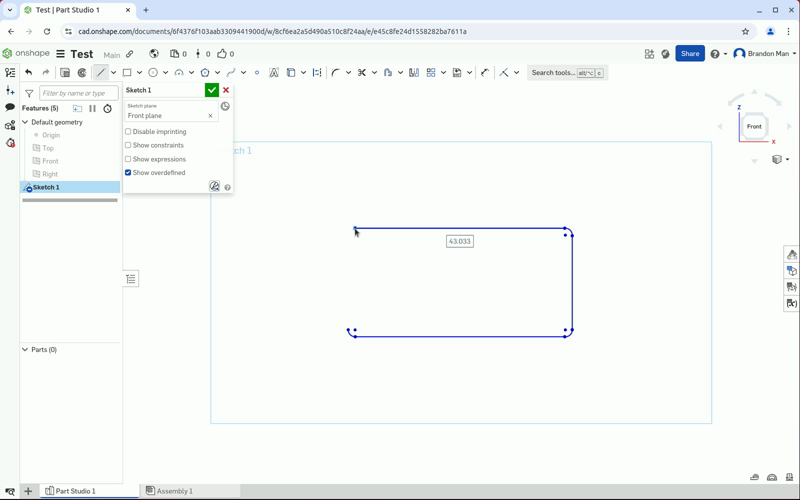
key(a)
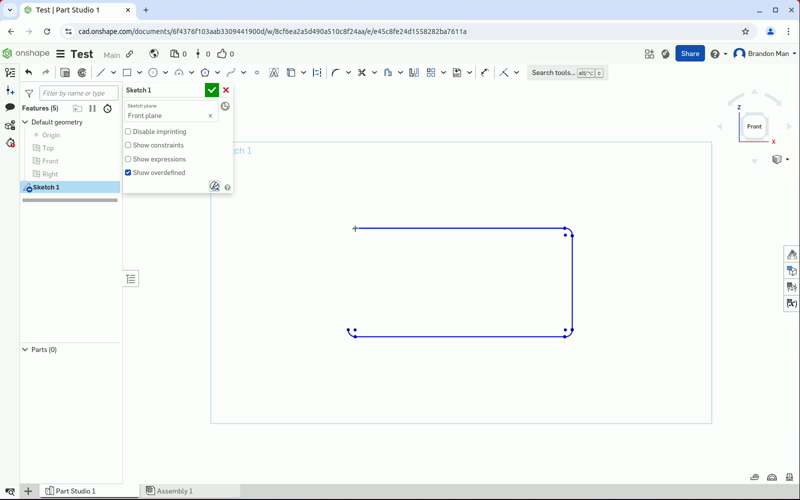
mouse_move(355, 228)
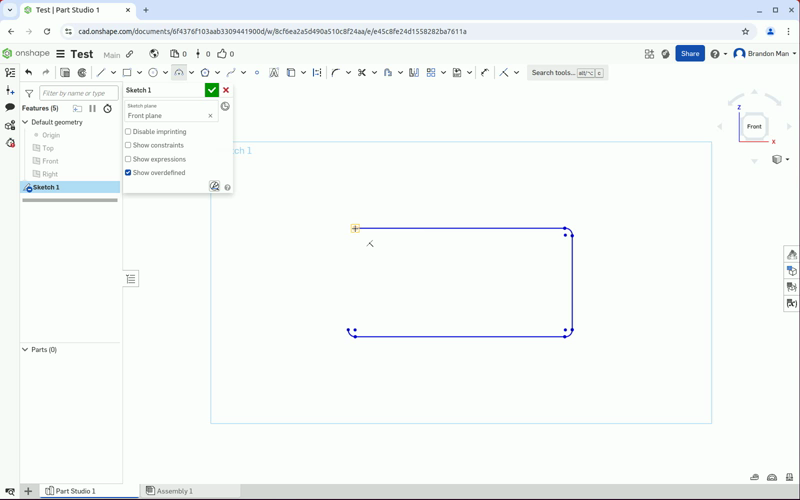
click(355, 228)
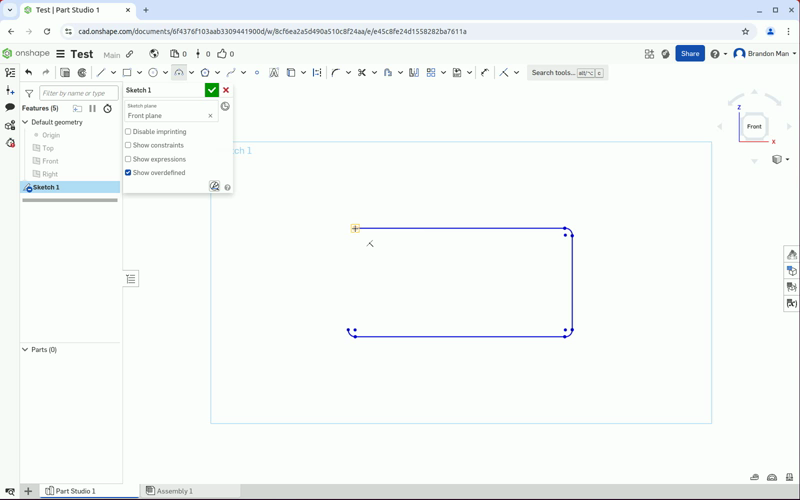
key_down(shift)
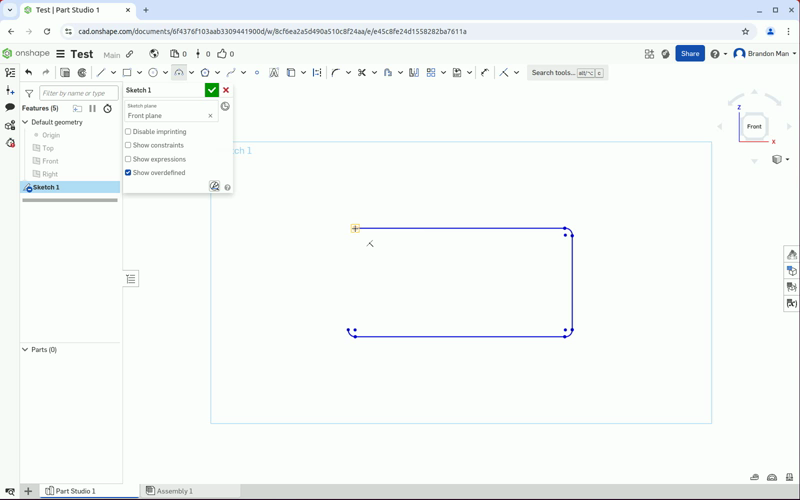
mouse_move(348, 235)
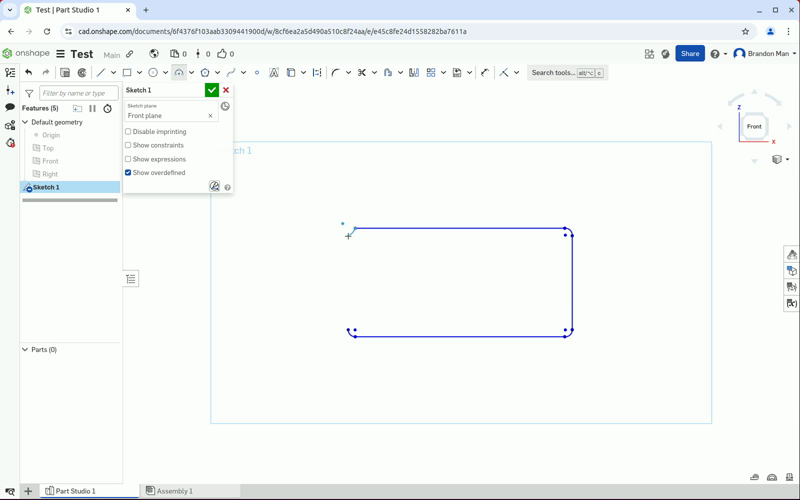
click(348, 235)
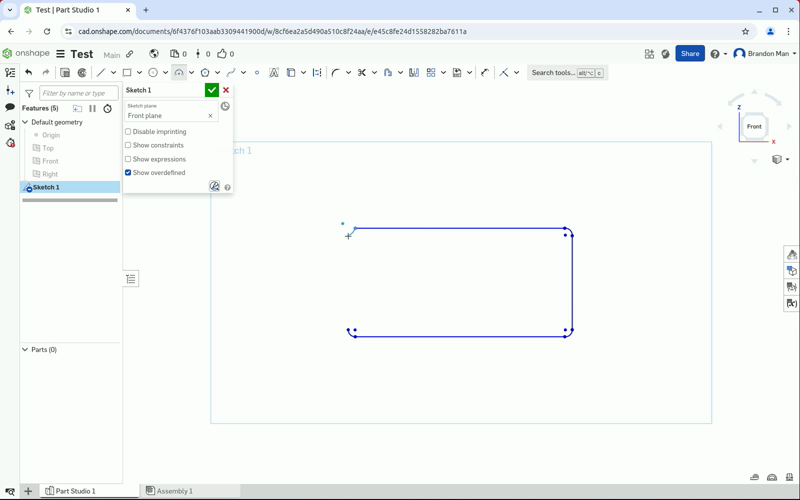
mouse_move(350, 230)
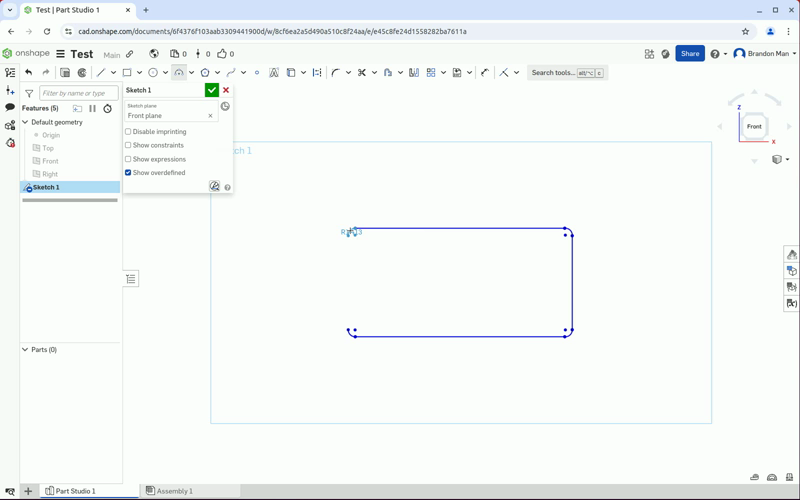
click(350, 230)
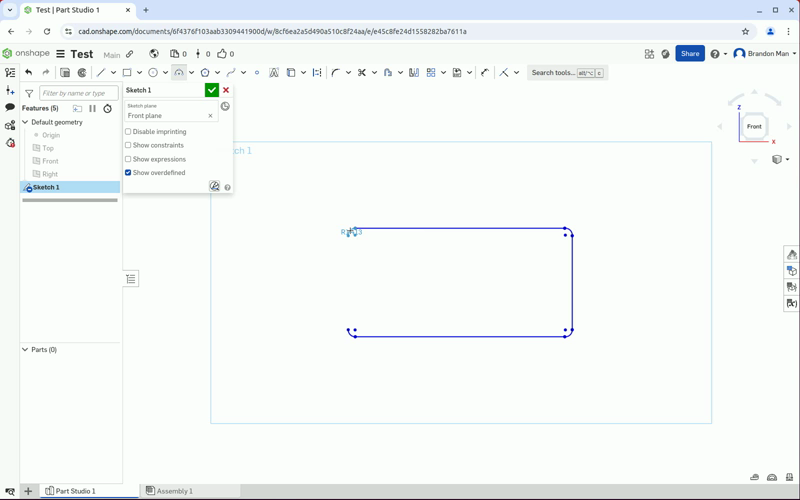
key_up(shift)
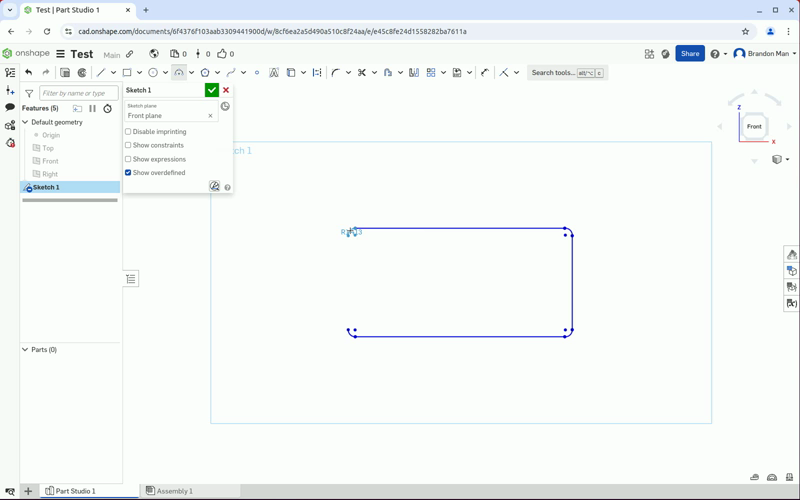
key(esc)
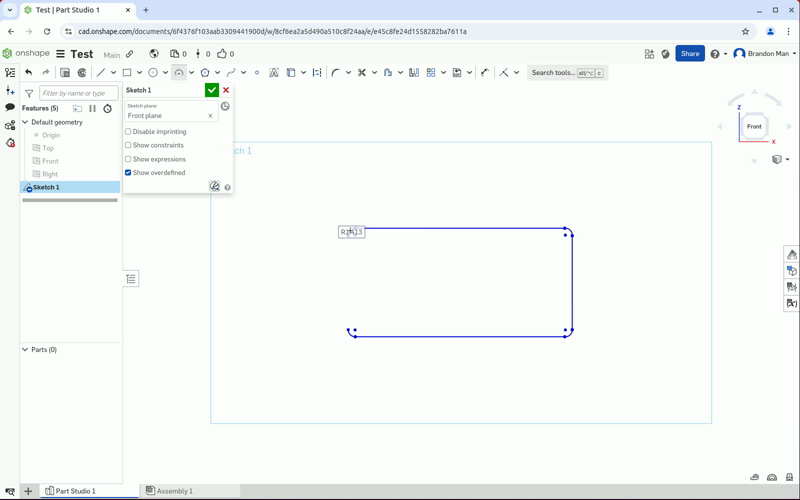
key(l)
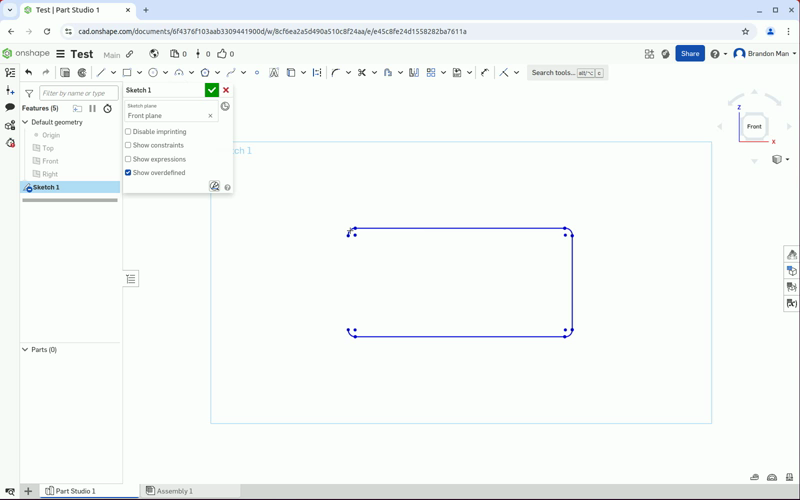
mouse_move(348, 235)
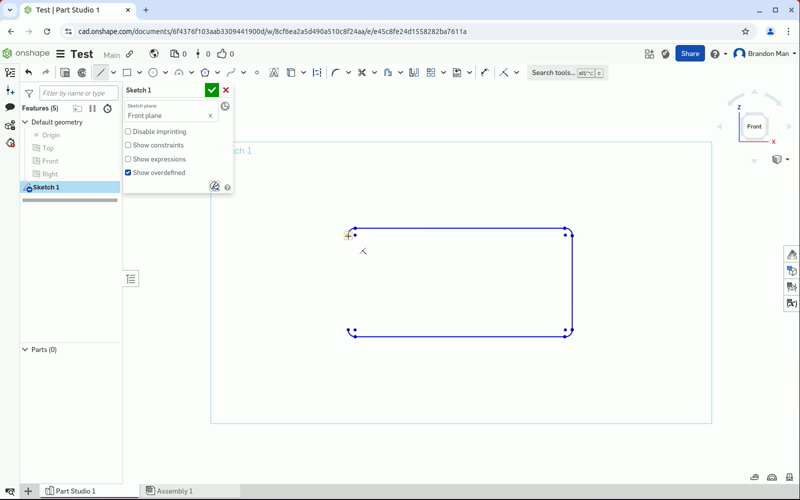
click(348, 235)
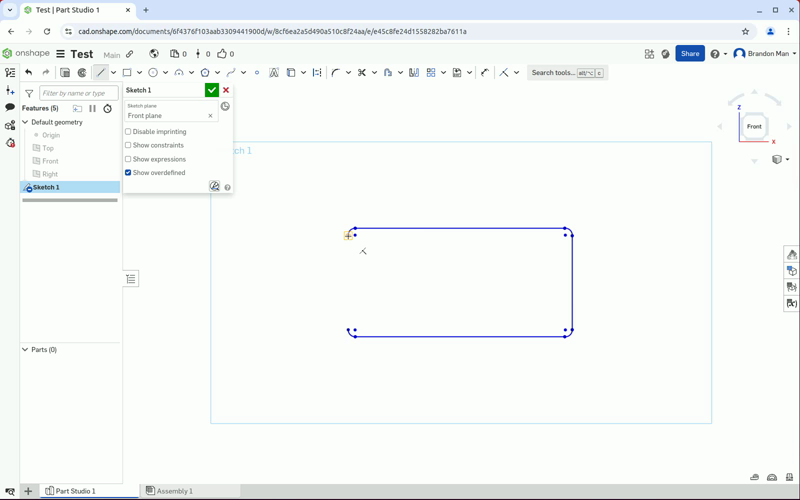
key_down(shift)
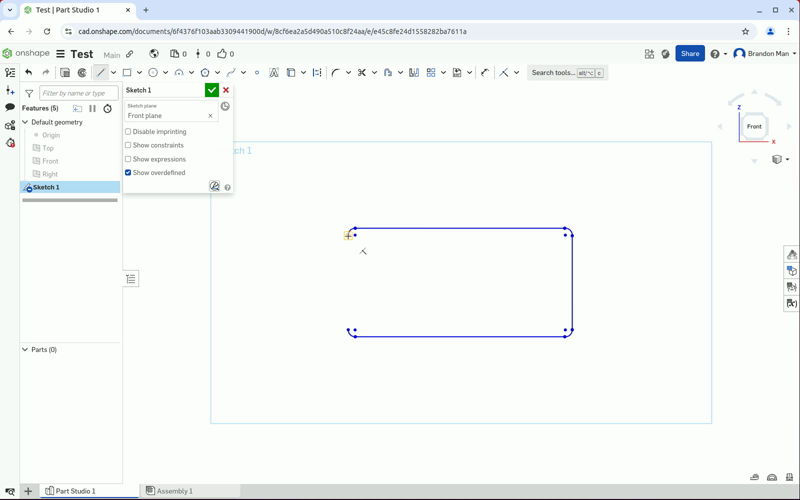
mouse_move(348, 329)
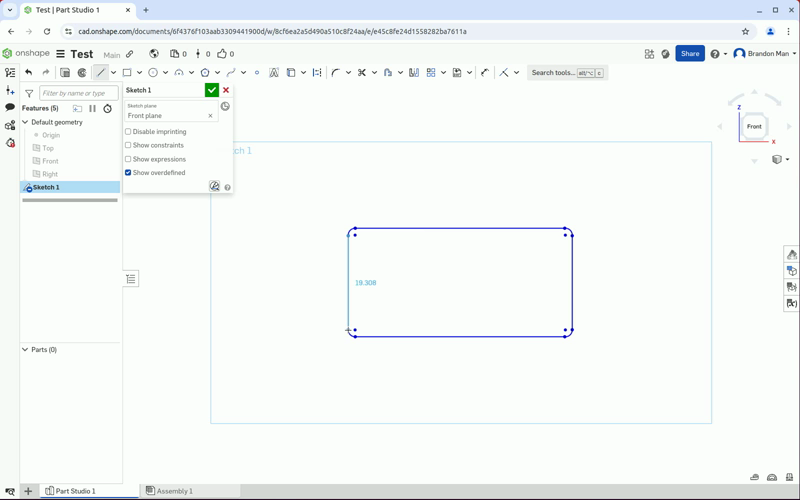
key_up(shift)
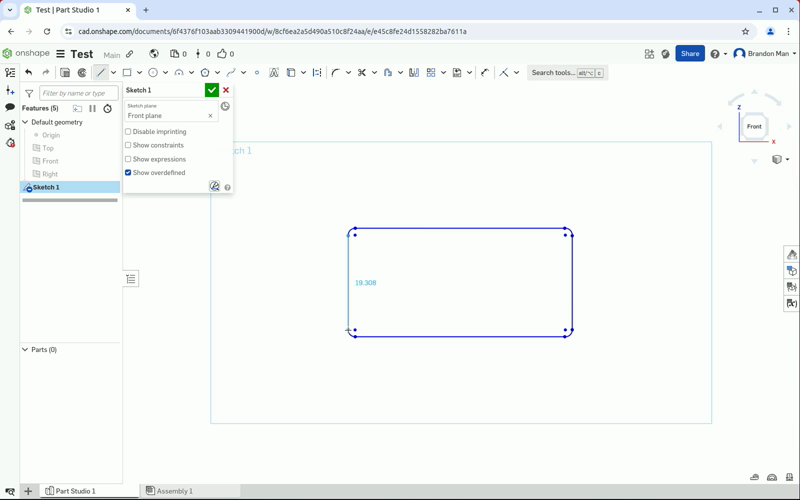
click(348, 329)
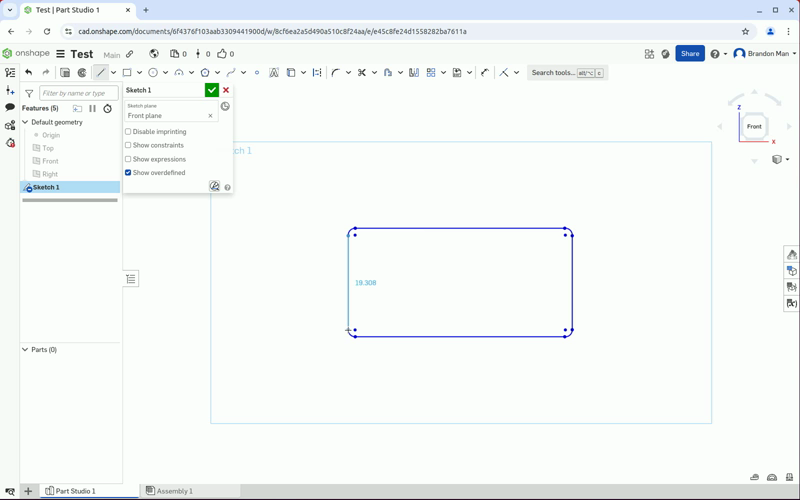
key(esc)
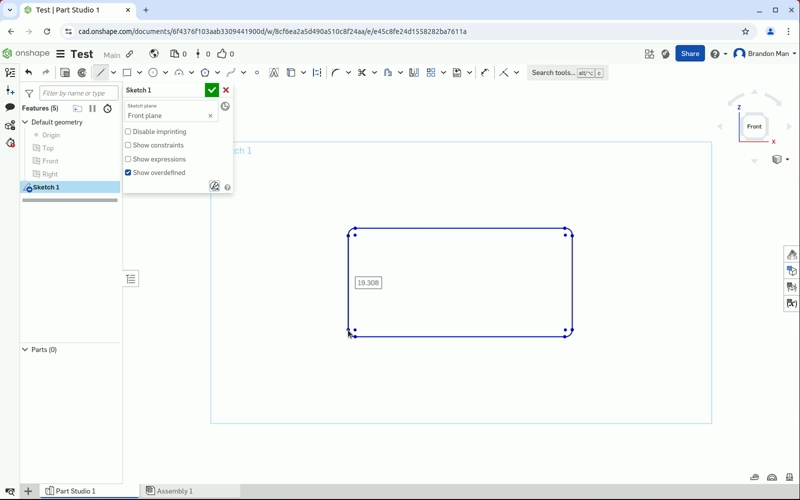
mouse_move(467, 280)
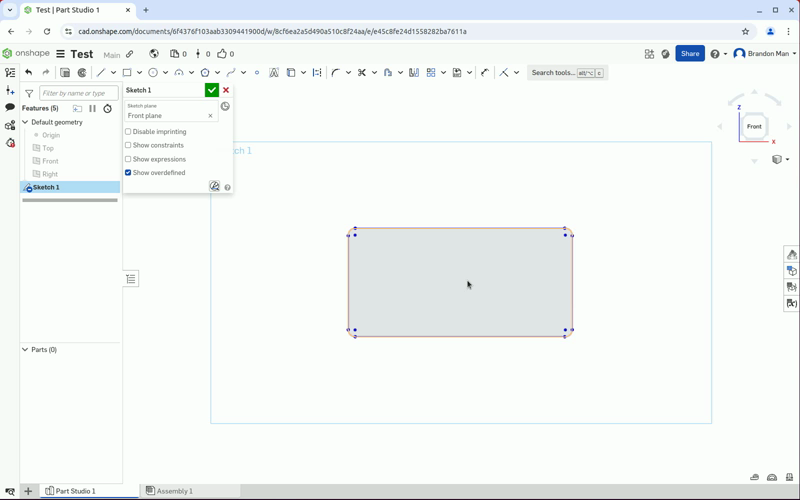
click(467, 280)
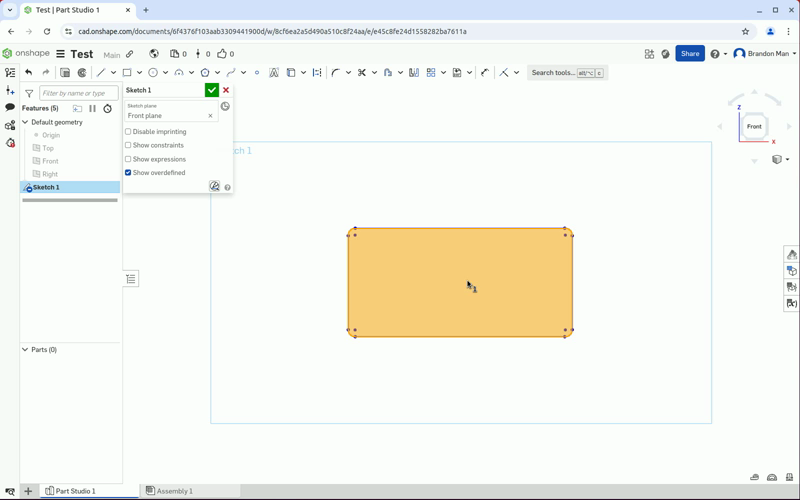
mouse_move(73, 352)
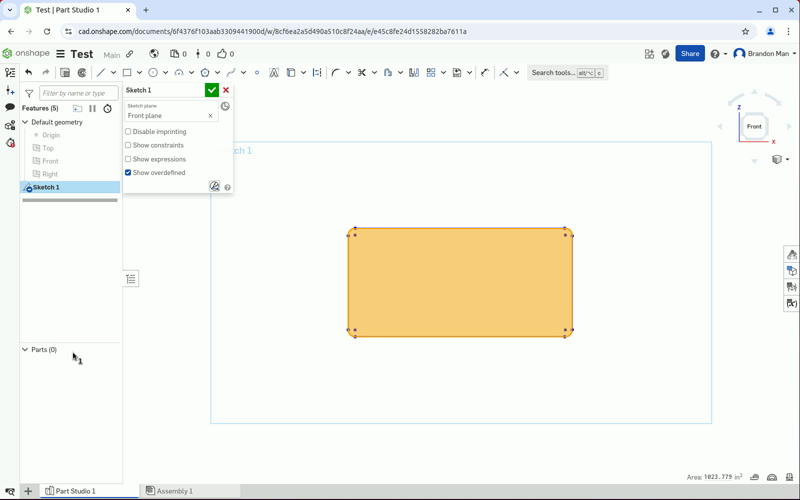
key(shift+y)
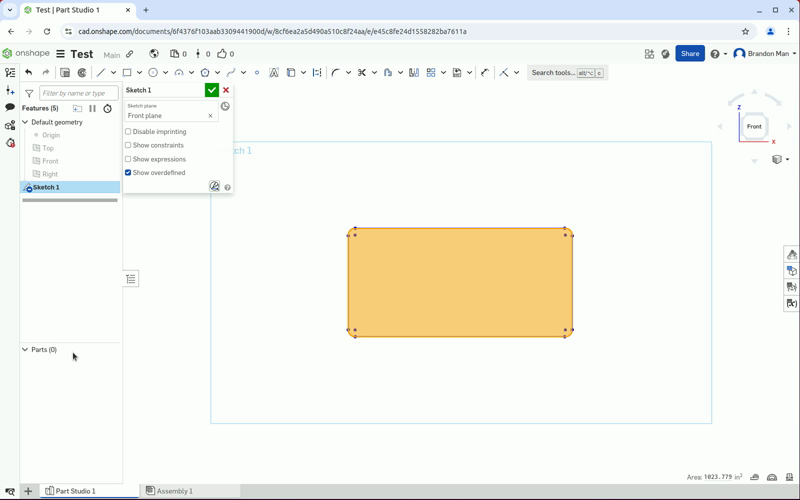
key(shift+e)
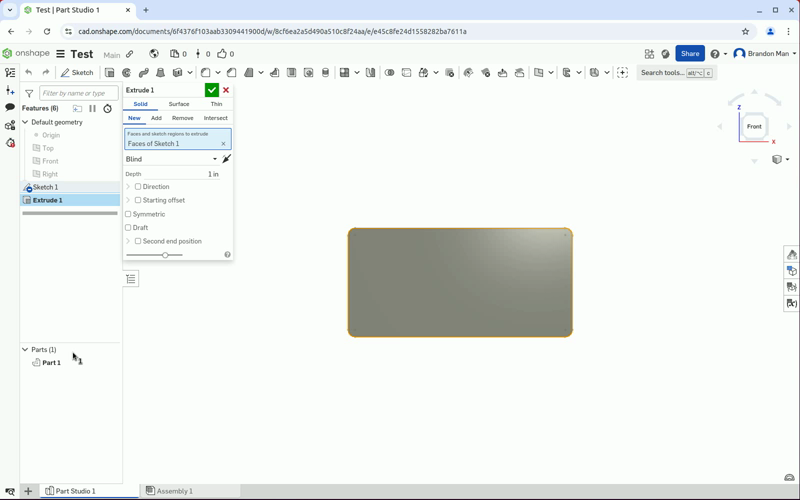
mouse_move(143, 106)
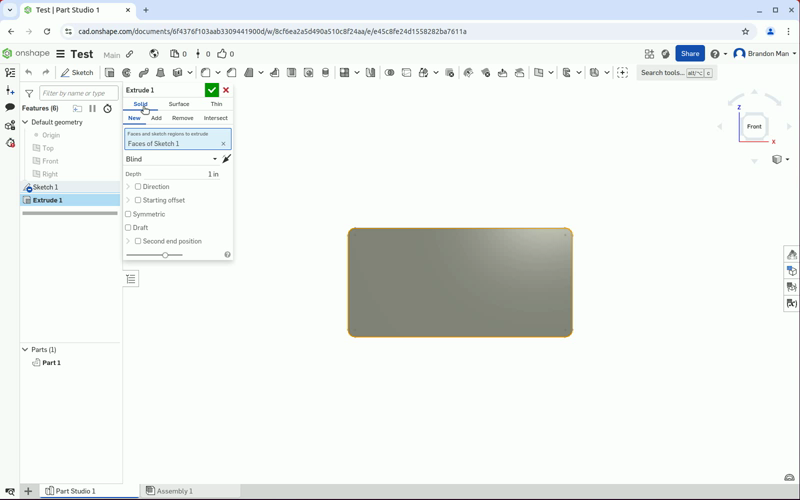
click(143, 106)
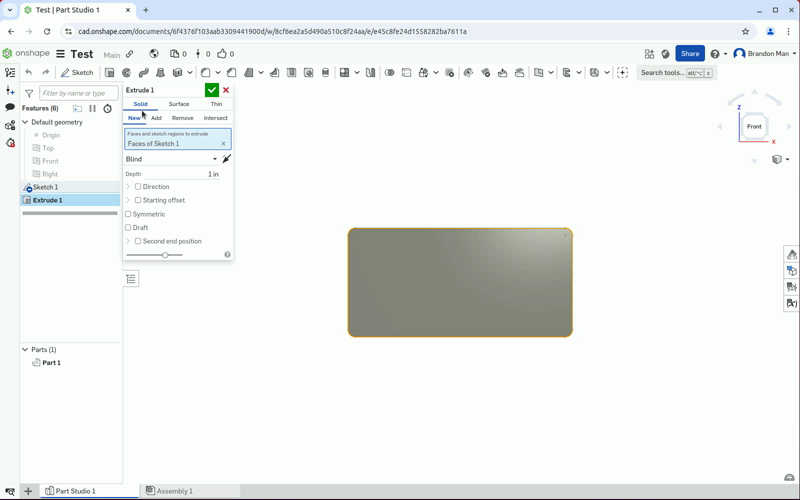
mouse_move(137, 120)
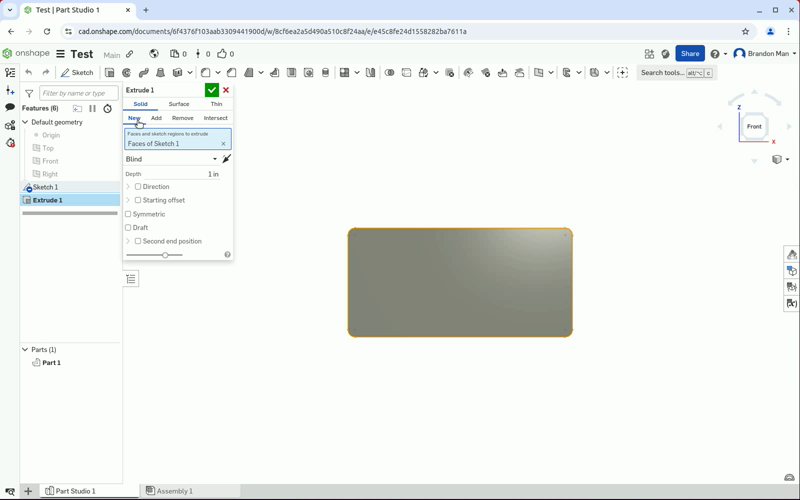
click(137, 120)
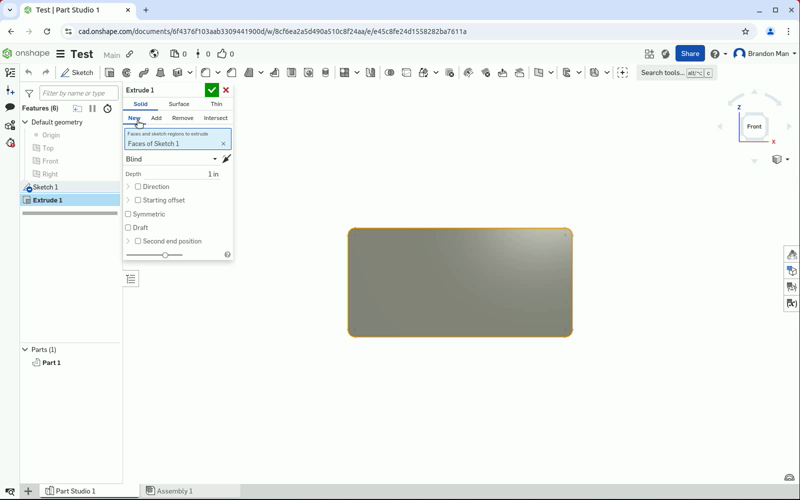
key(tab, 4)
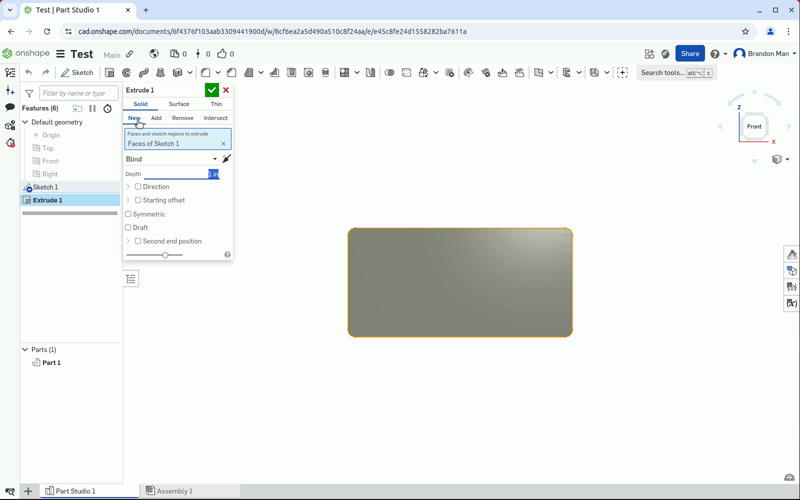
text(1.444)
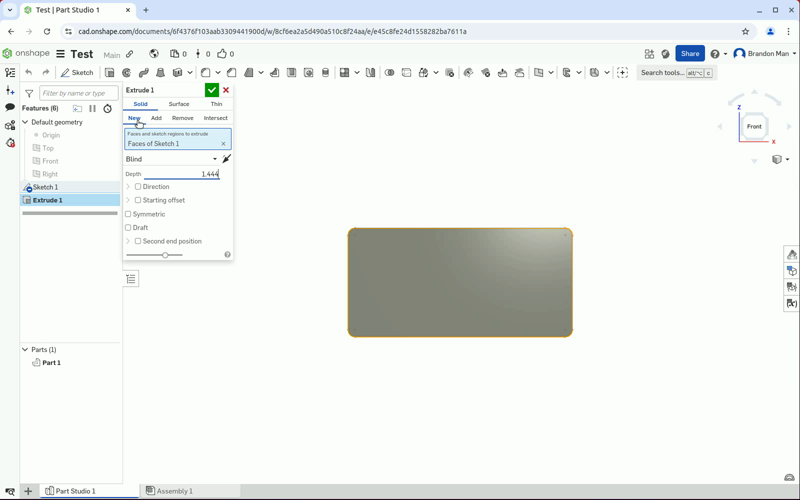
key(enter)
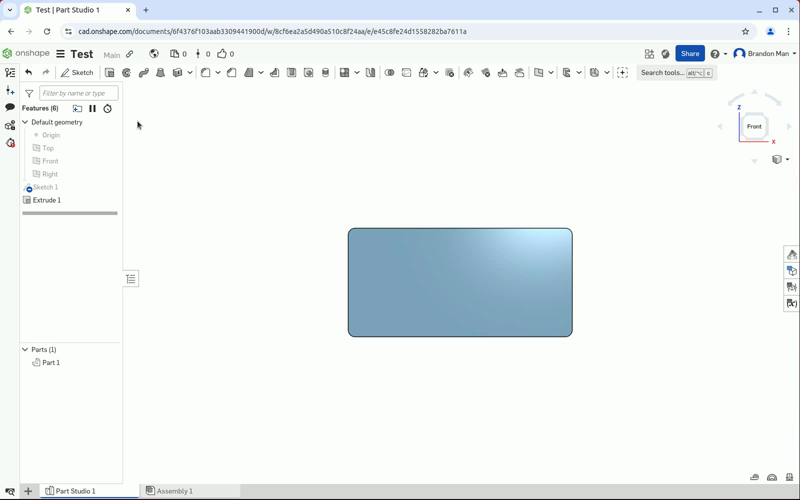
key(shift+h)
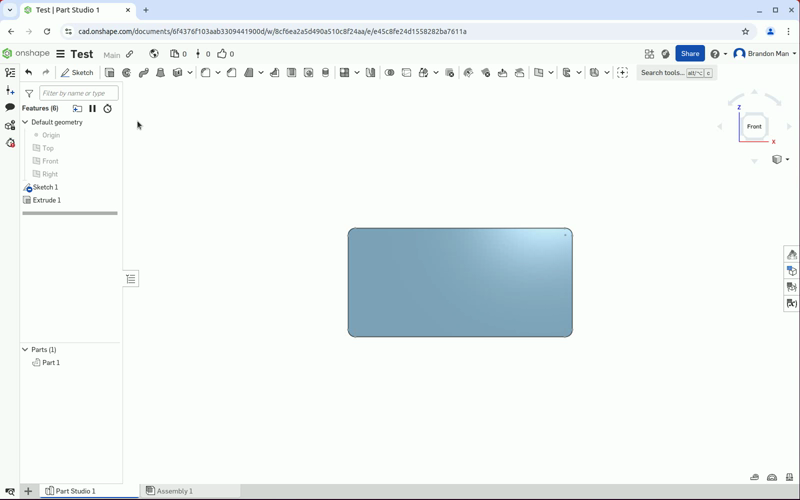
key(shift+h)
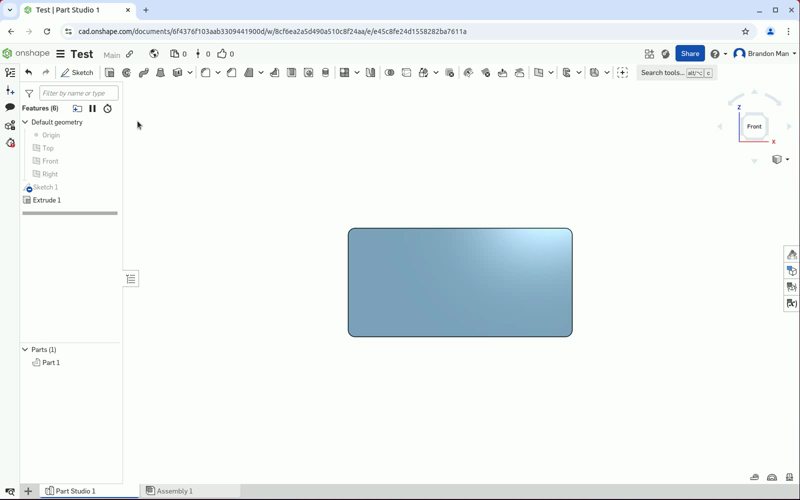
mouse_move(73, 189)
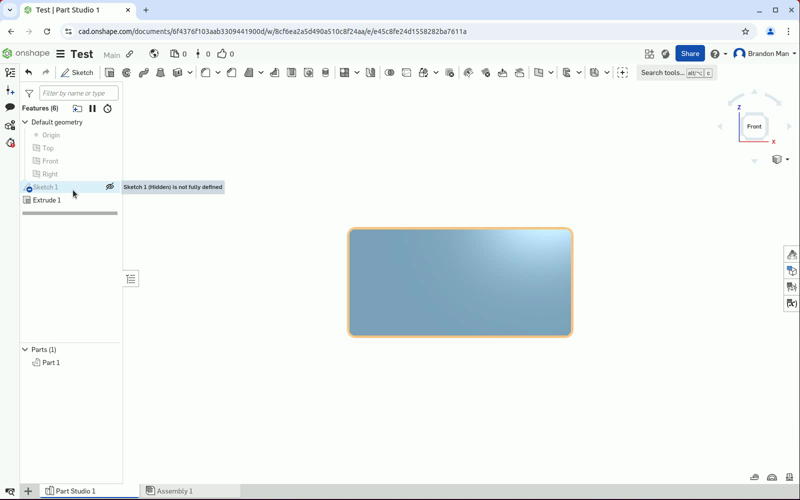
click(73, 189)
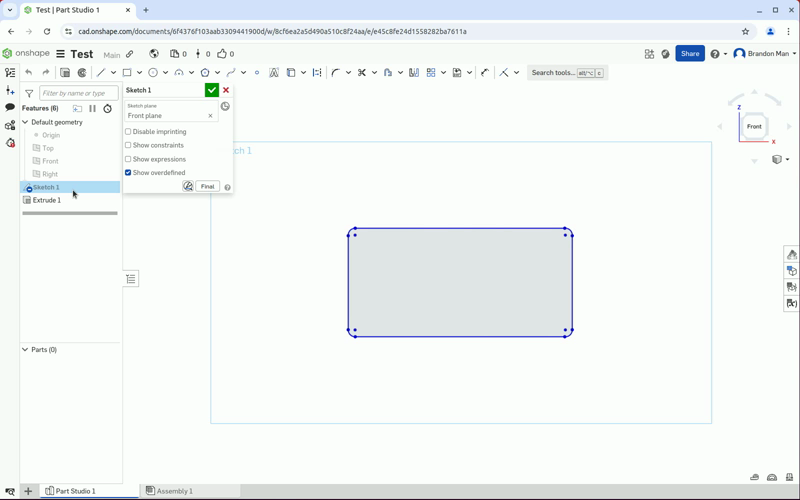
mouse_move(229, 92)
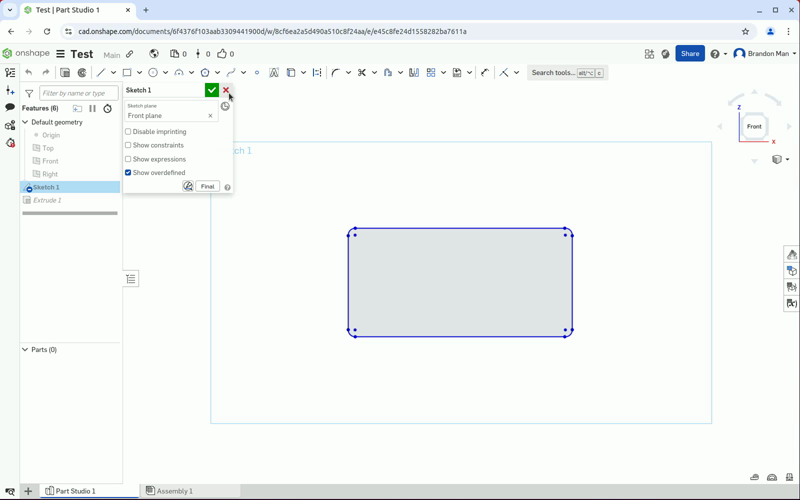
click(229, 92)
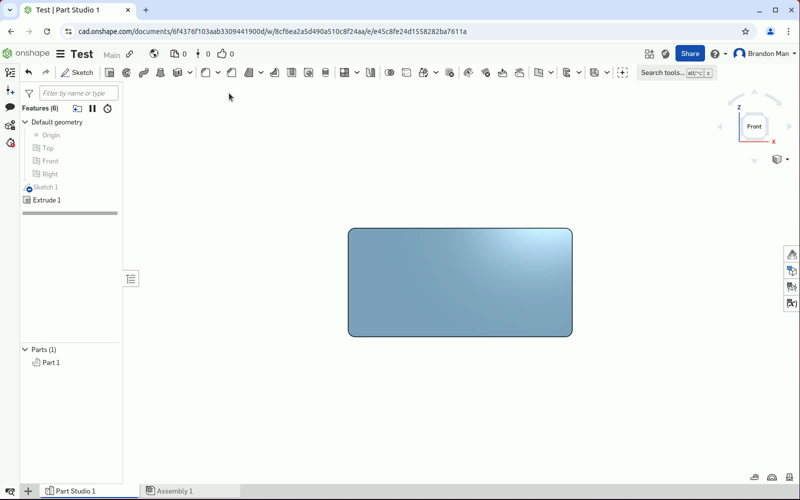
mouse_move(541, 75)
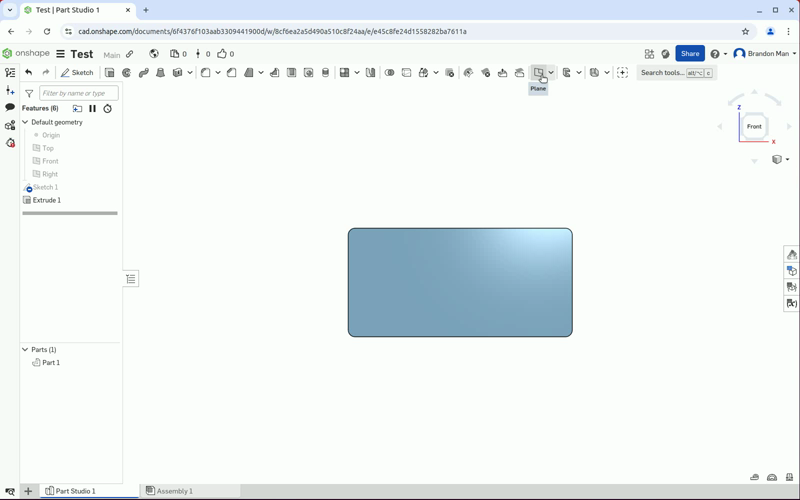
click(541, 75)
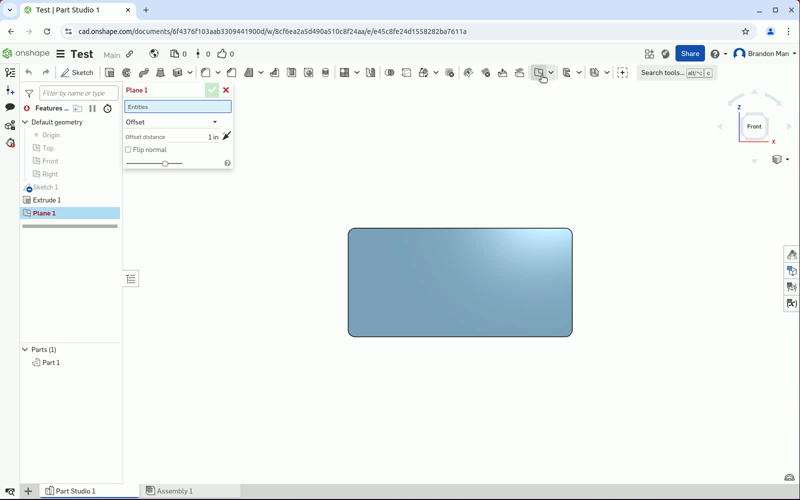
mouse_move(73, 163)
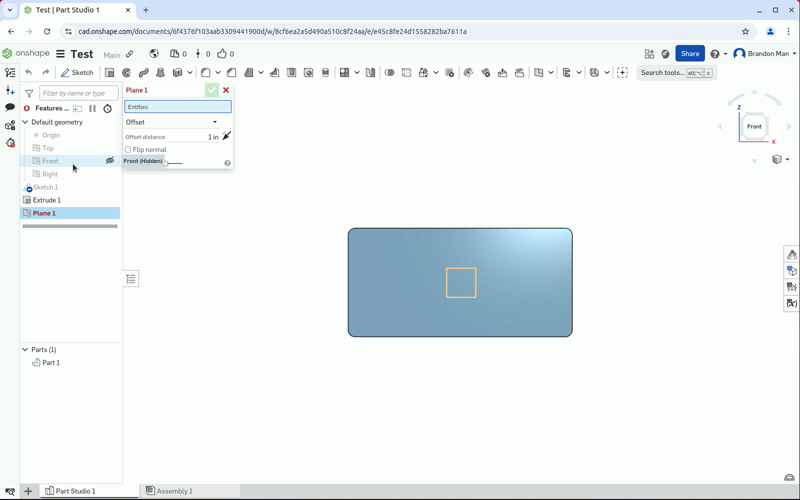
click(73, 163)
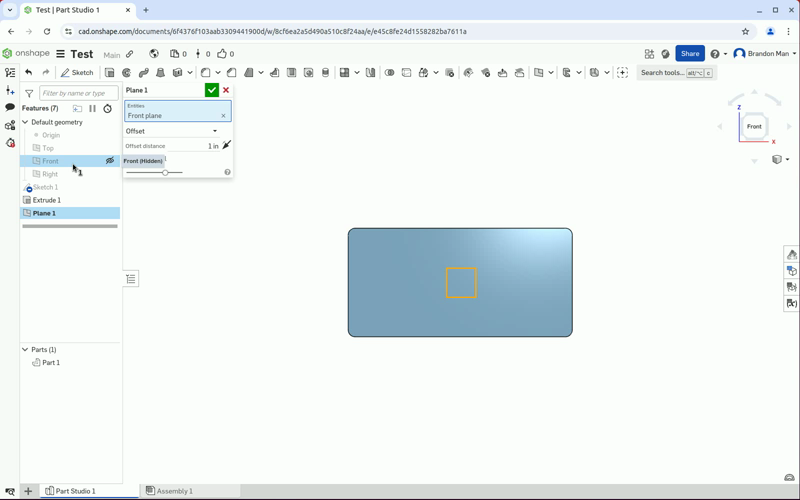
key(tab, 2)
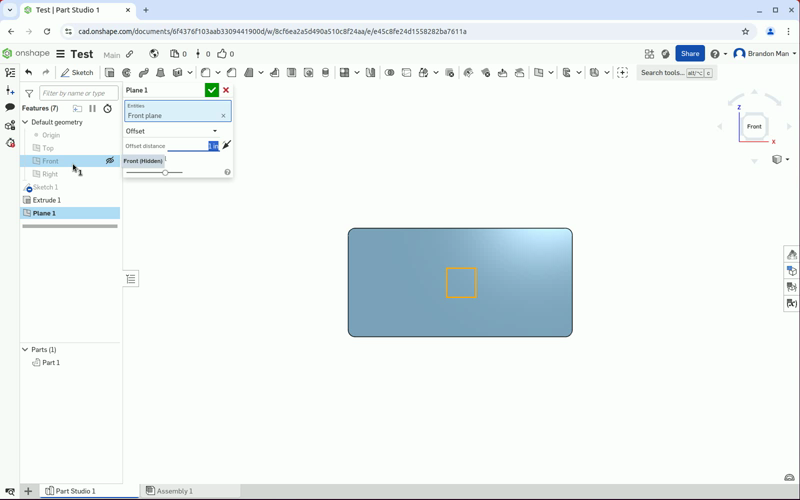
text(1.448)
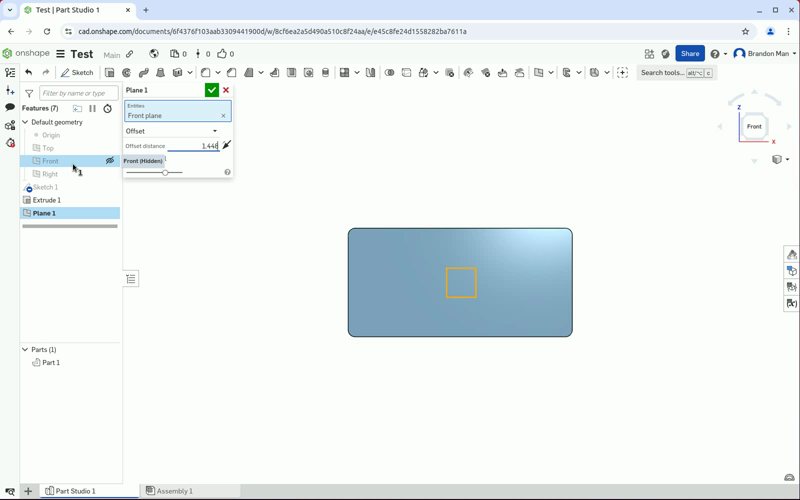
key(enter, 2)
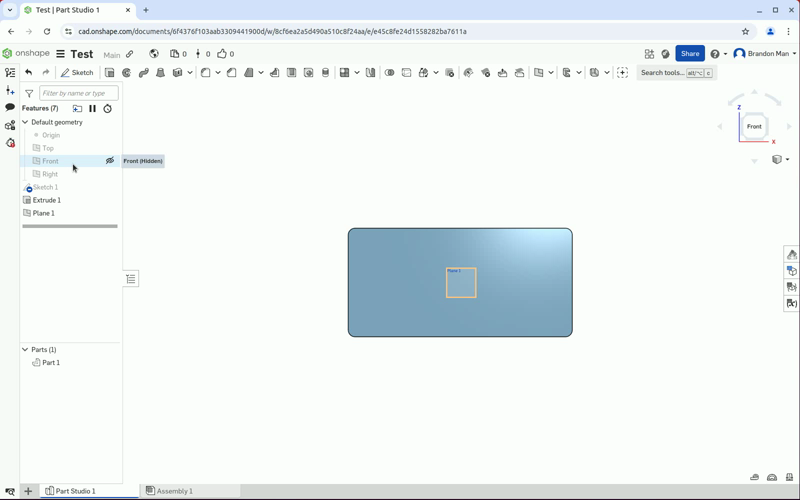
key(shift+s)
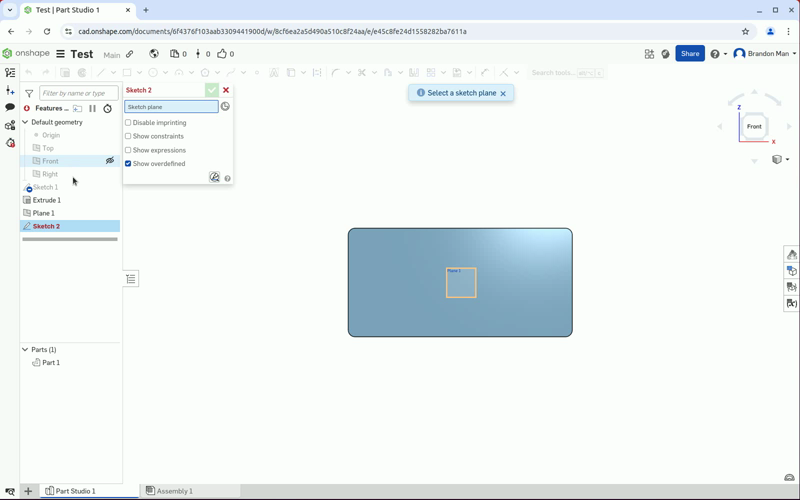
mouse_move(73, 215)
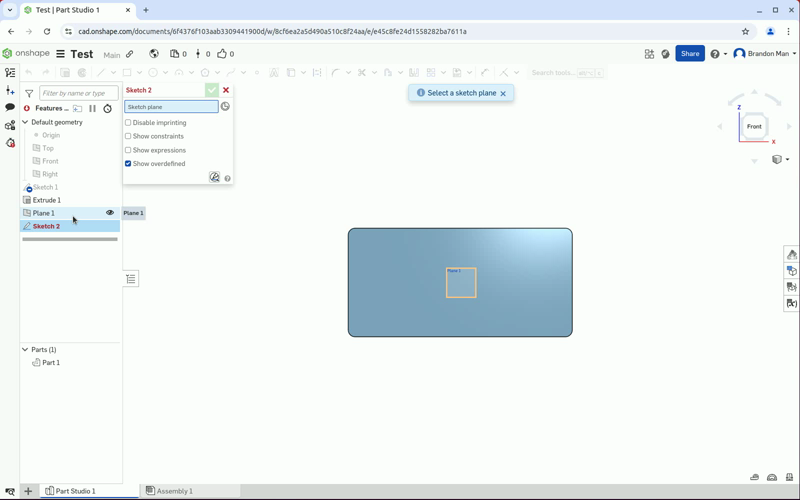
click(73, 215)
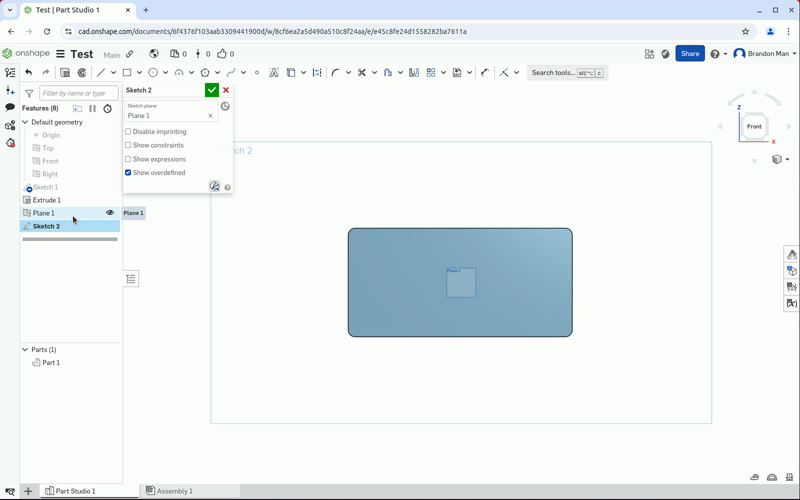
mouse_move(73, 352)
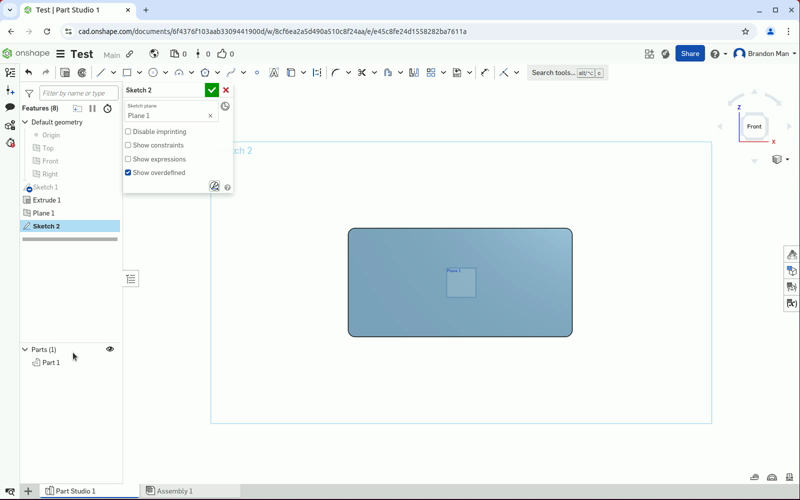
key(y)
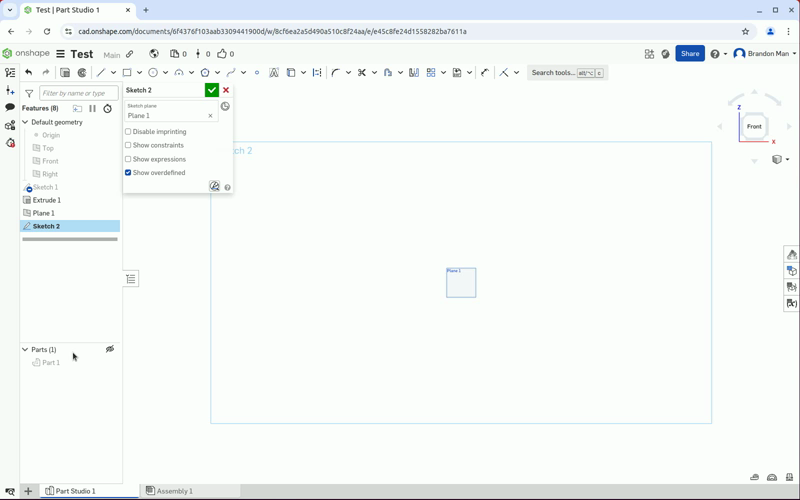
key(l)
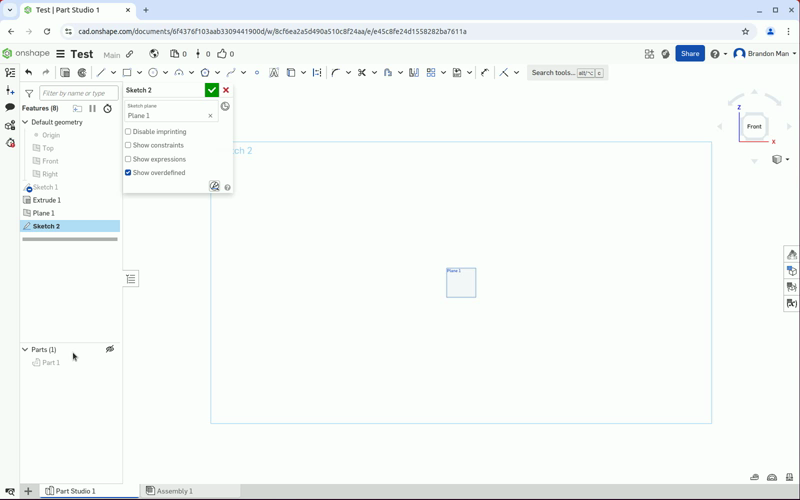
key_down(shift)
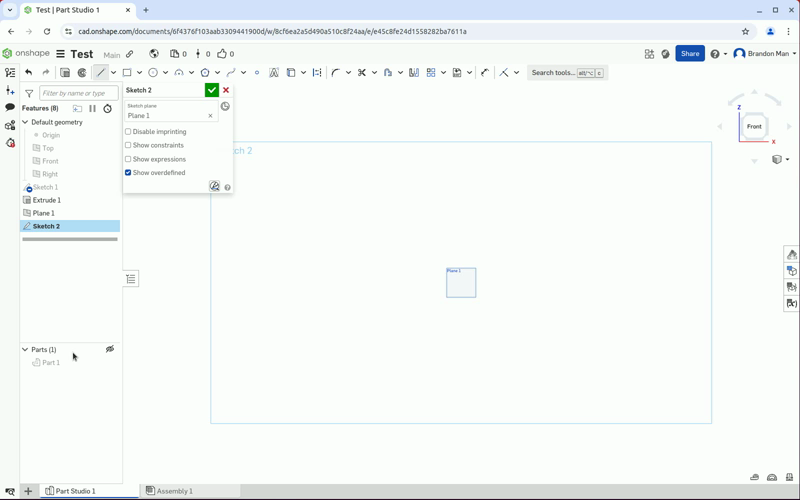
mouse_move(529, 293)
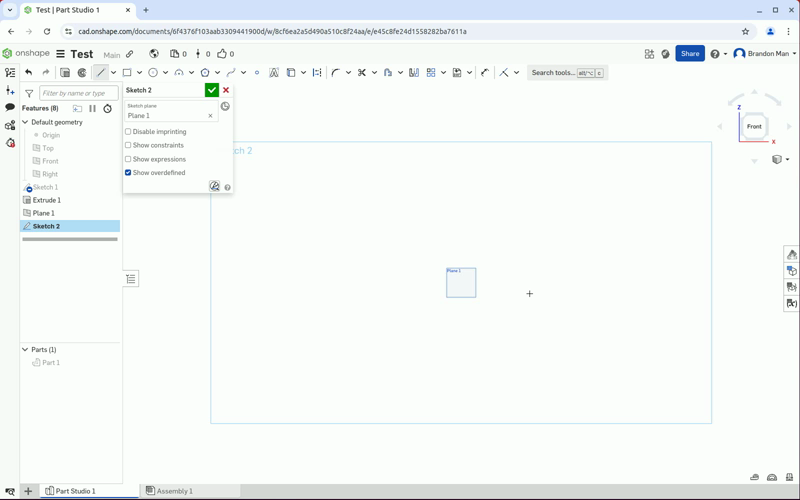
click(529, 293)
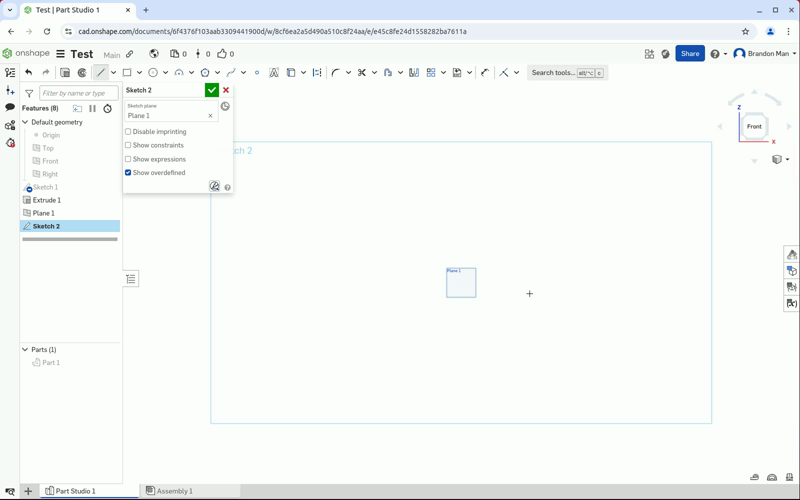
key_up(shift)
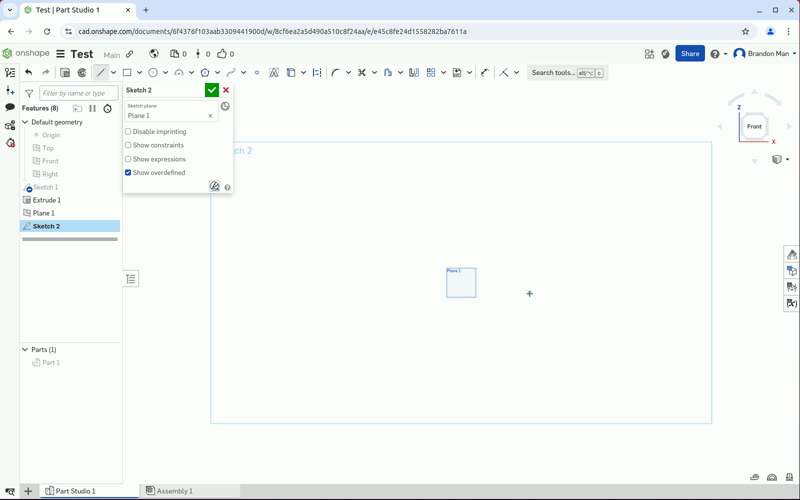
key_down(shift)
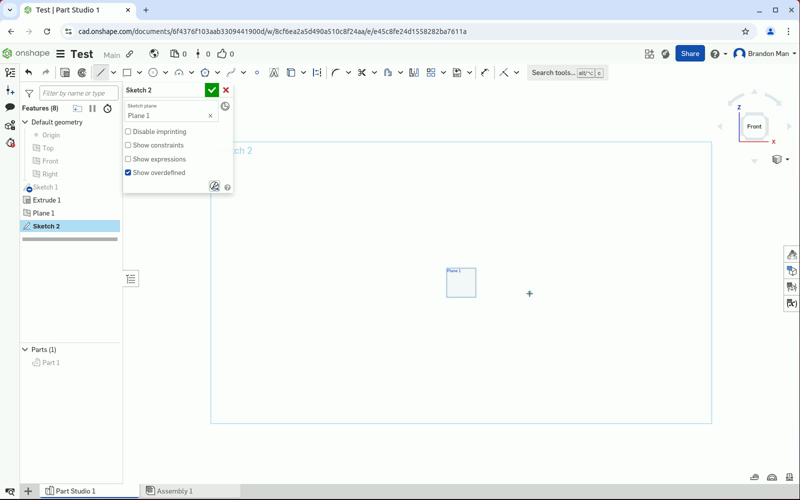
mouse_move(559, 293)
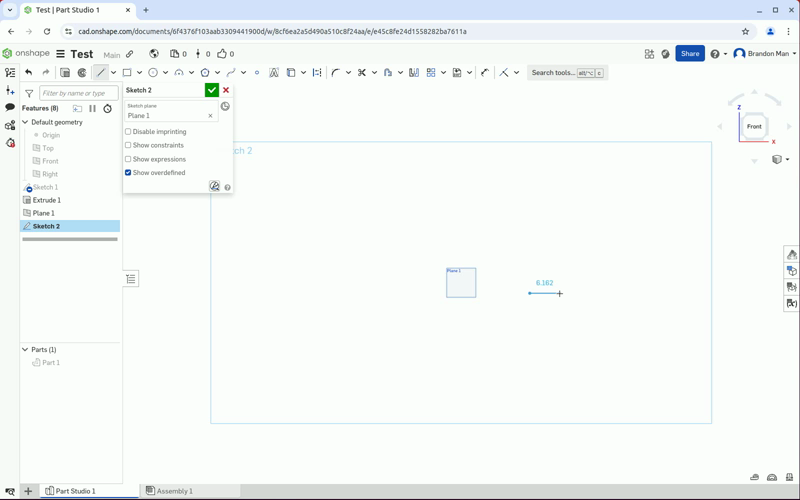
mouse_move(550, 293)
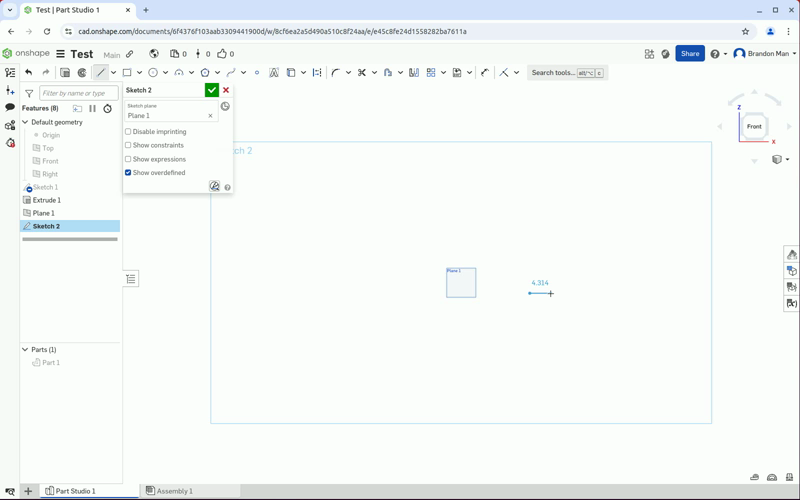
click(550, 293)
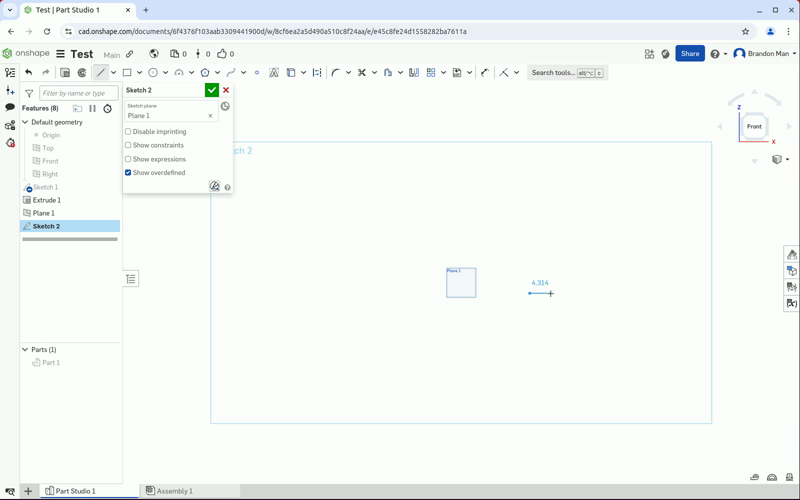
key_up(shift)
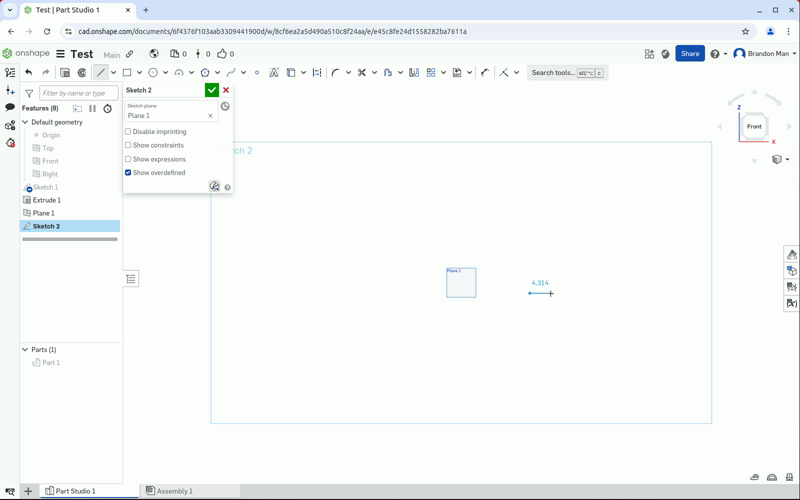
key(esc)
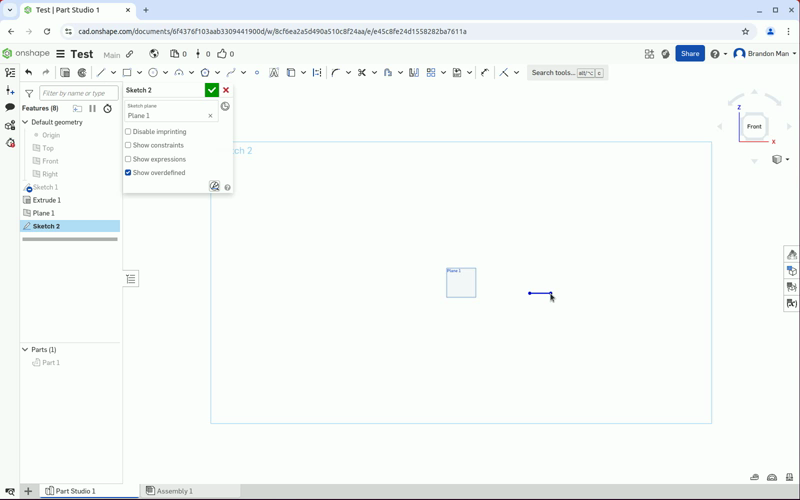
key(a)
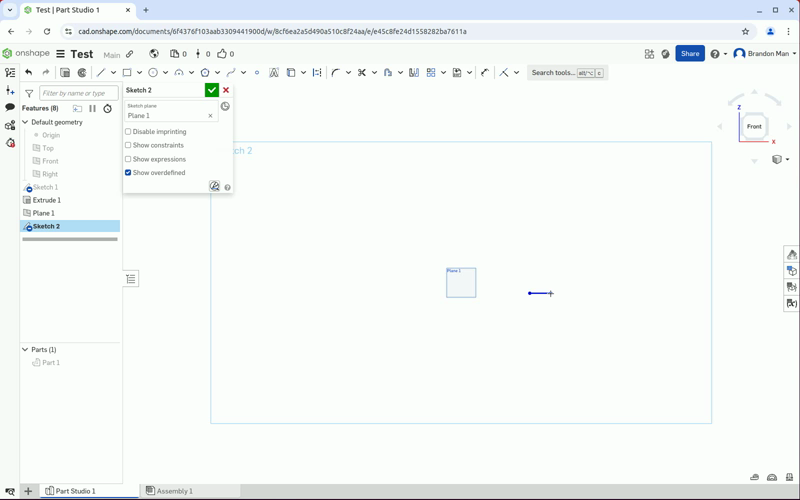
mouse_move(550, 293)
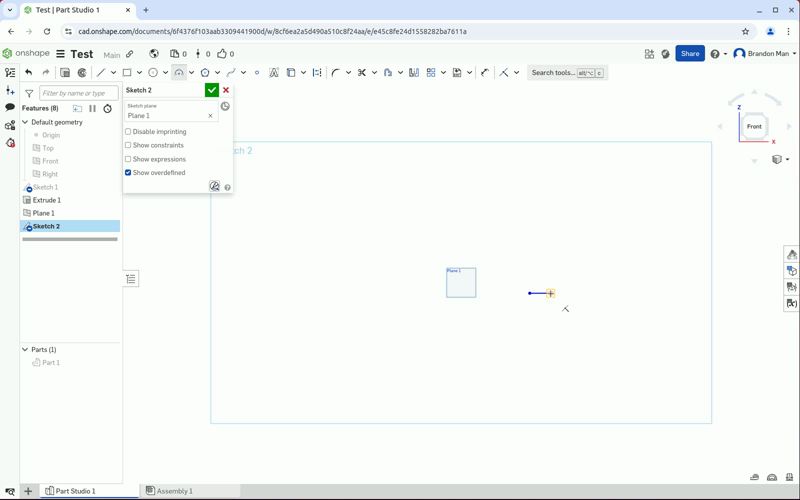
click(550, 293)
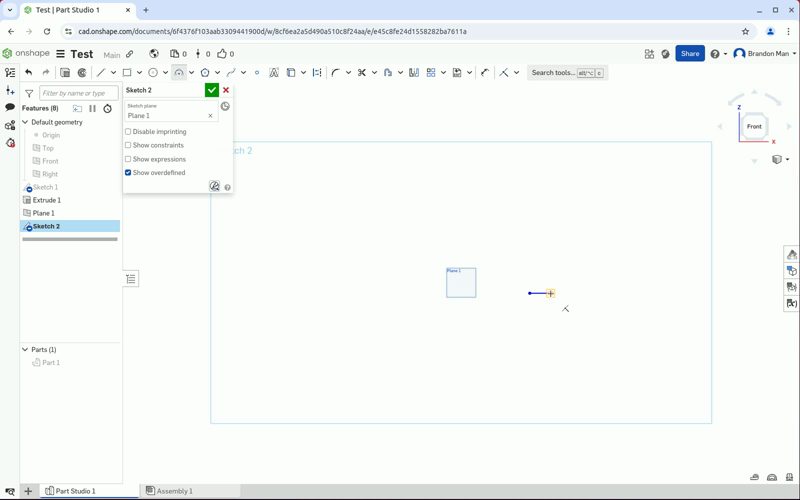
key_down(shift)
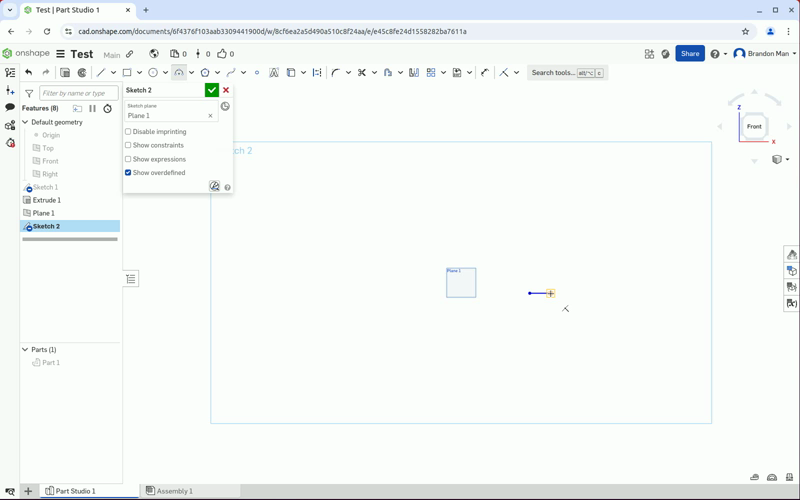
mouse_move(550, 272)
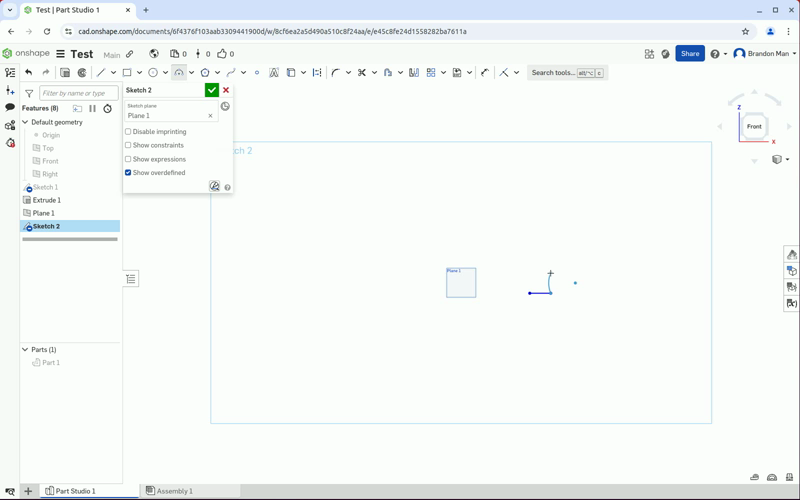
click(550, 272)
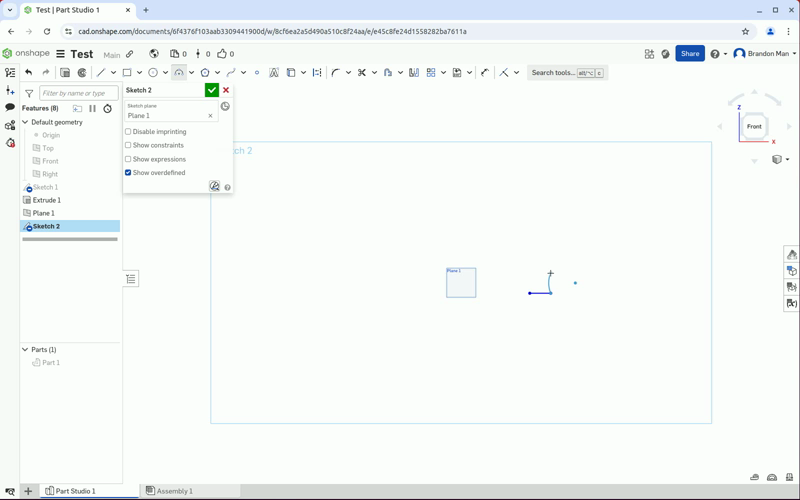
mouse_move(561, 282)
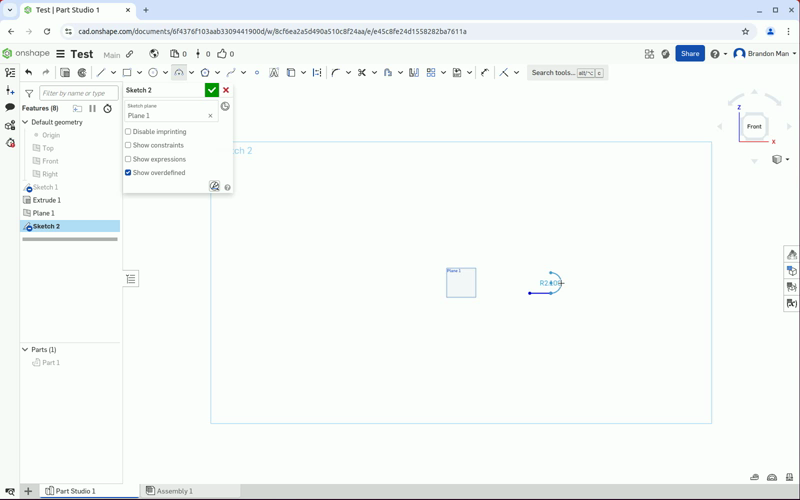
click(561, 282)
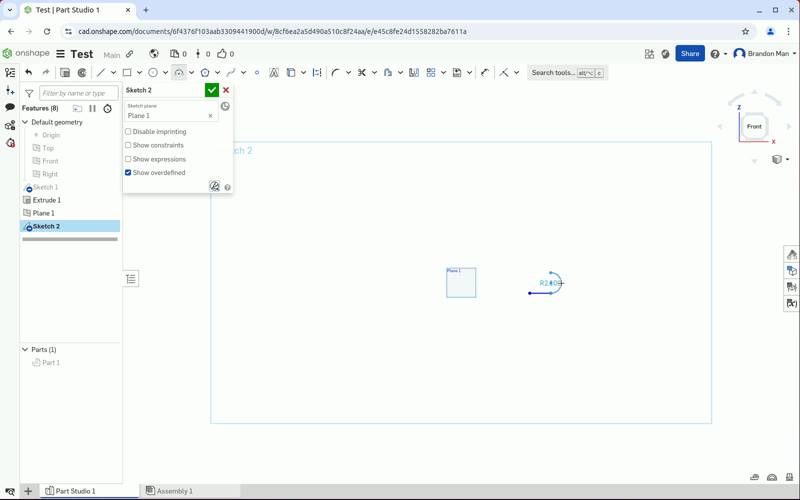
key_up(shift)
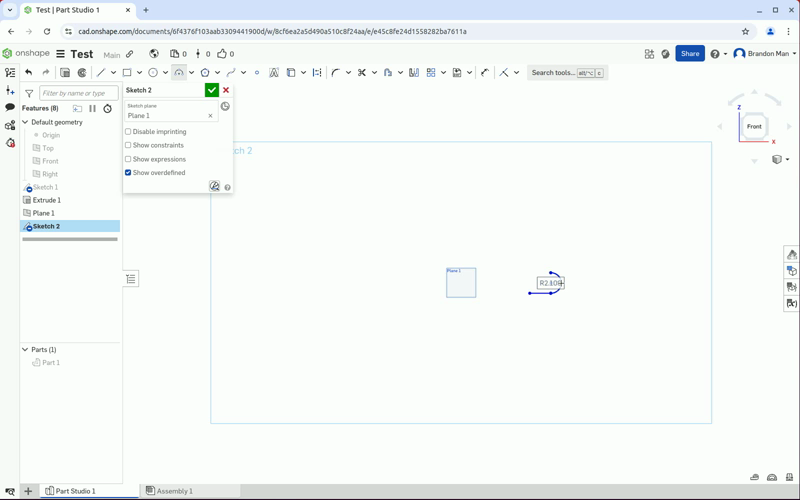
key(esc)
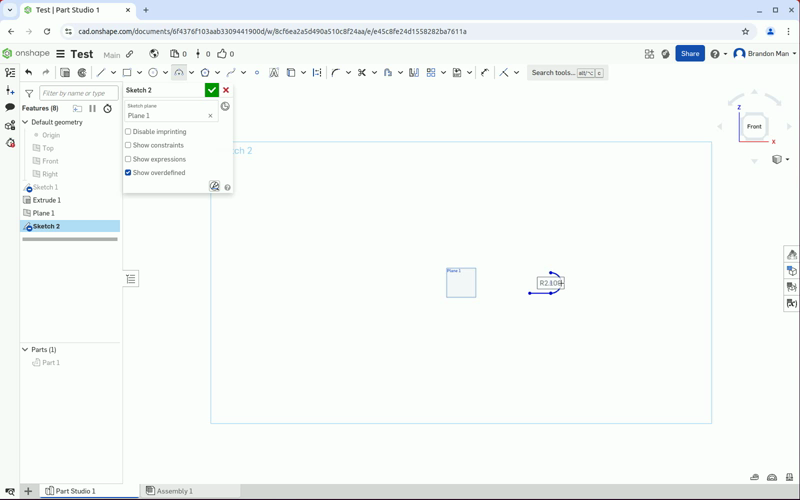
key(l)
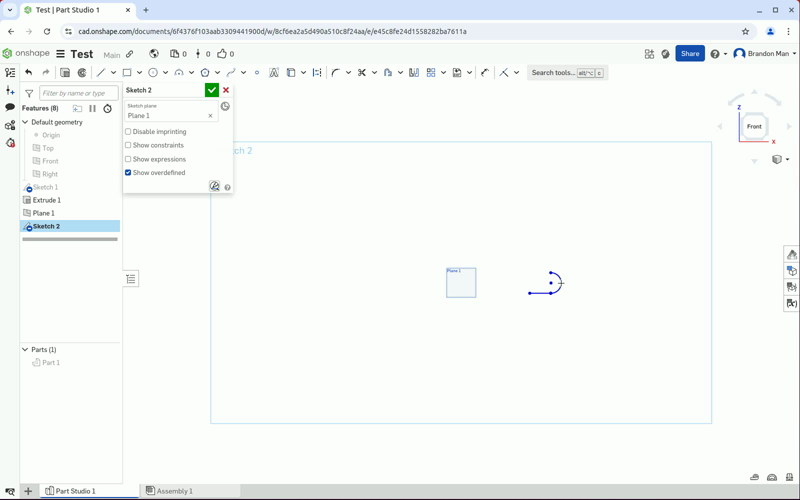
mouse_move(550, 272)
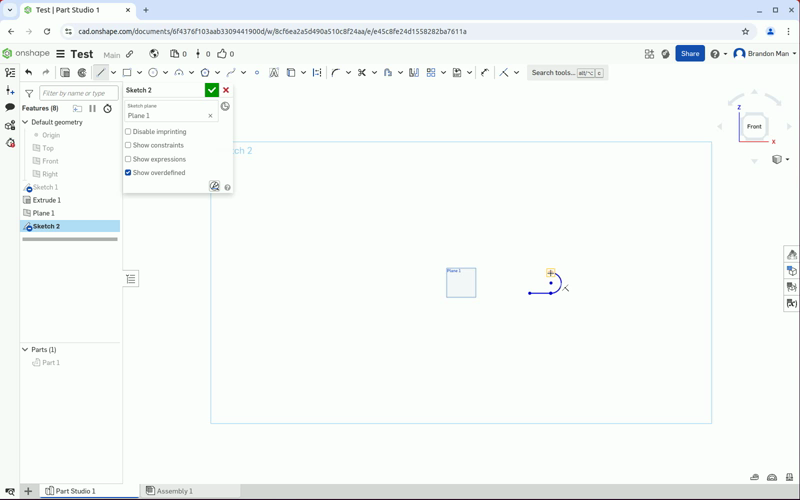
click(550, 272)
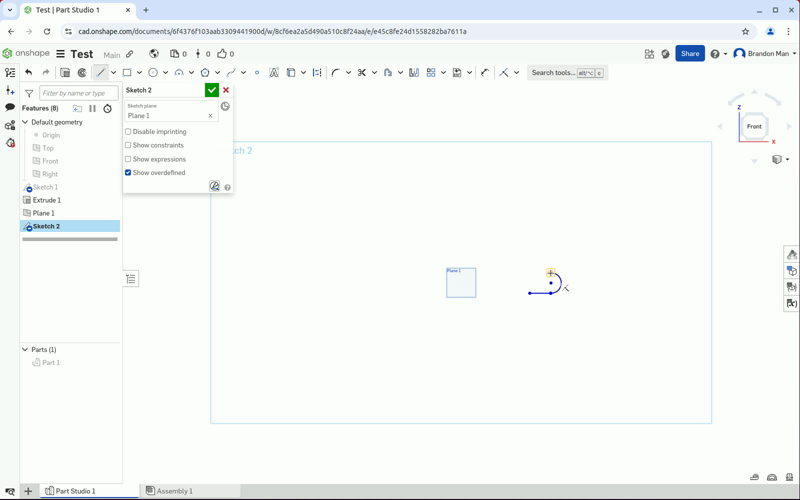
key_down(shift)
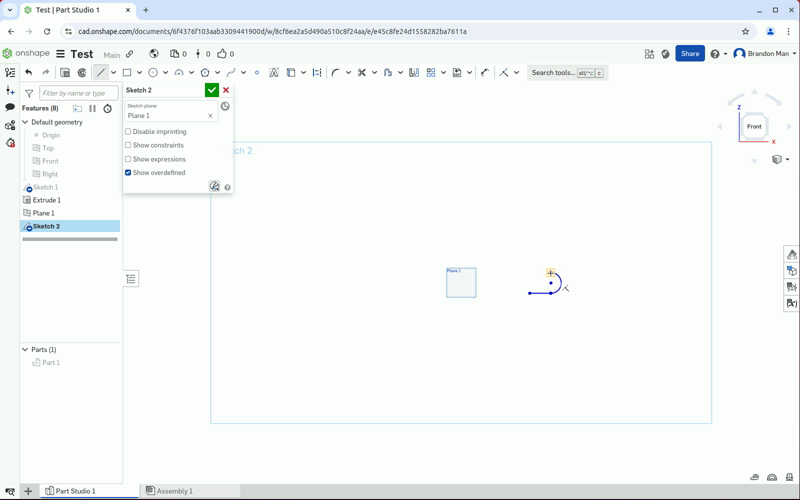
mouse_move(580, 272)
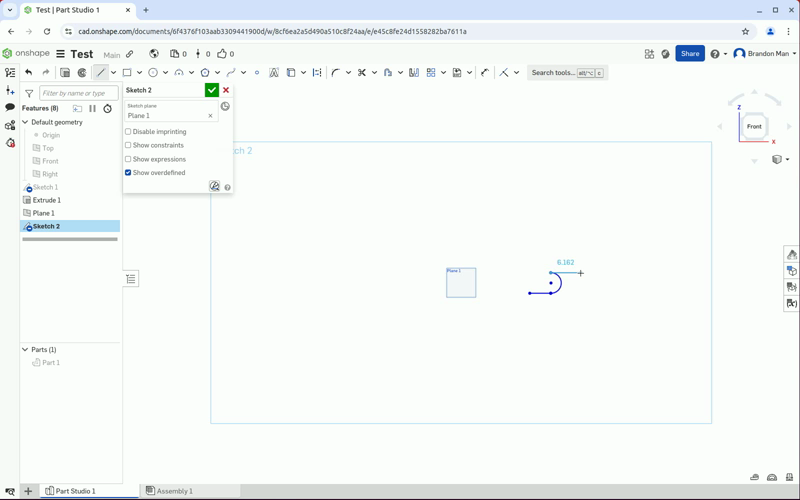
mouse_move(529, 272)
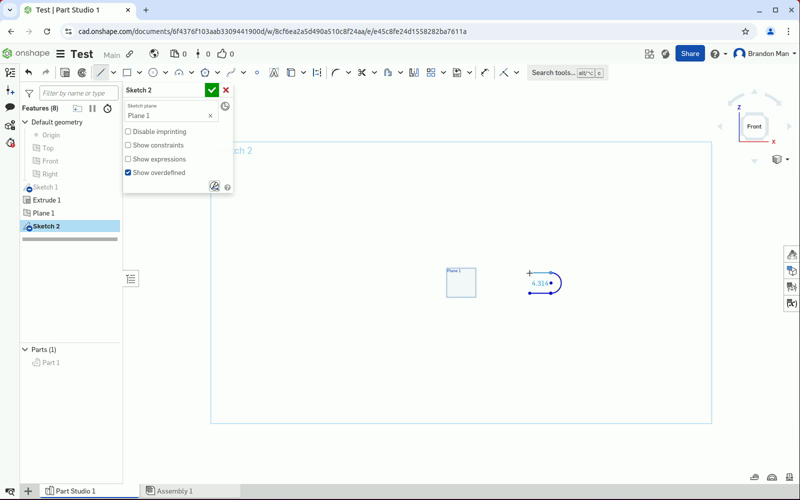
click(529, 272)
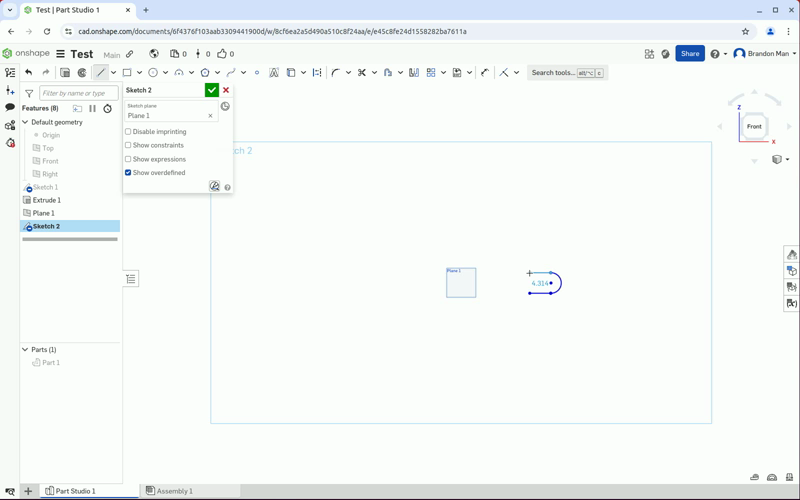
key_up(shift)
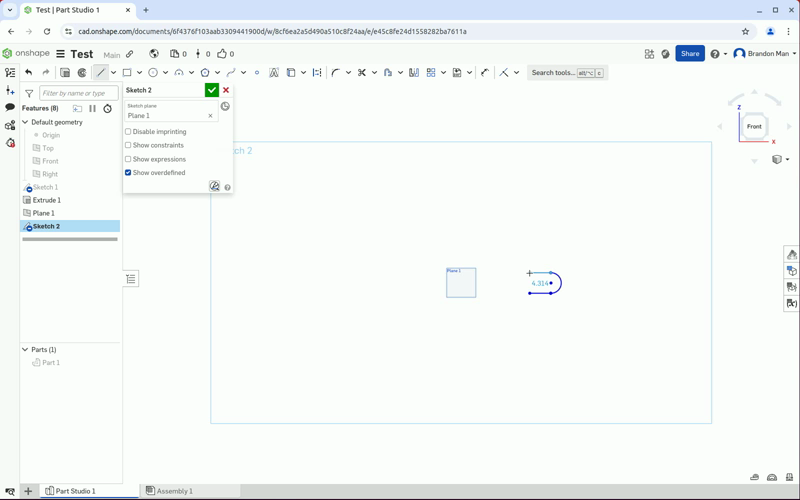
key(esc)
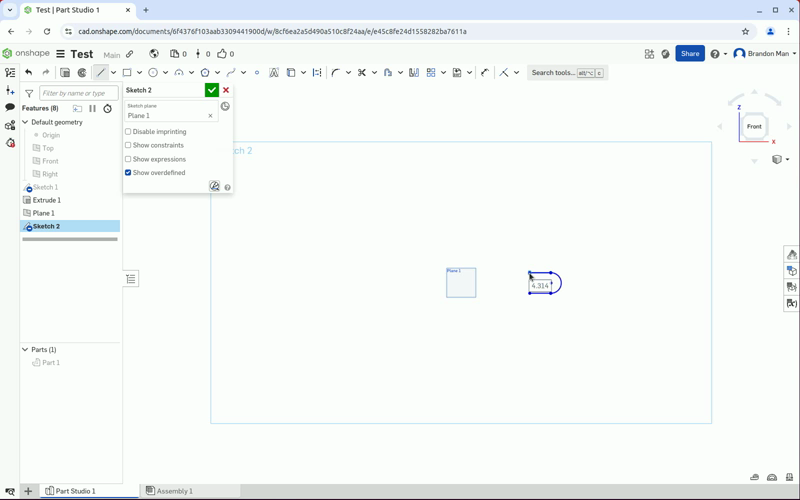
key(a)
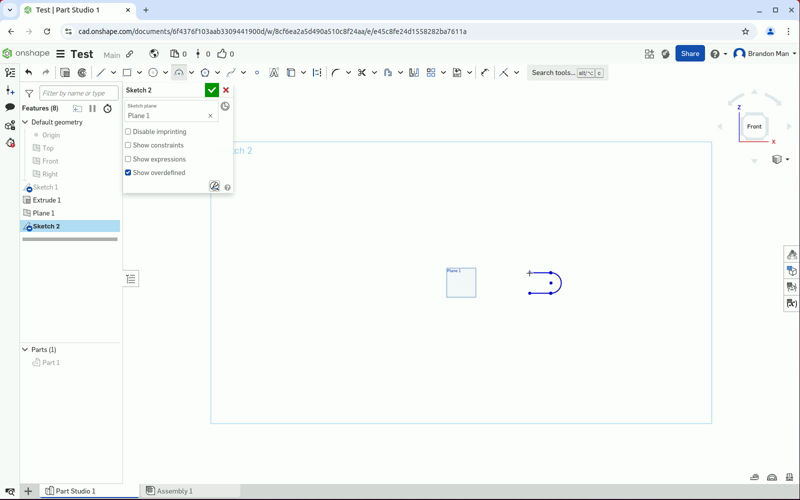
mouse_move(529, 272)
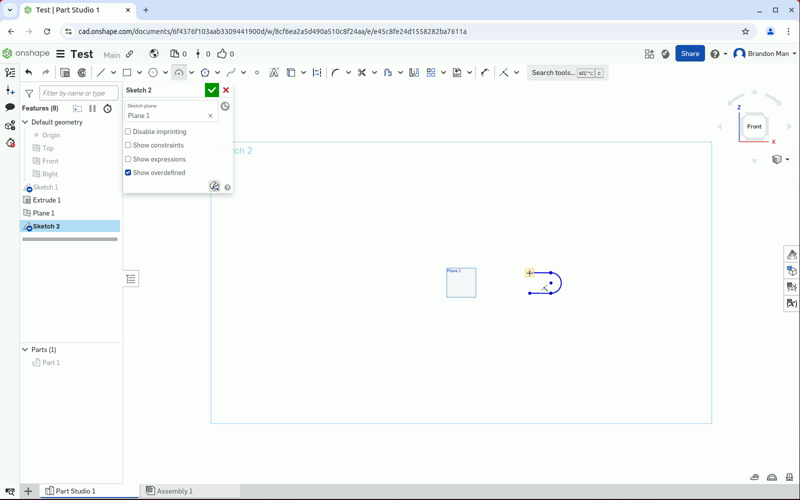
click(529, 272)
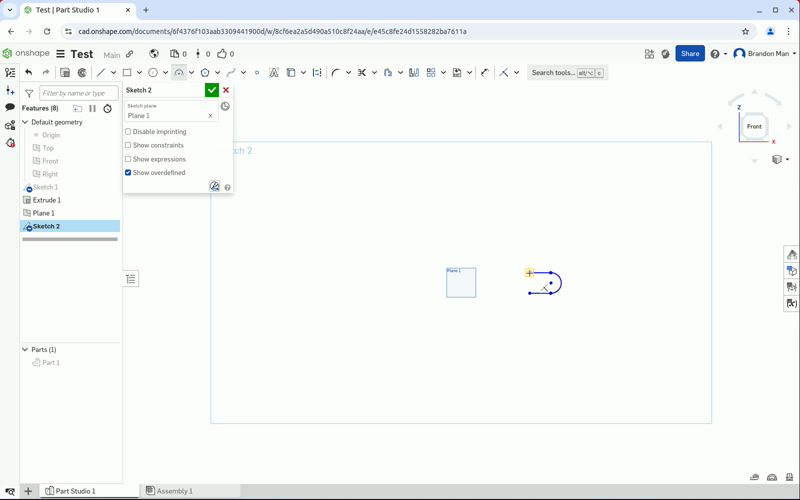
mouse_move(529, 293)
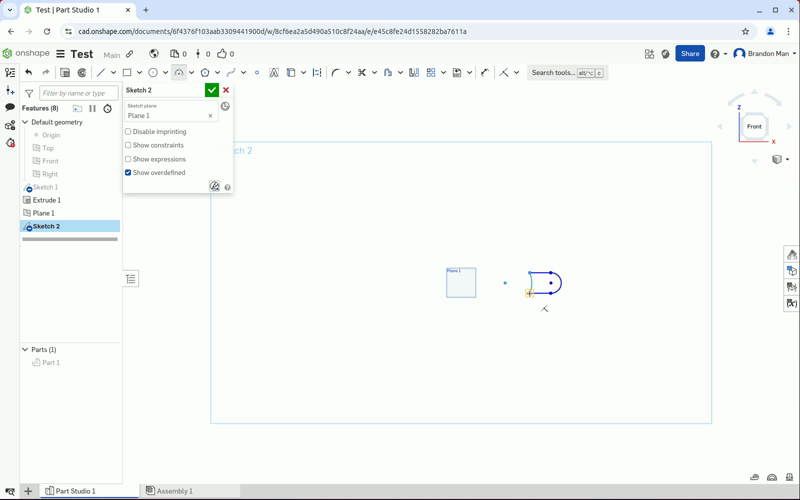
click(529, 293)
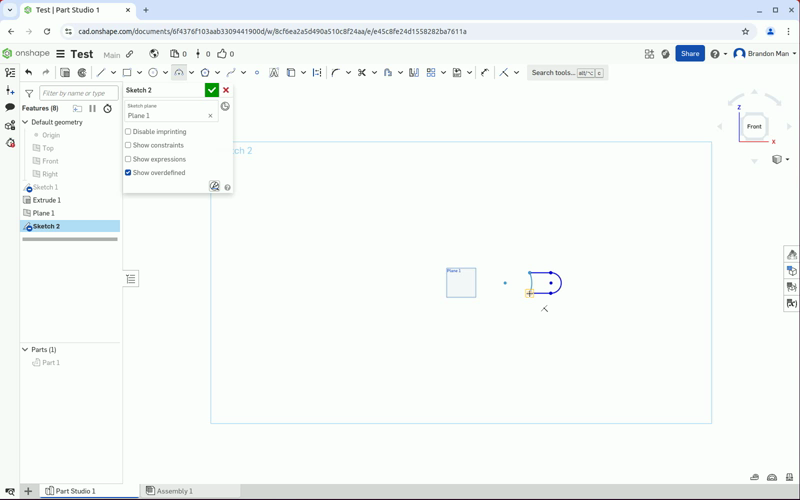
key_down(shift)
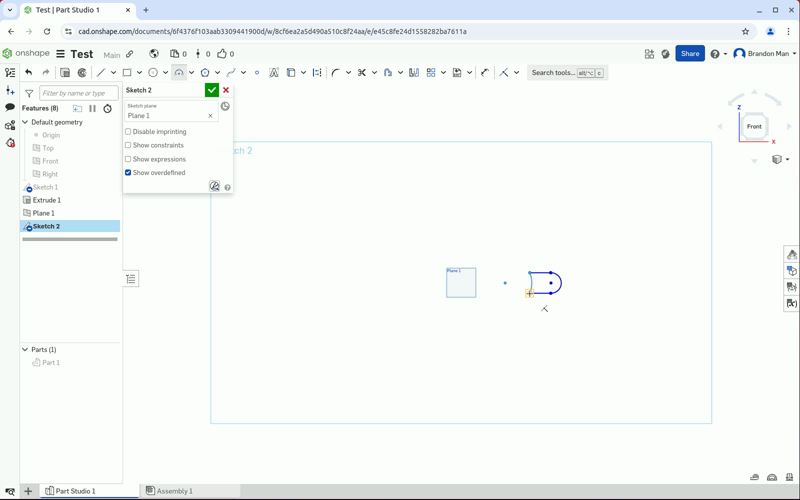
mouse_move(519, 282)
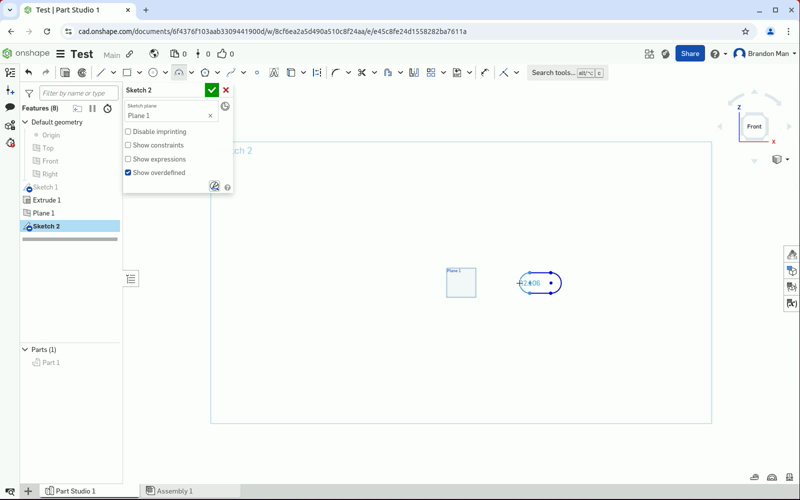
click(519, 282)
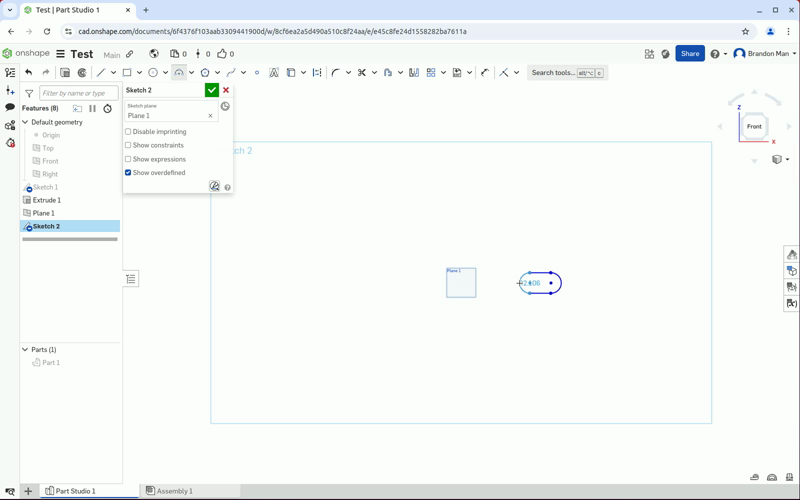
key_up(shift)
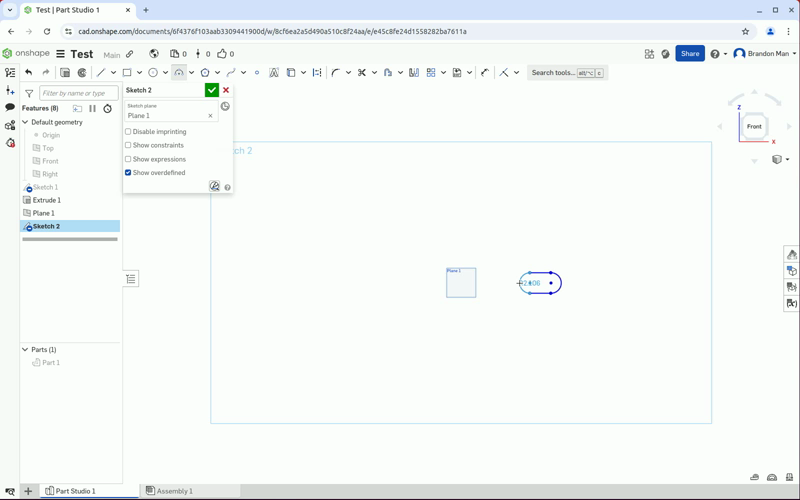
key(esc)
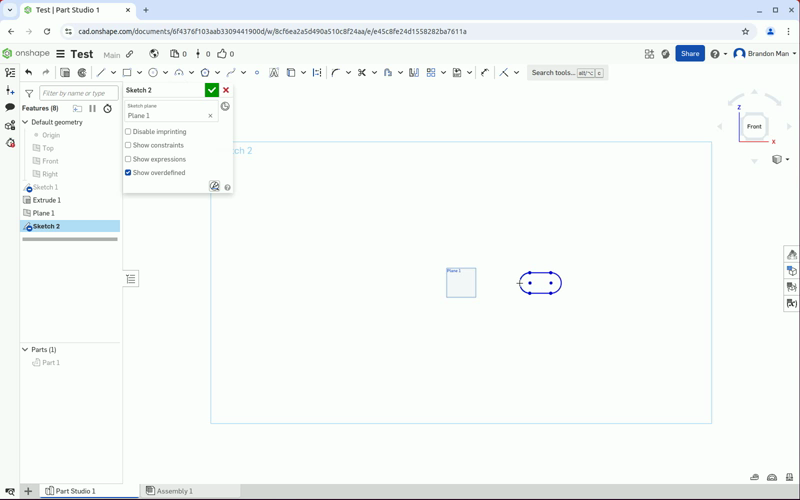
mouse_move(523, 280)
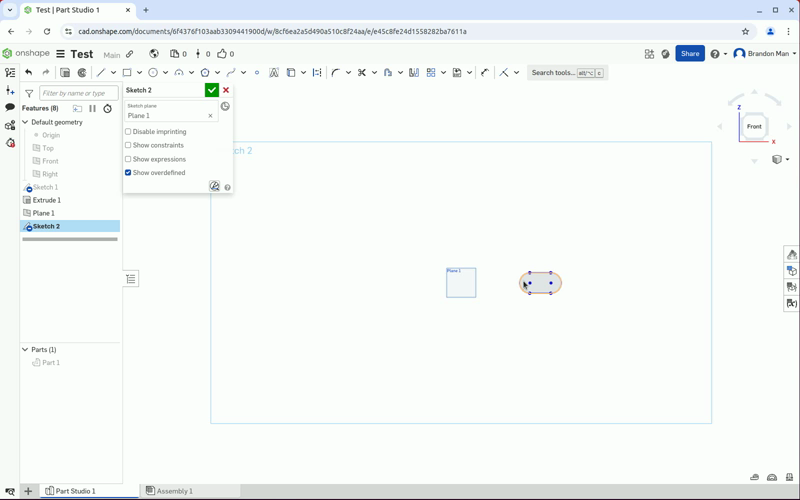
scroll(6)
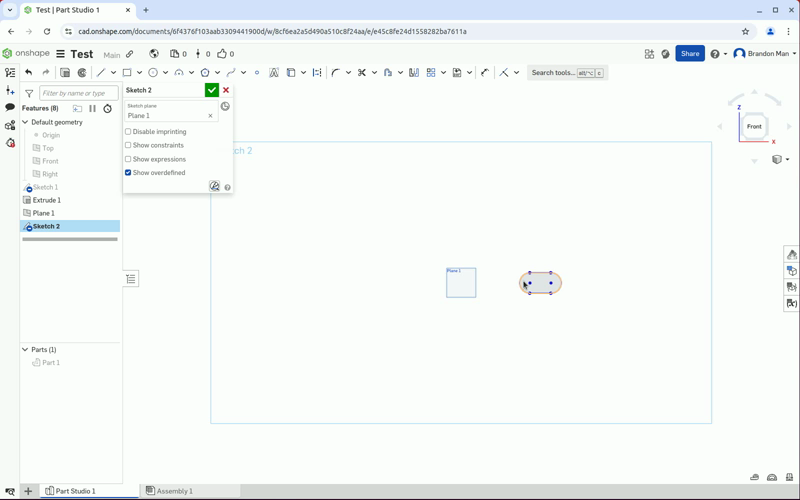
scroll(6)
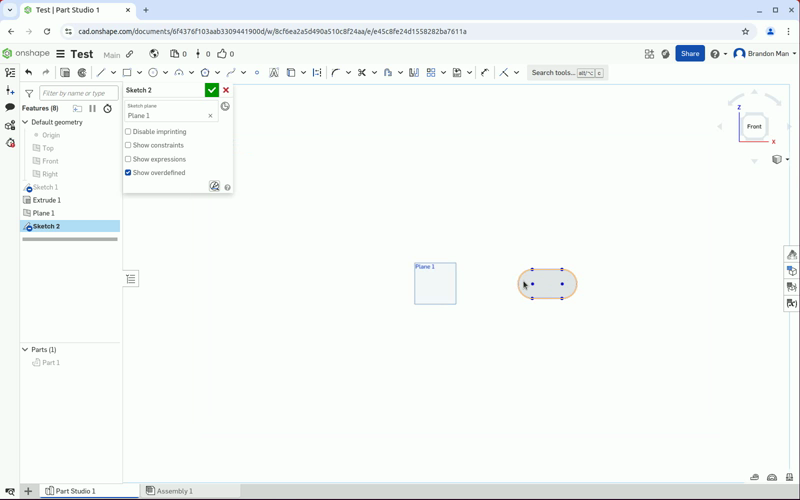
scroll(6)
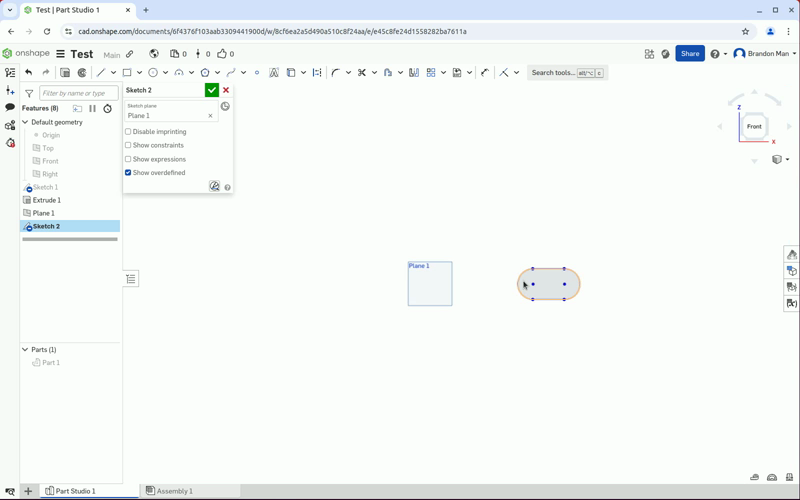
scroll(6)
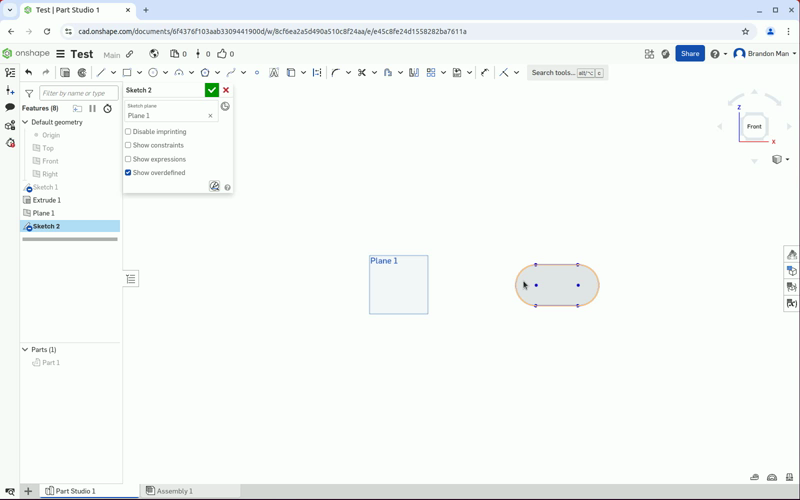
scroll(6)
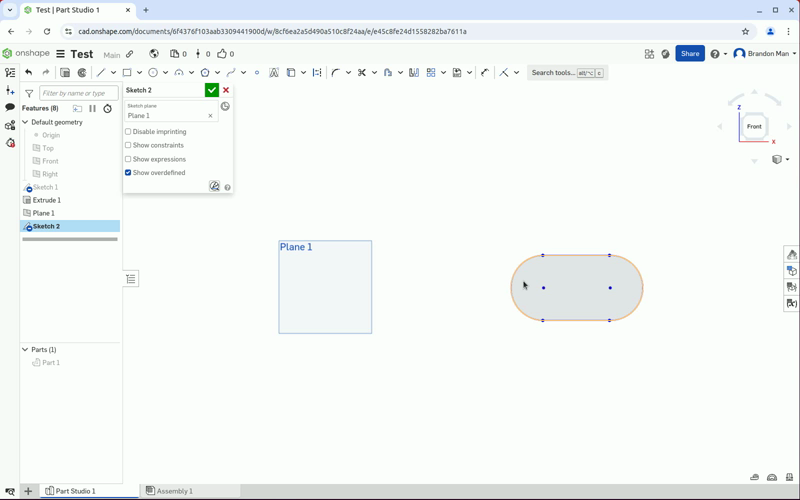
scroll(6)
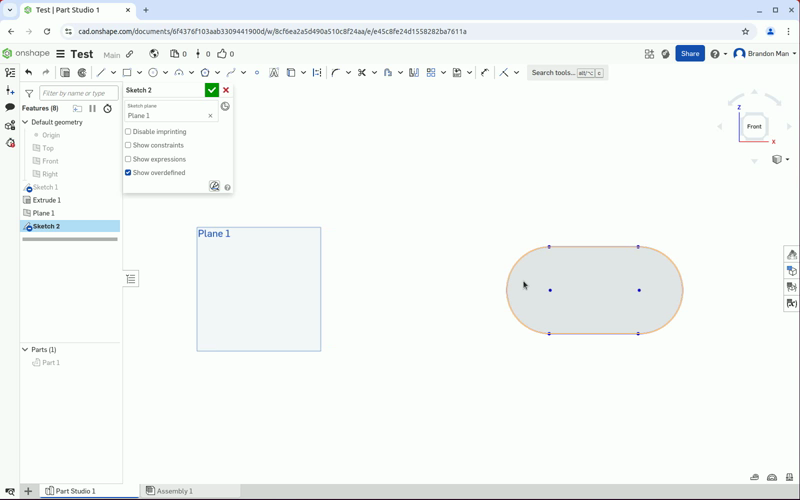
scroll(6)
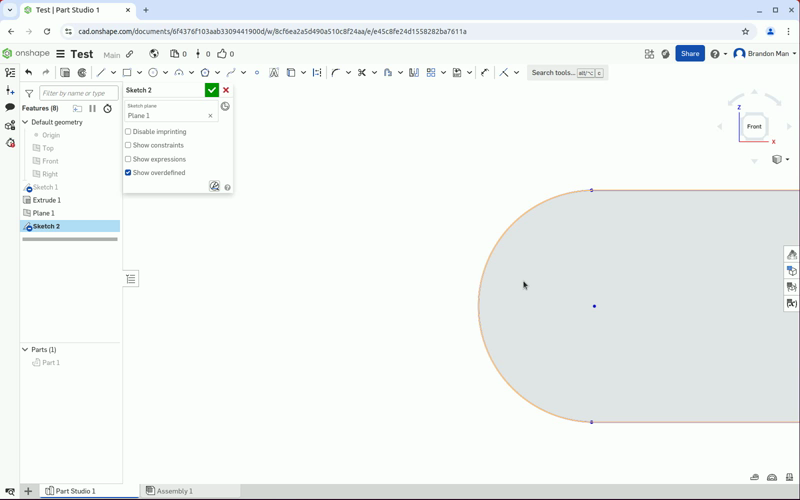
click(523, 280)
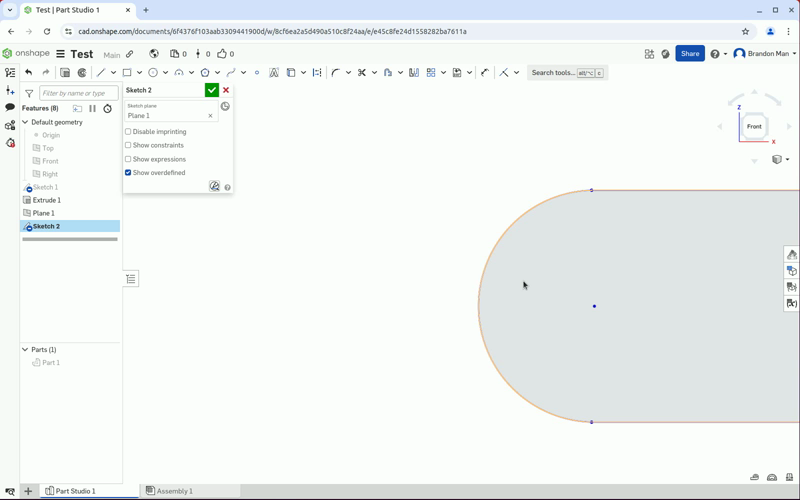
scroll(-6)
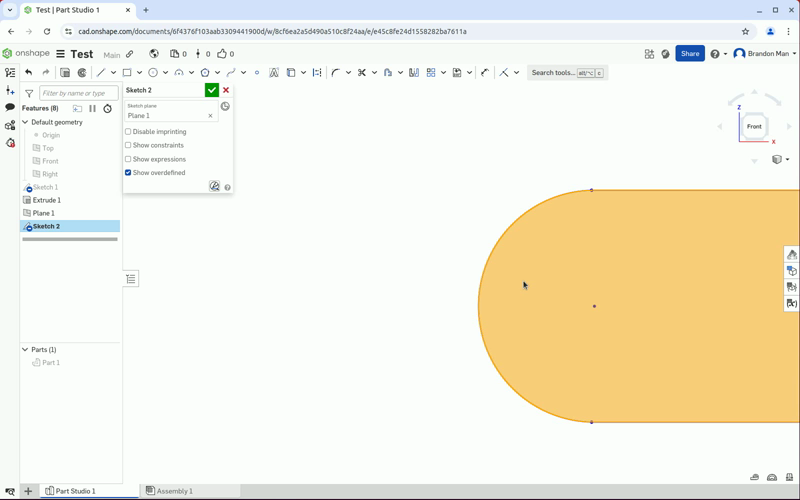
scroll(-6)
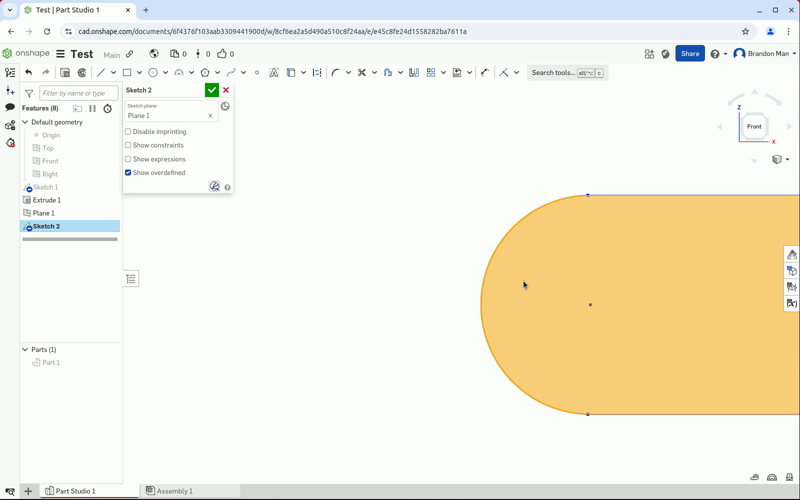
scroll(-6)
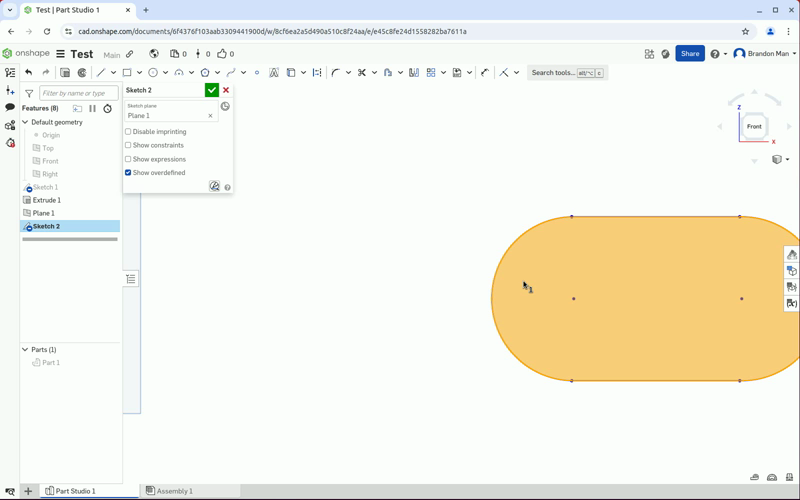
scroll(-6)
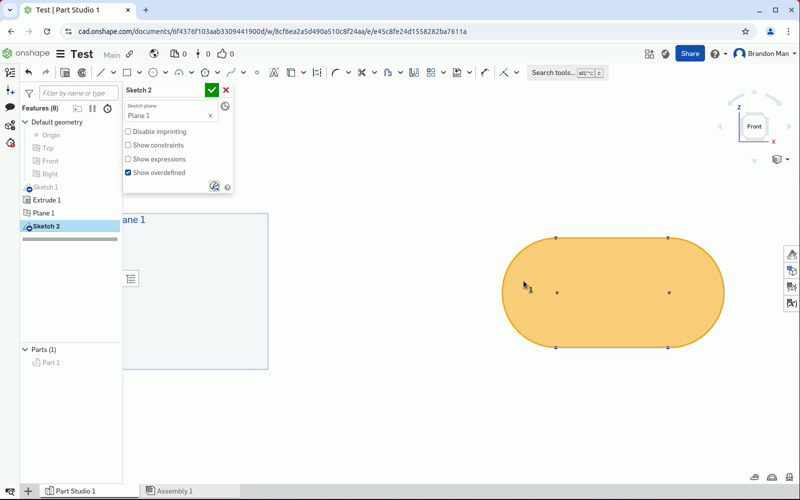
scroll(-6)
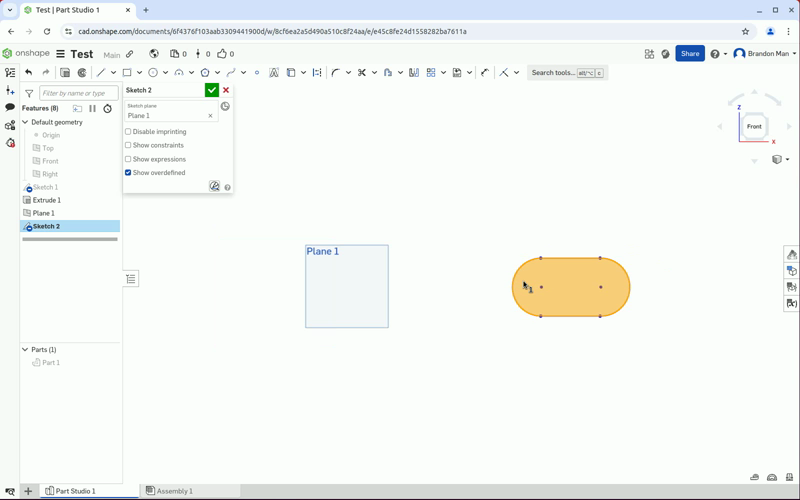
scroll(-6)
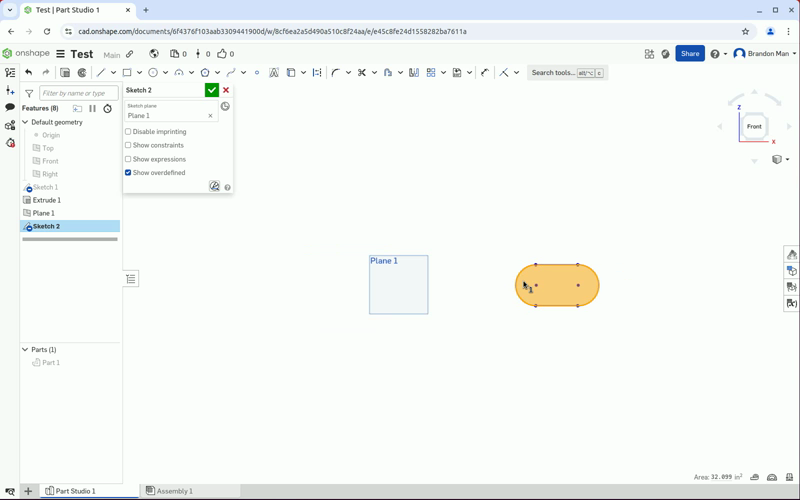
scroll(-6)
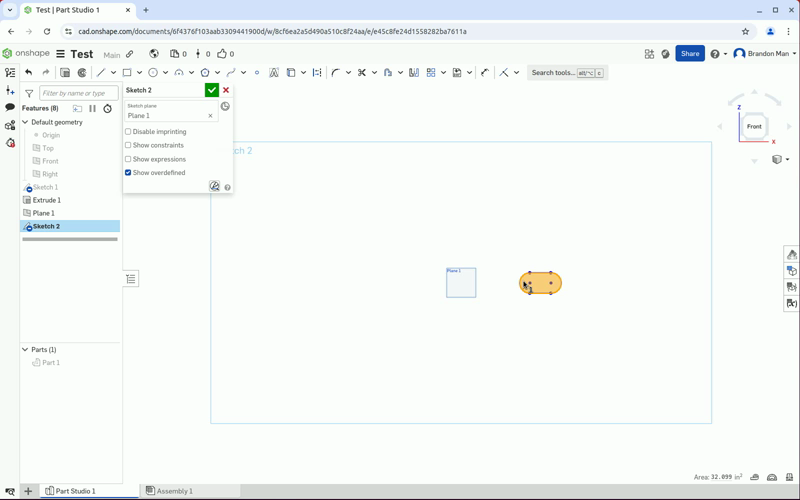
mouse_move(73, 352)
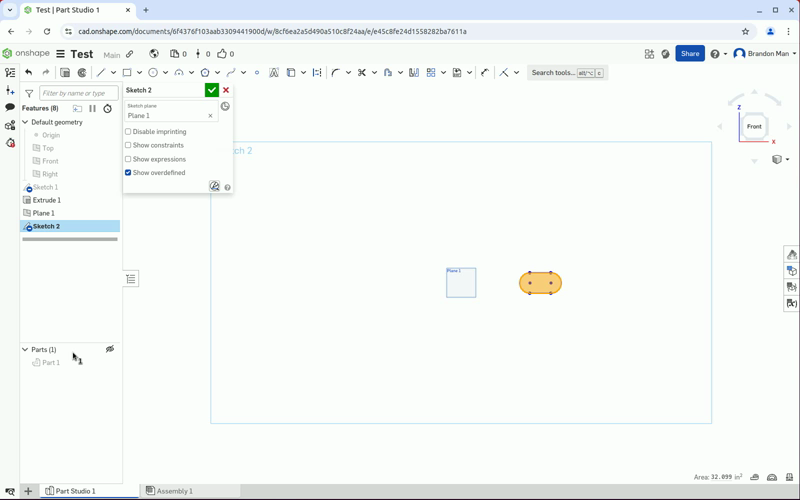
key(shift+y)
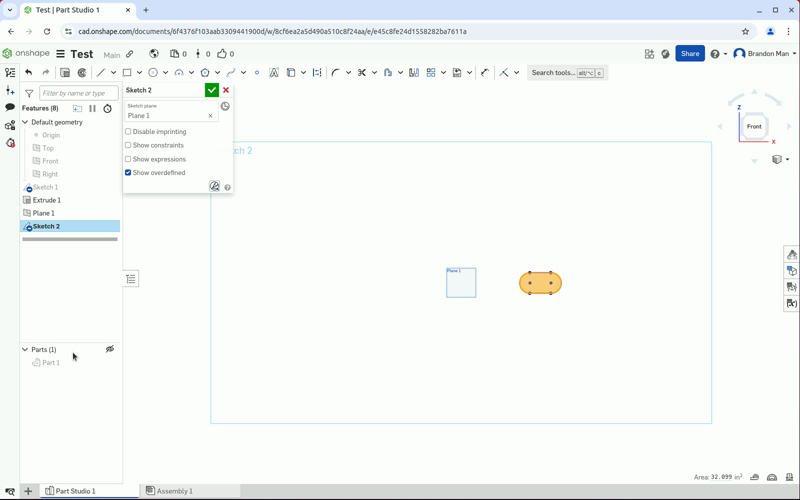
key(shift+e)
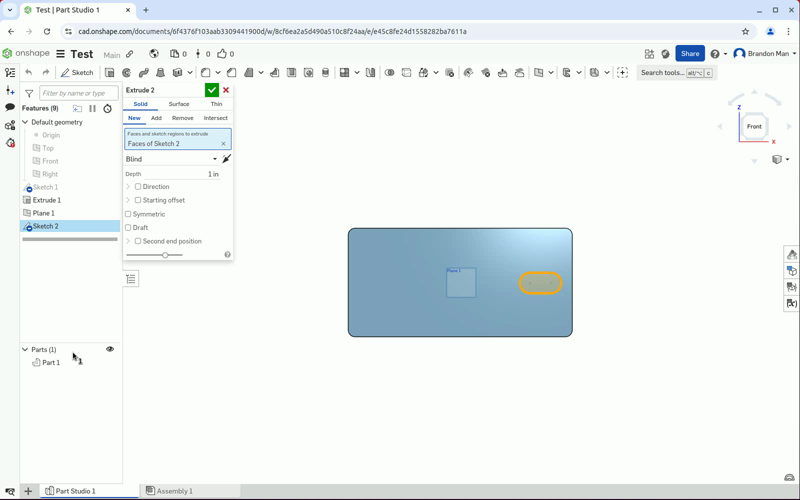
mouse_move(143, 106)
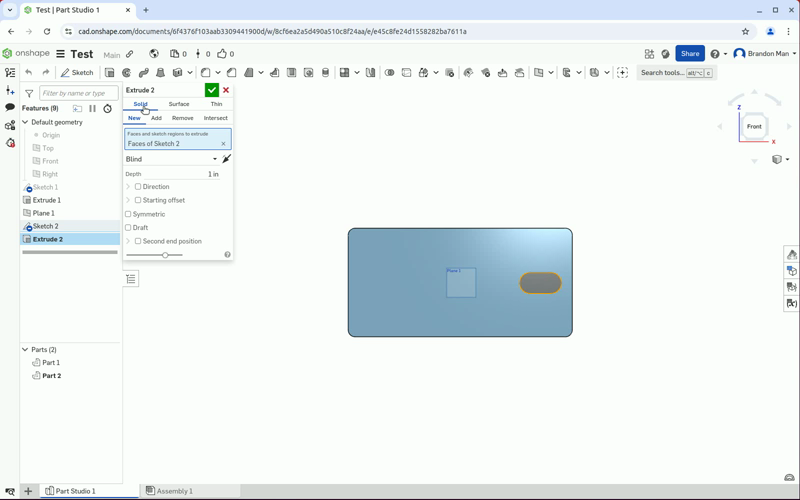
click(143, 106)
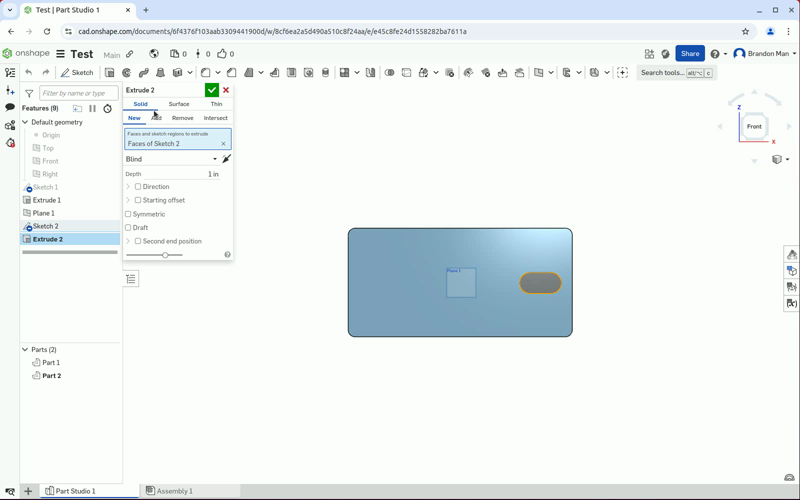
mouse_move(186, 120)
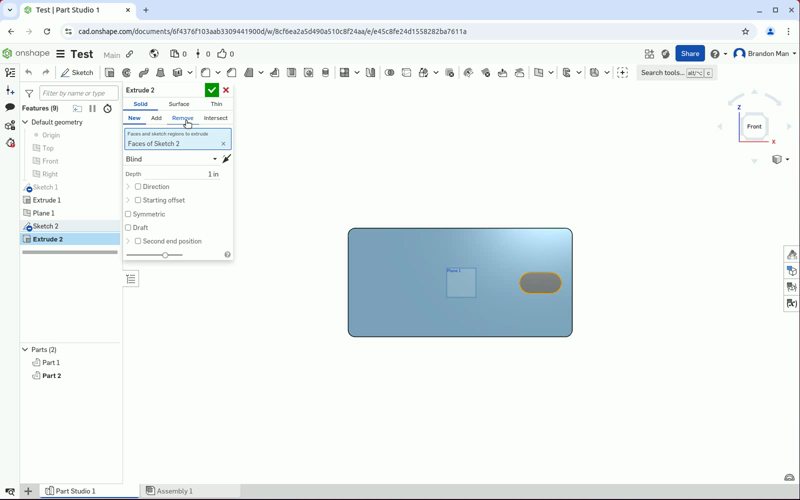
click(186, 120)
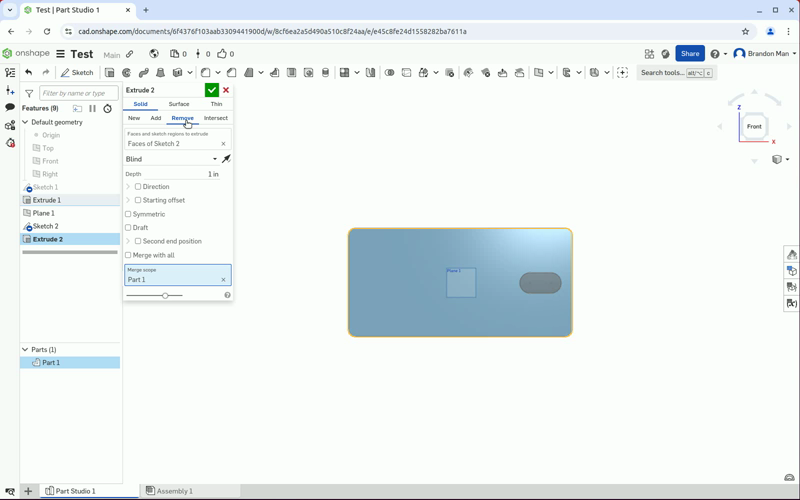
key(tab, 4)
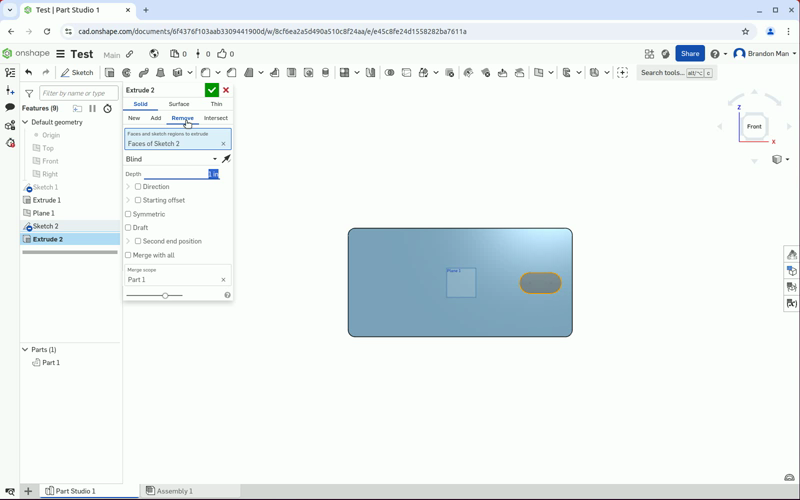
text(11.554)
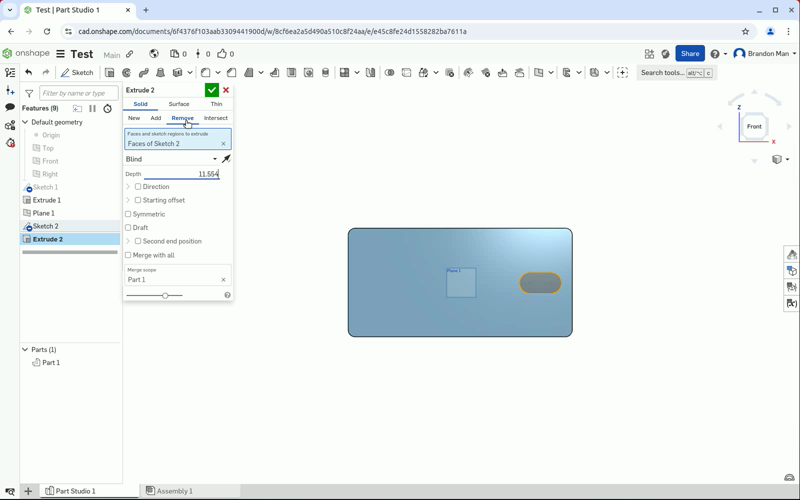
key(tab, 6)
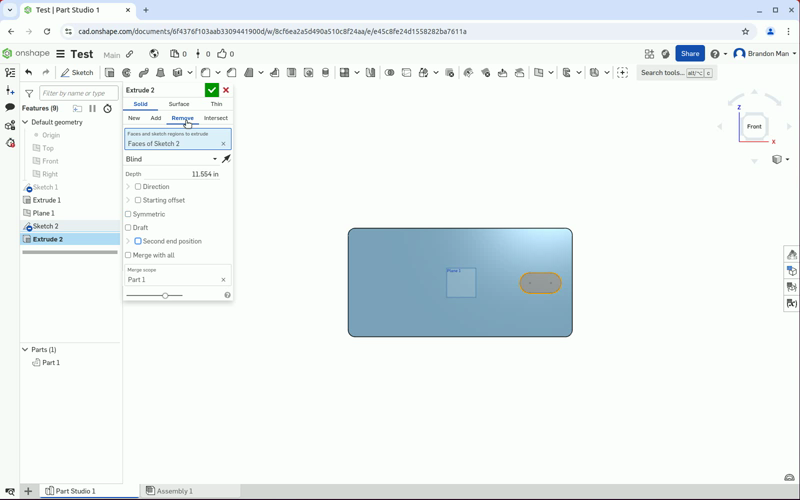
key(space)
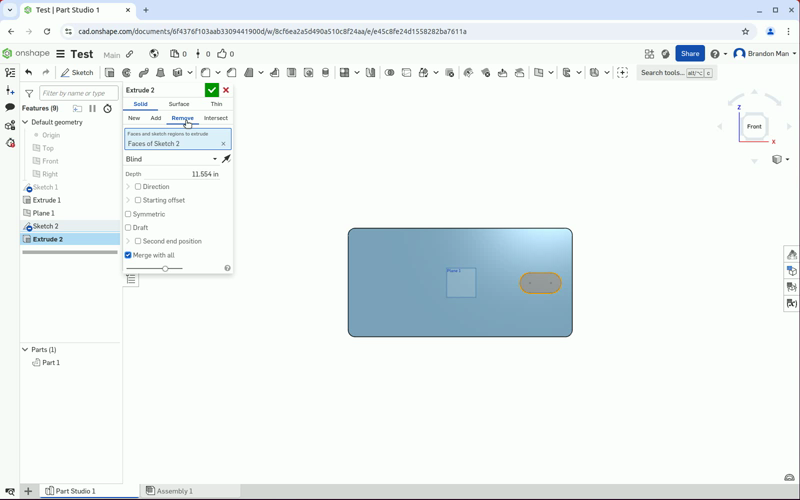
key(enter)
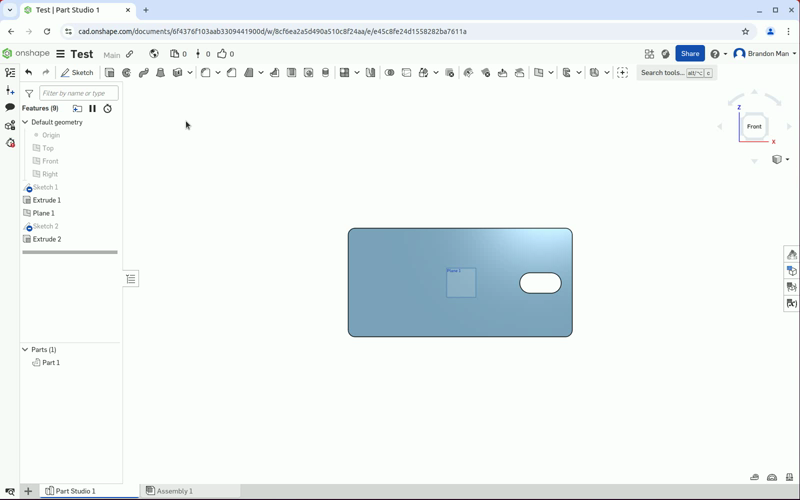
key(shift+h)
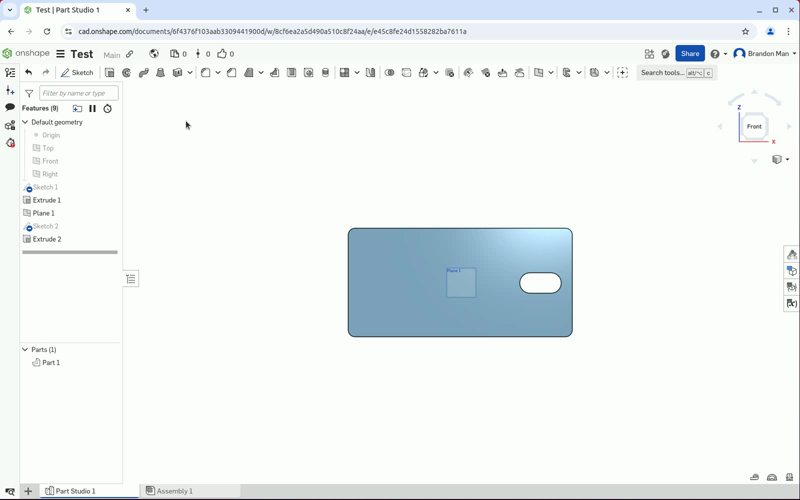
key(shift+h)
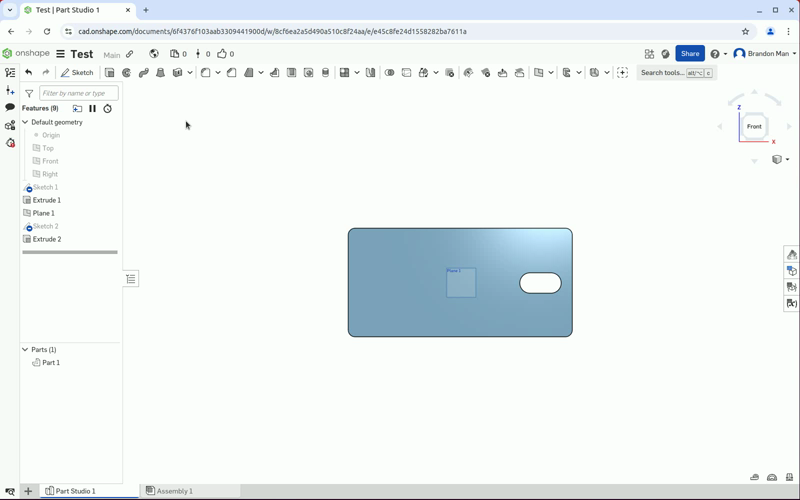
mouse_move(73, 189)
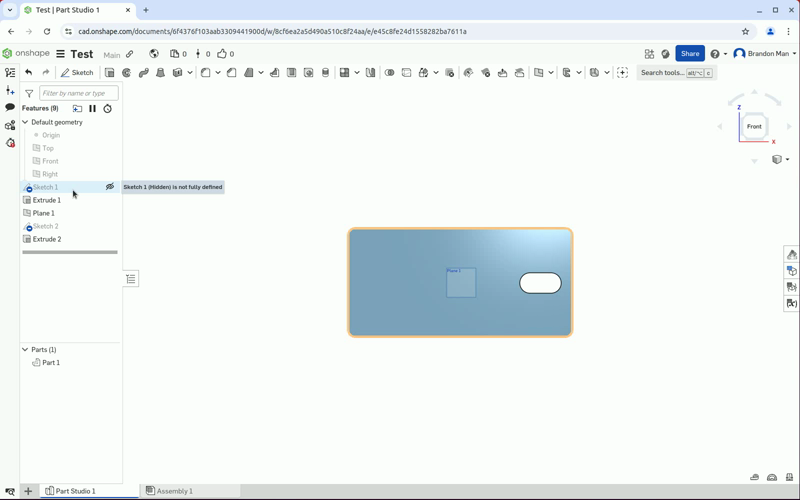
click(73, 189)
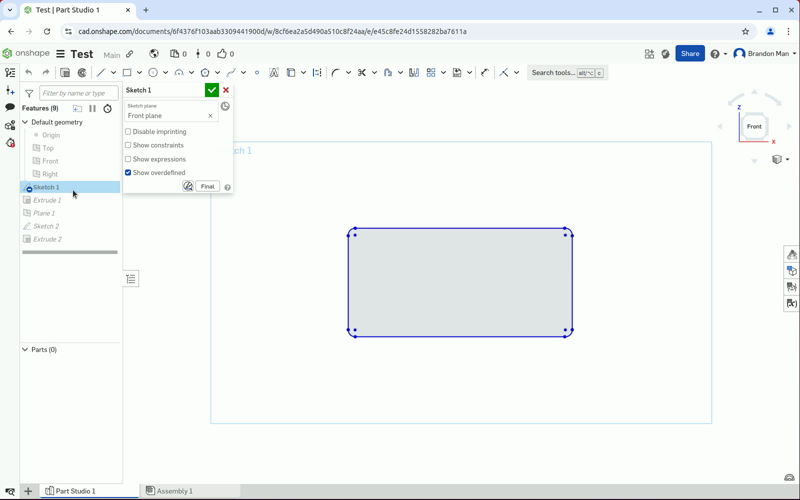
mouse_move(229, 92)
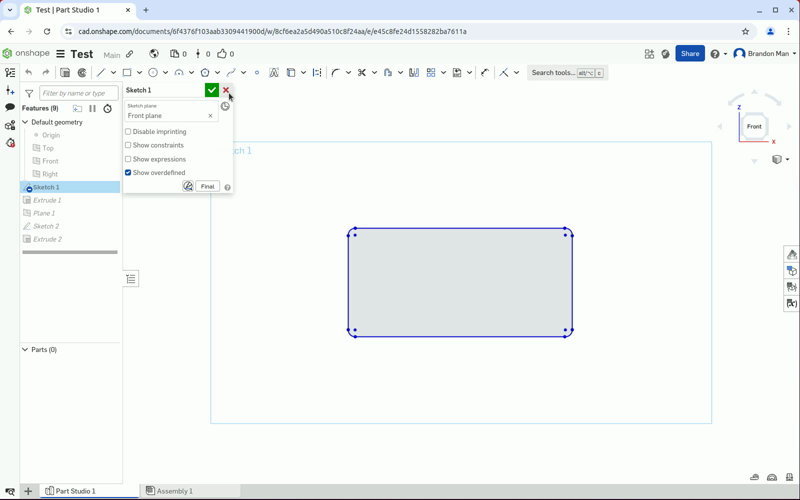
click(229, 92)
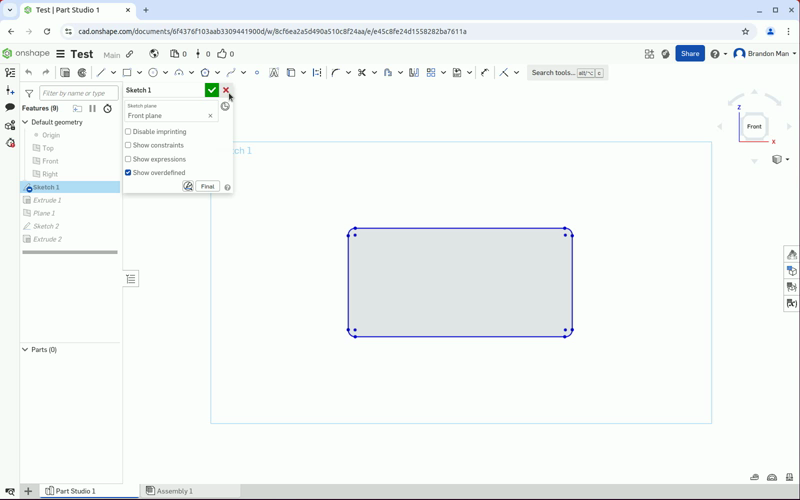
key(shift+s)
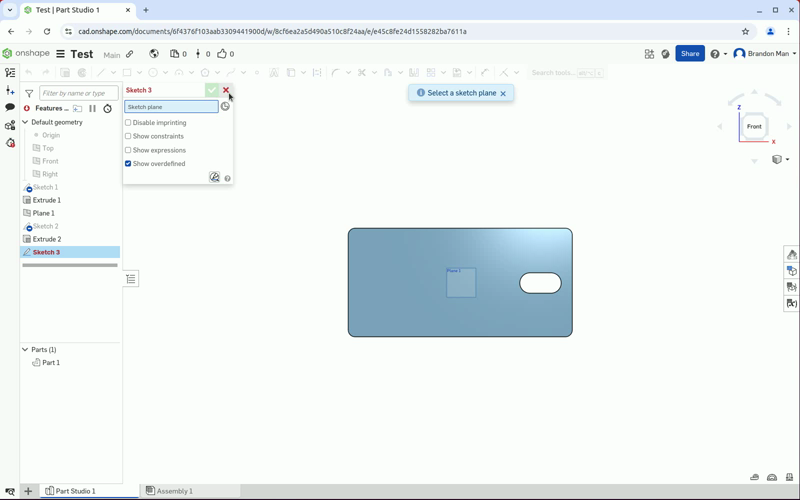
mouse_move(73, 215)
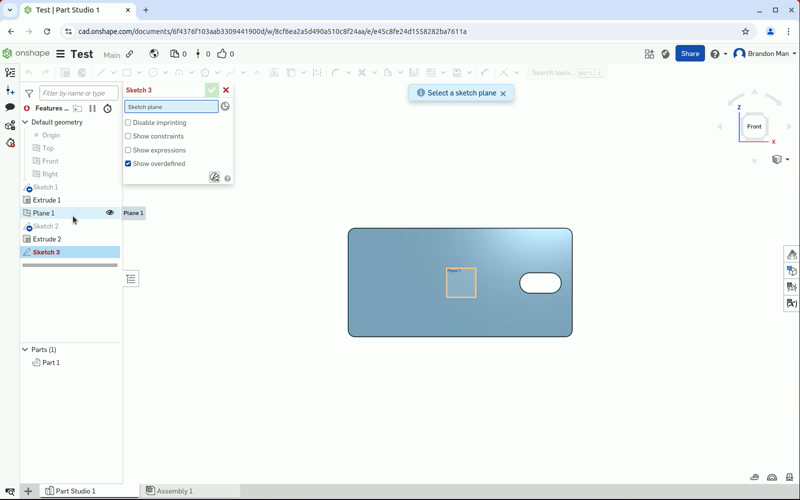
click(73, 215)
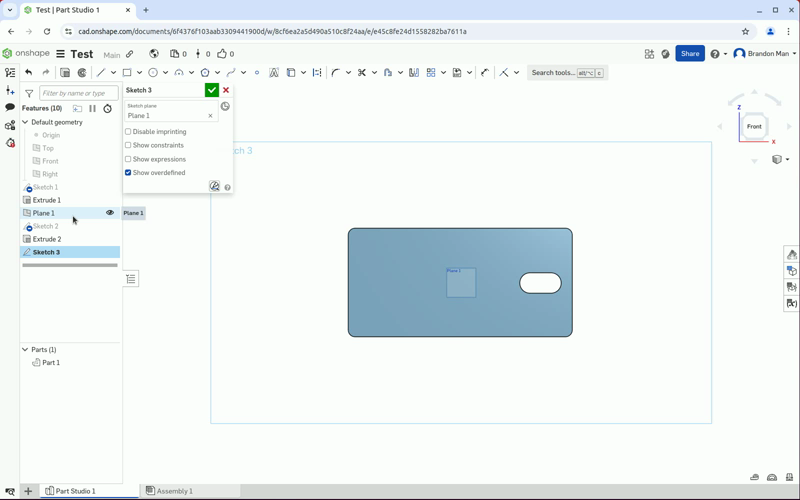
mouse_move(73, 352)
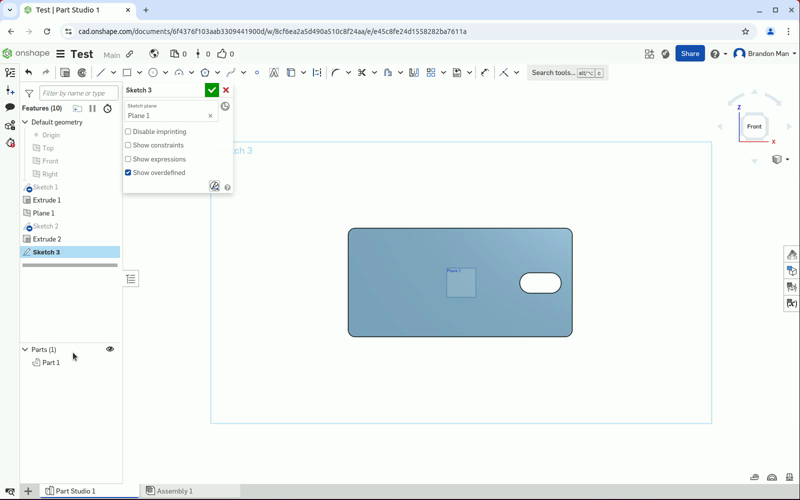
key(y)
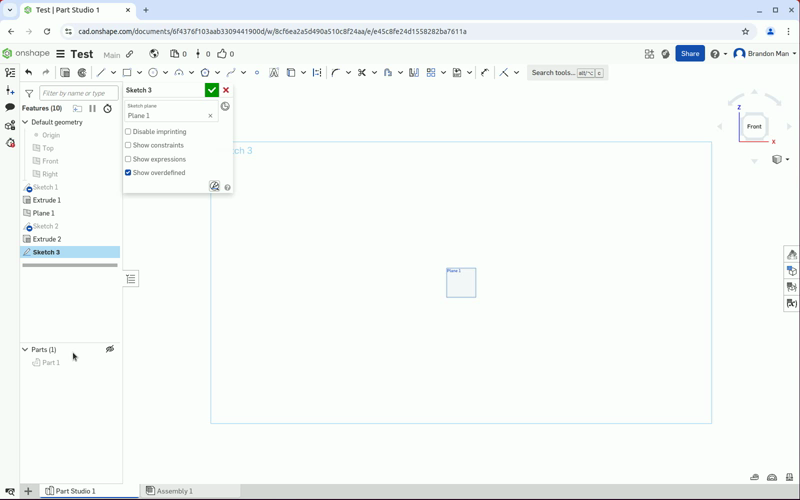
key(l)
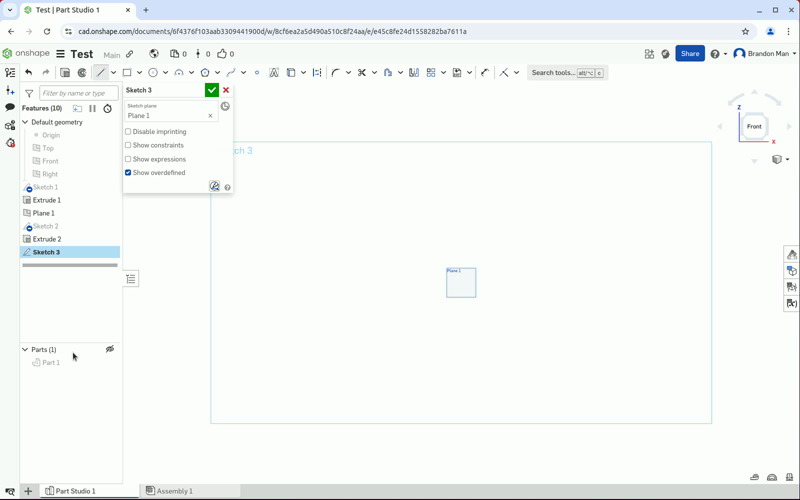
key_down(shift)
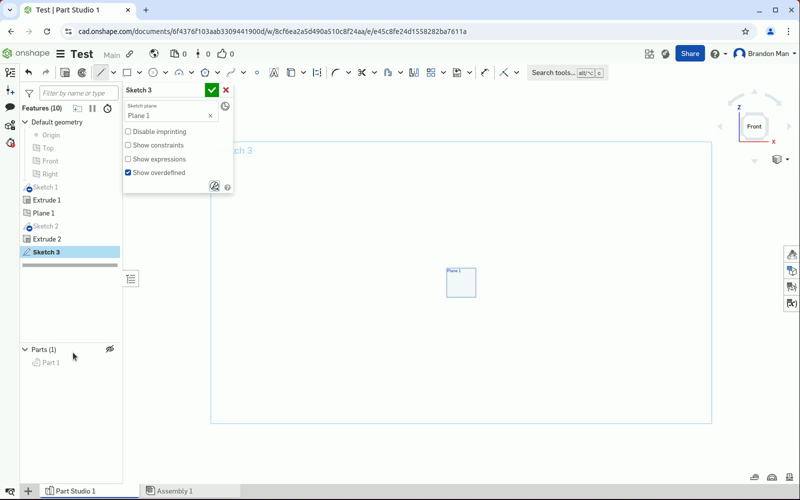
mouse_move(371, 293)
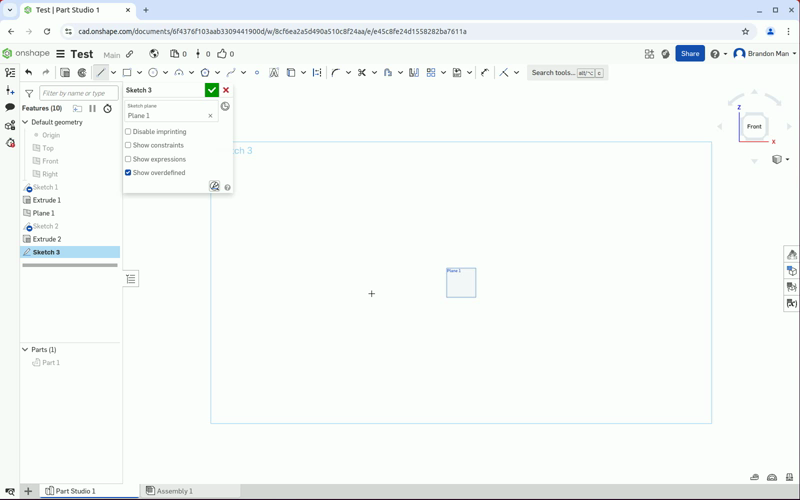
click(371, 293)
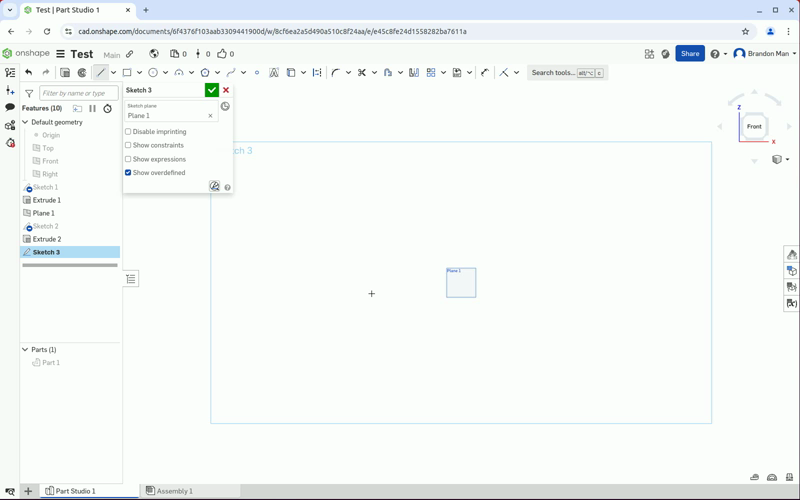
key_up(shift)
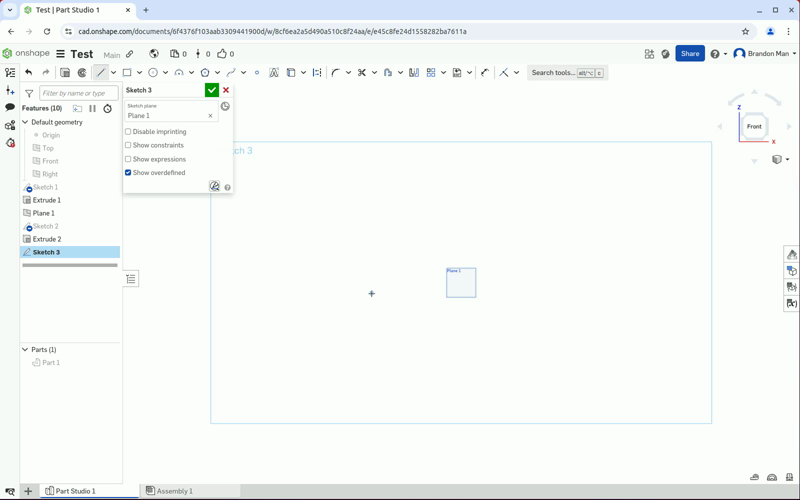
key_down(shift)
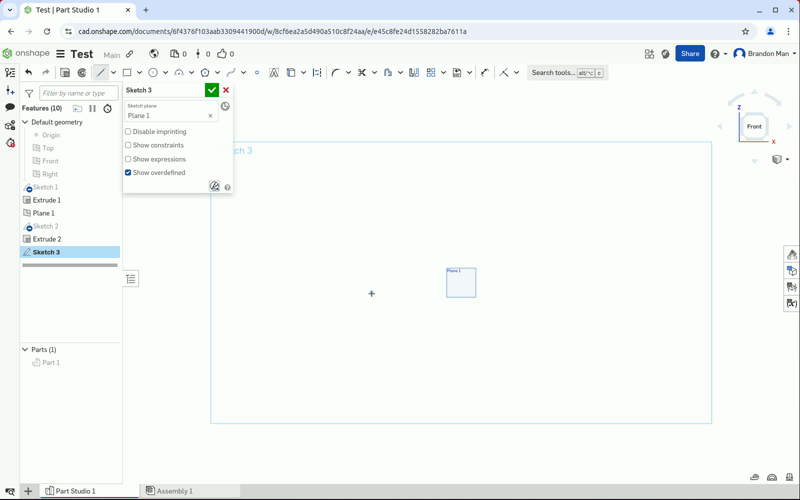
mouse_move(401, 293)
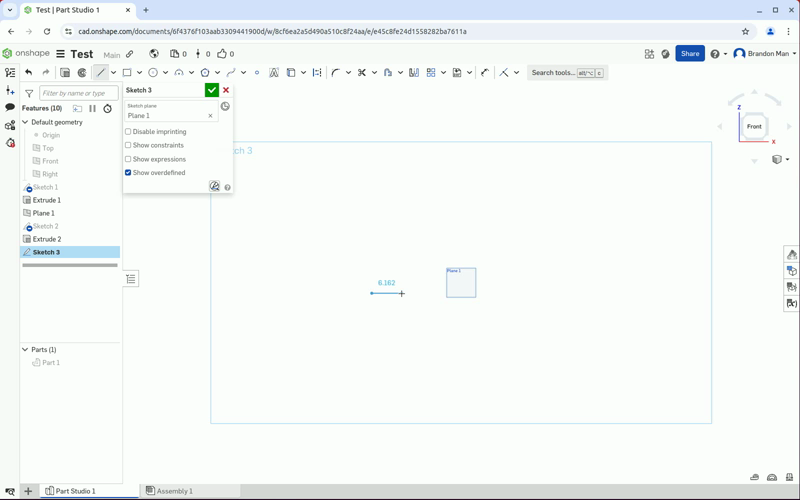
mouse_move(392, 293)
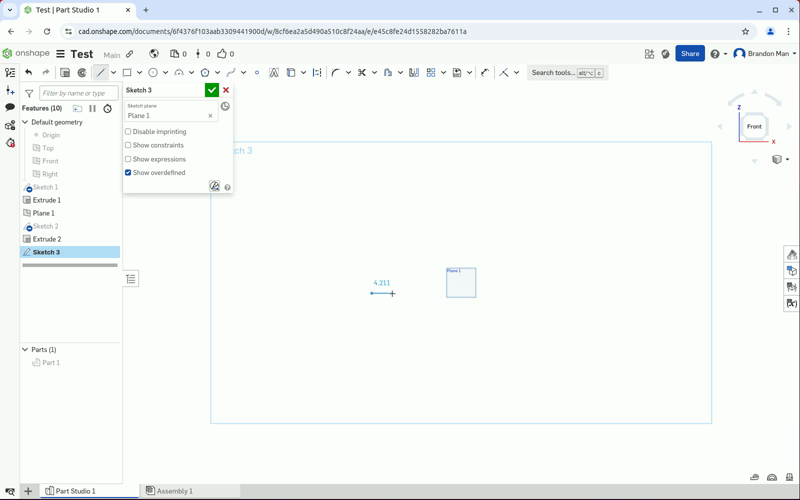
click(392, 293)
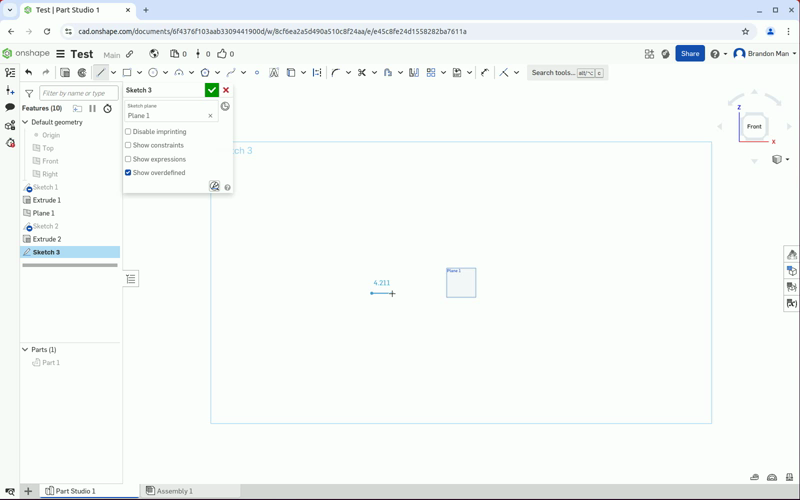
key_up(shift)
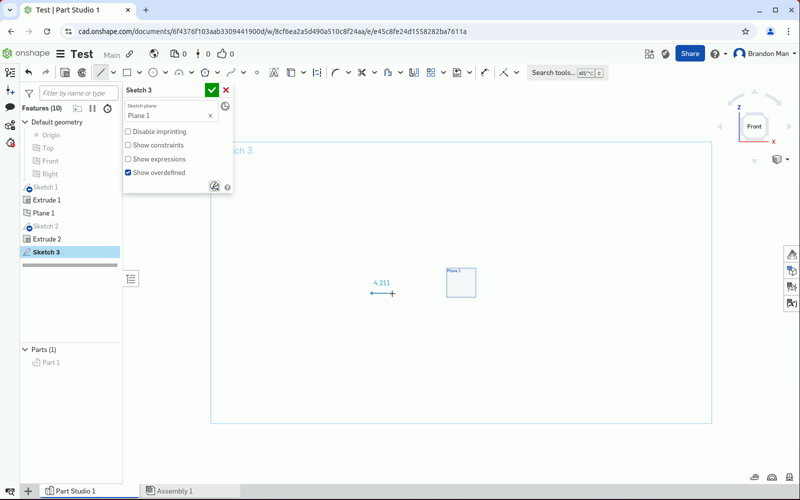
key(esc)
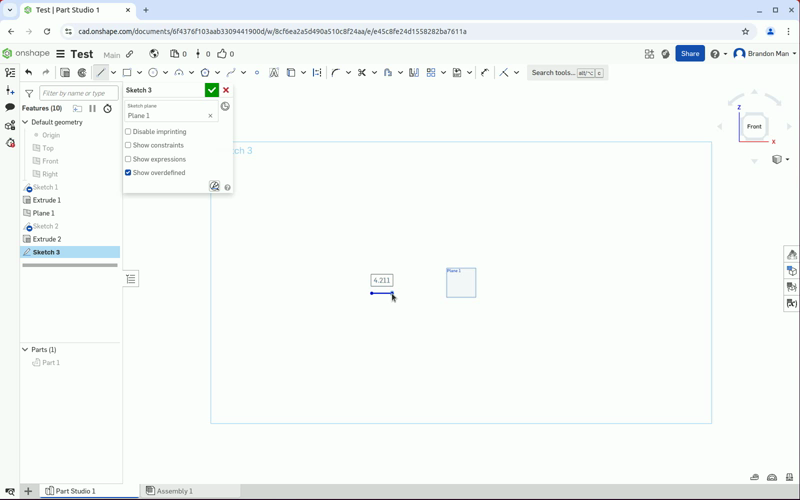
key(a)
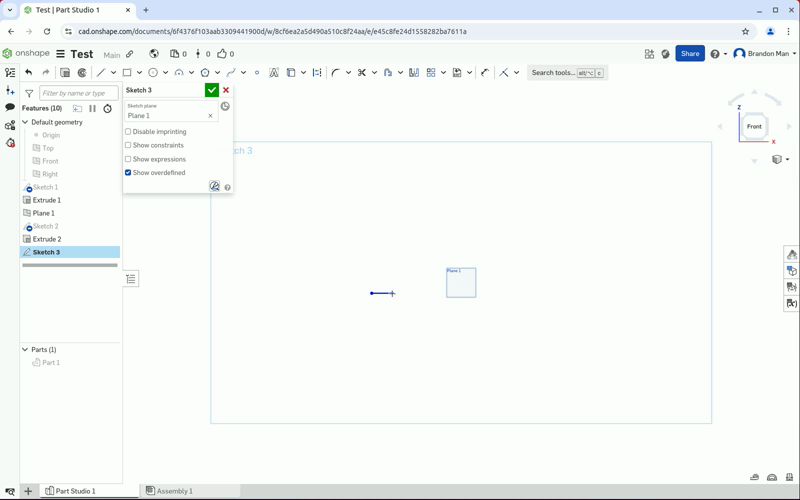
mouse_move(392, 293)
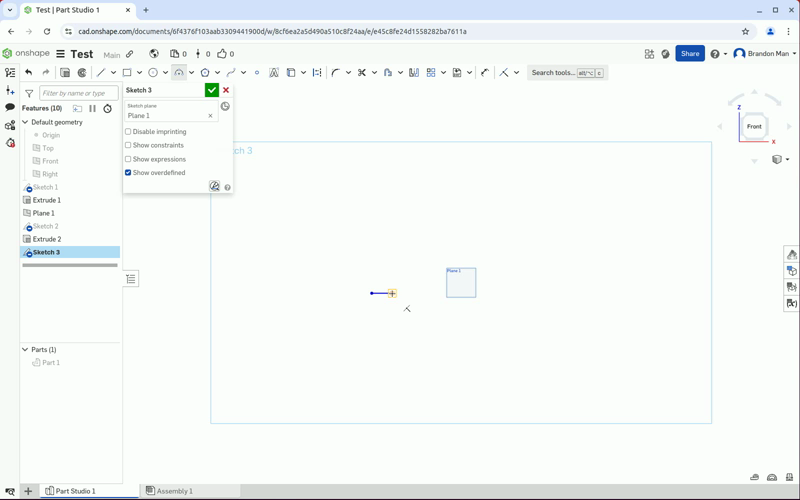
click(392, 293)
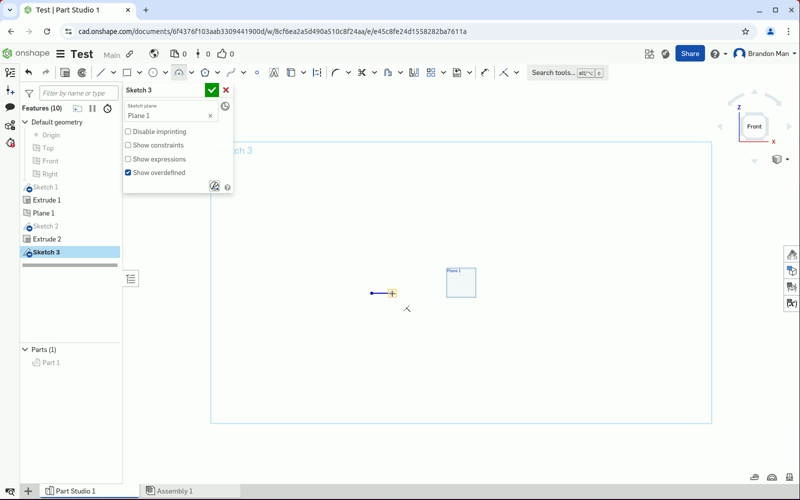
key_down(shift)
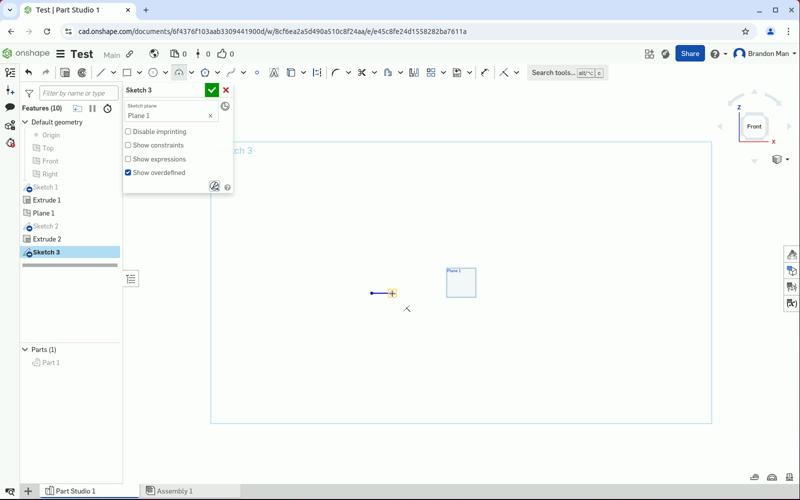
mouse_move(392, 272)
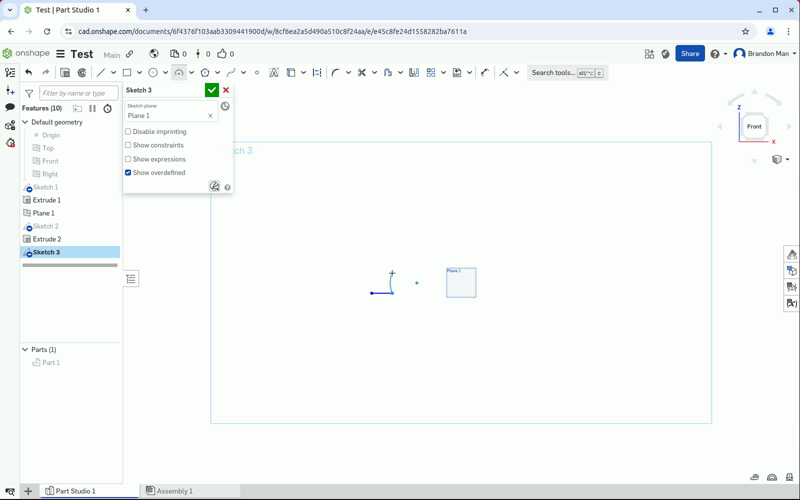
click(392, 272)
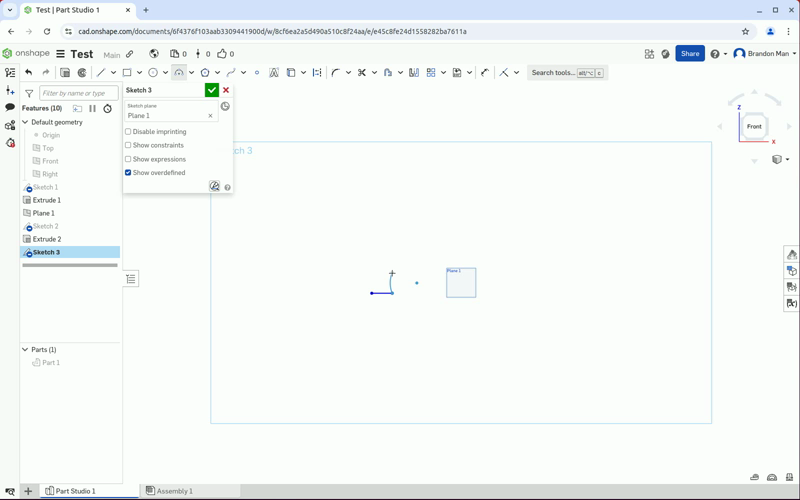
mouse_move(402, 282)
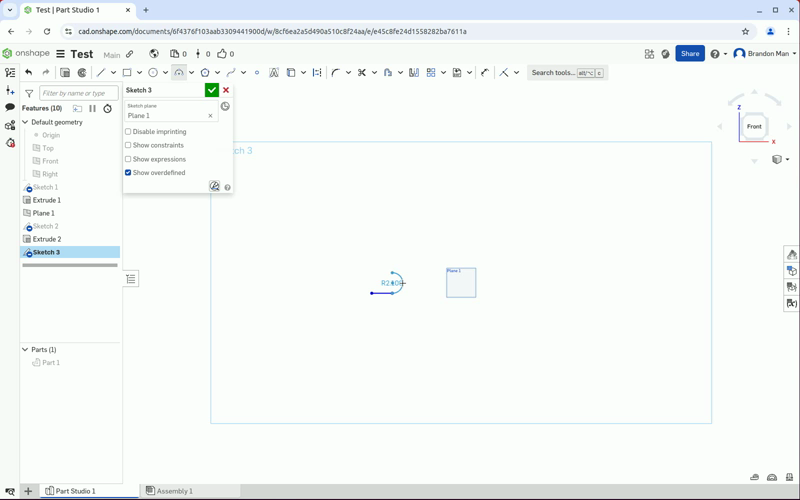
click(402, 282)
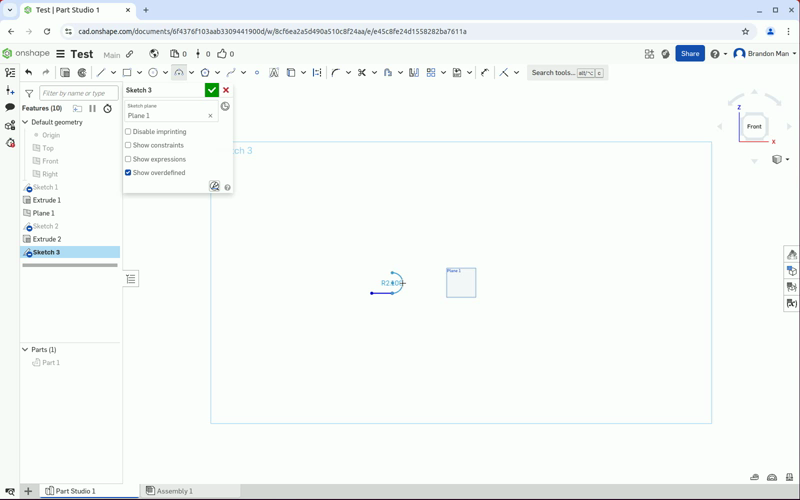
key_up(shift)
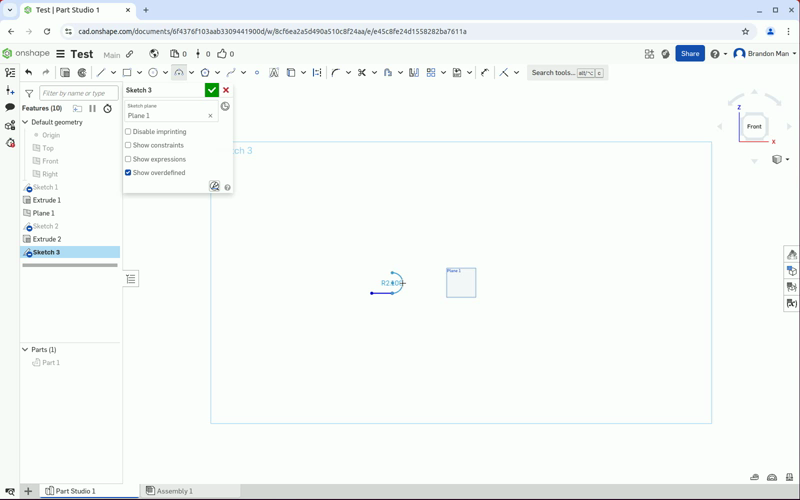
key(esc)
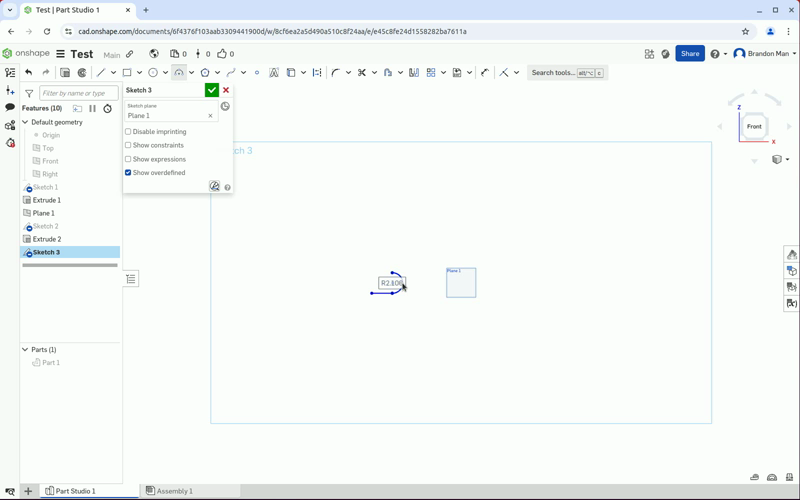
key(l)
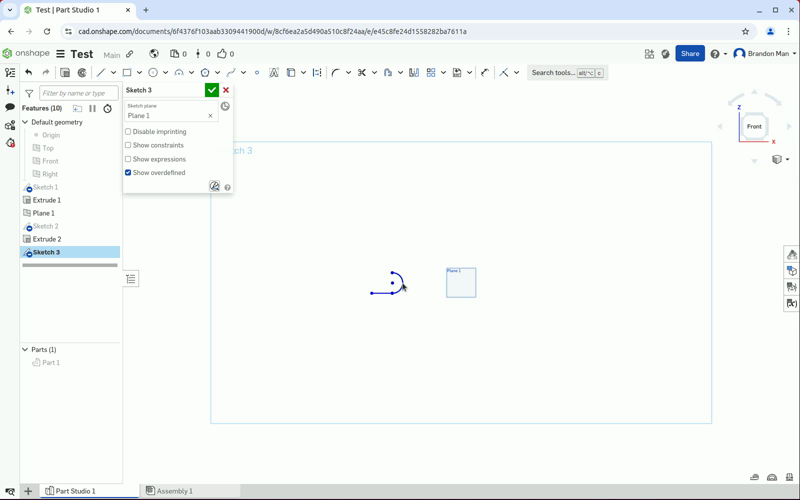
mouse_move(392, 272)
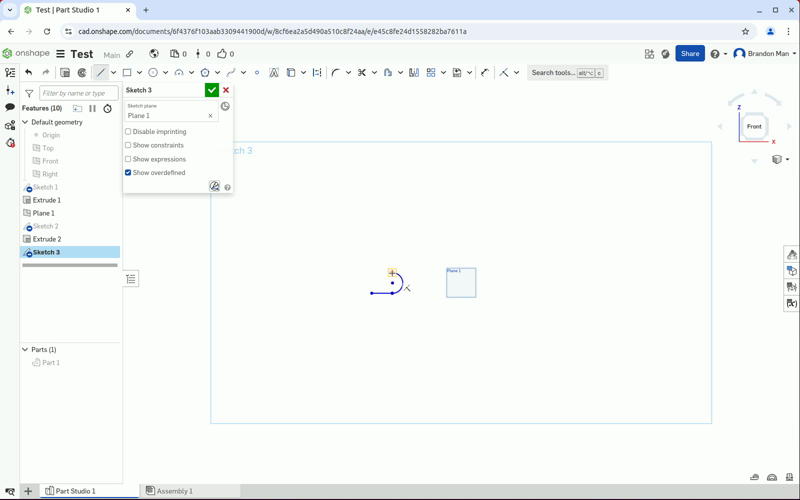
click(392, 272)
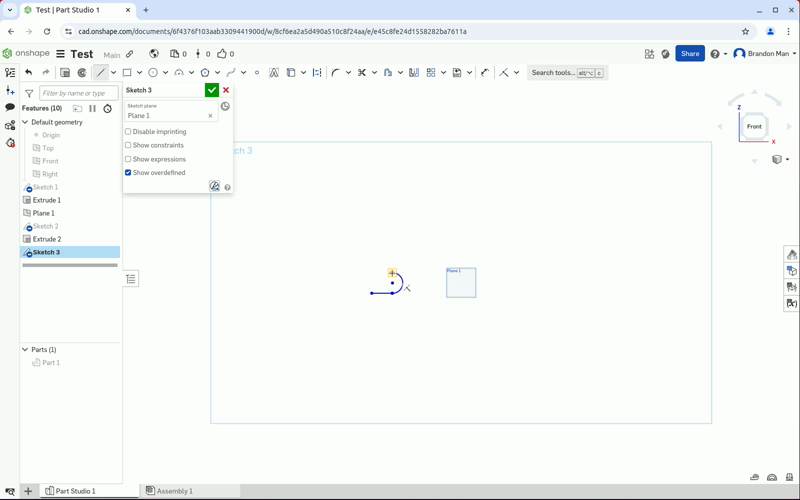
key_down(shift)
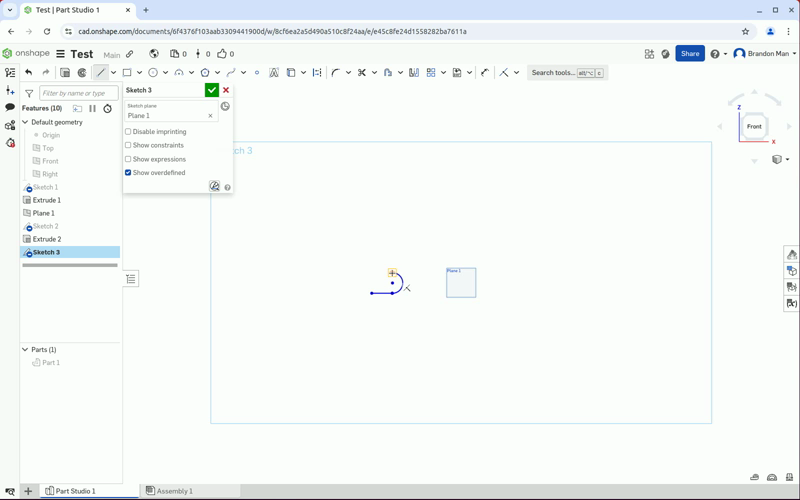
mouse_move(422, 272)
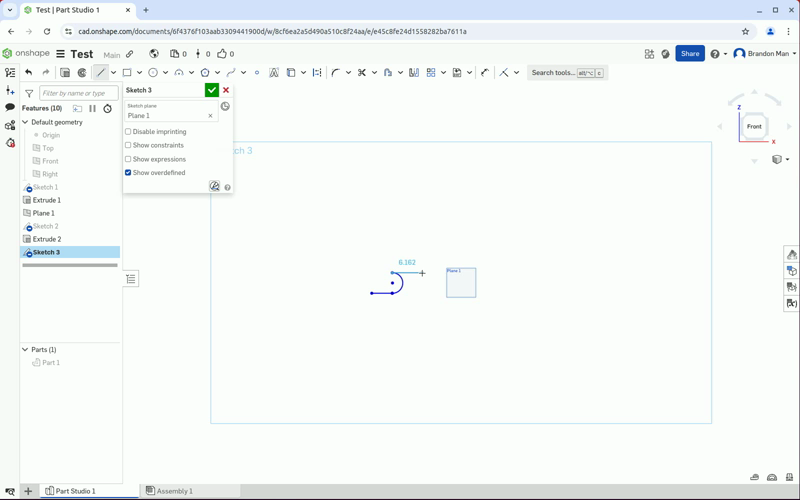
mouse_move(371, 272)
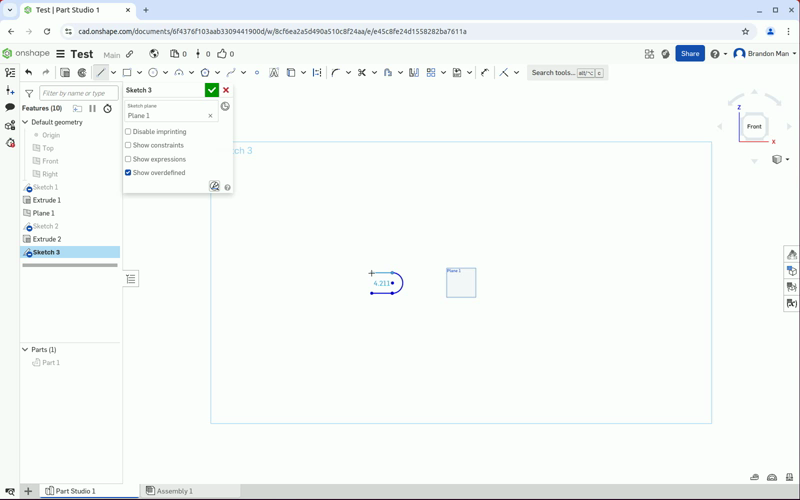
click(371, 272)
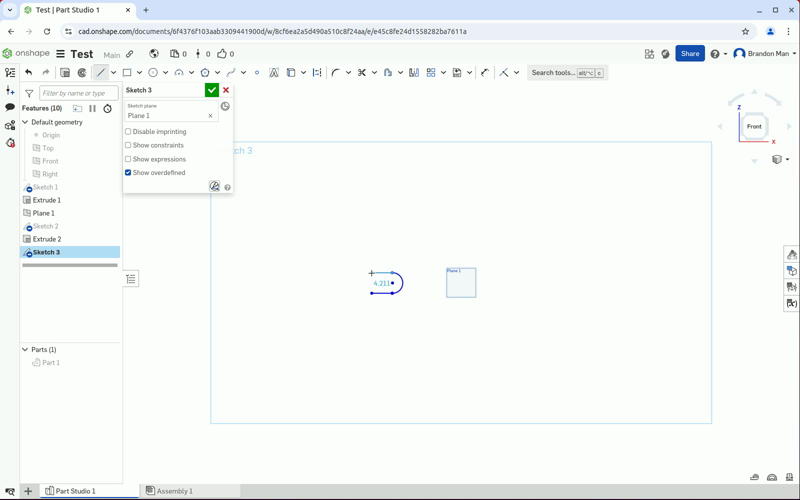
key_up(shift)
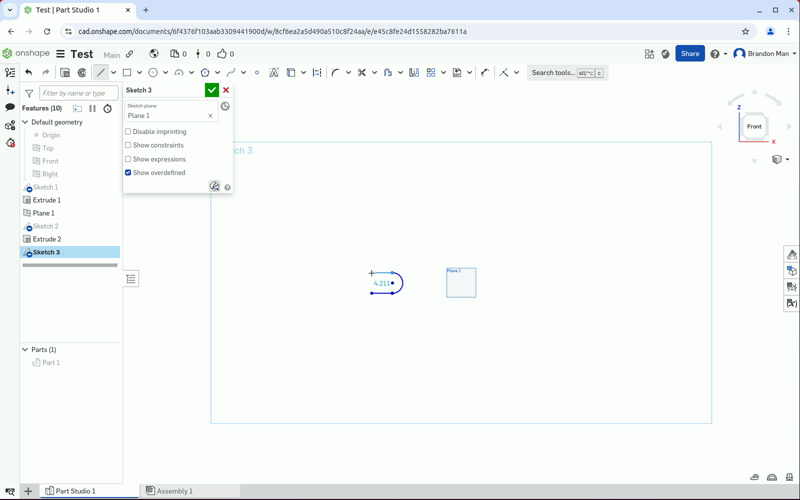
key(esc)
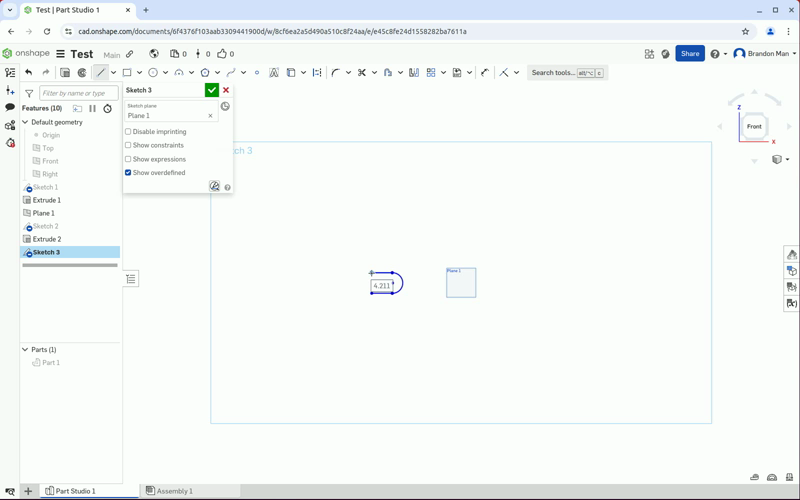
key(a)
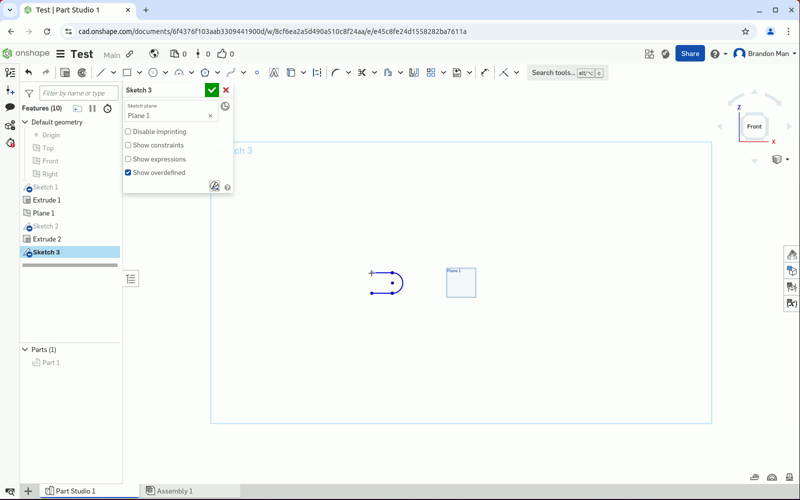
mouse_move(371, 272)
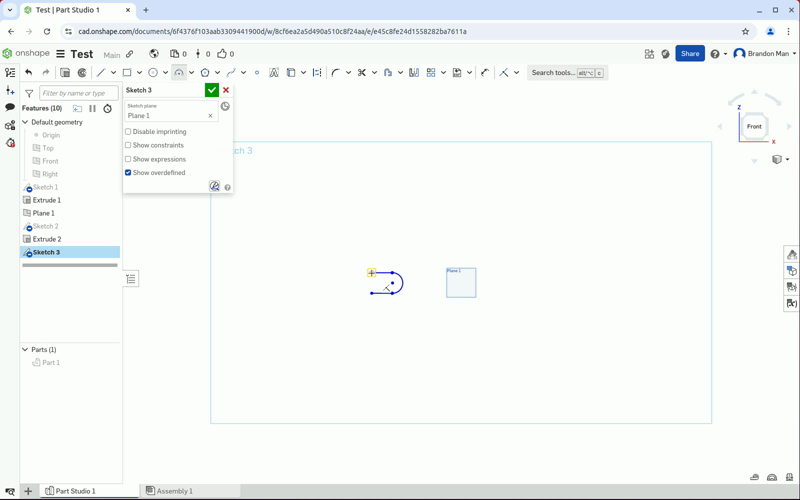
click(371, 272)
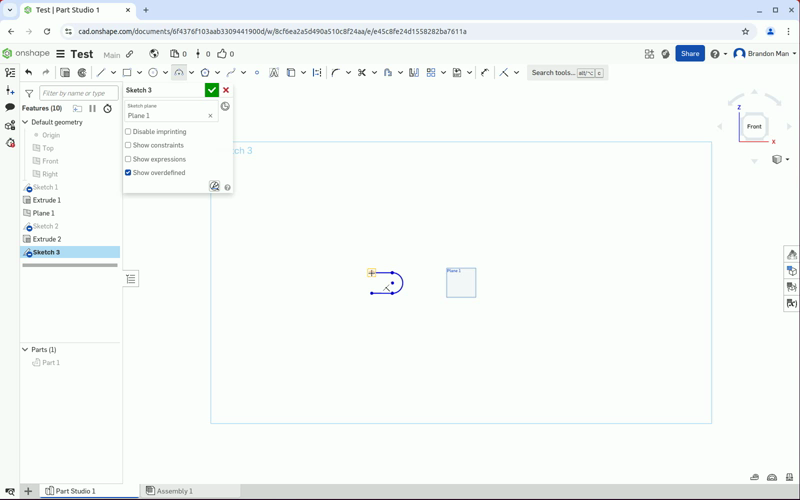
mouse_move(371, 293)
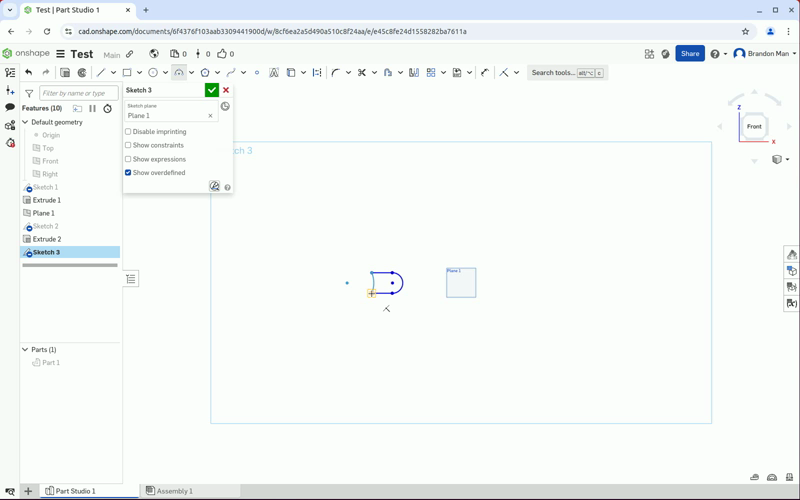
click(371, 293)
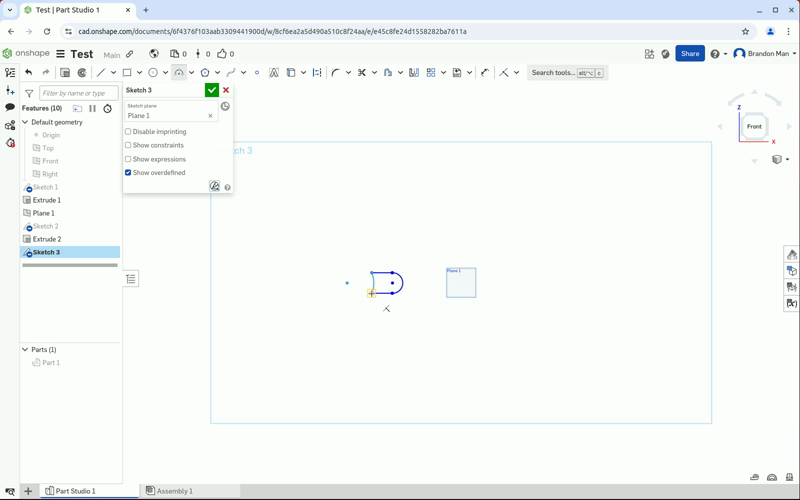
key_down(shift)
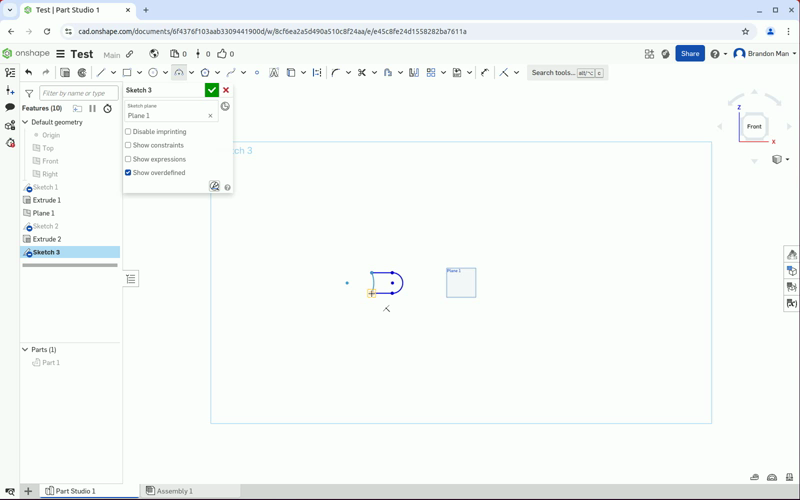
mouse_move(361, 282)
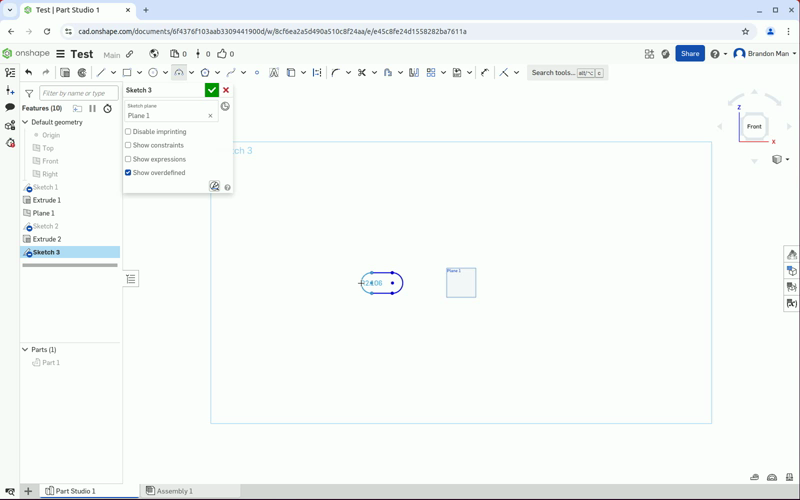
click(361, 282)
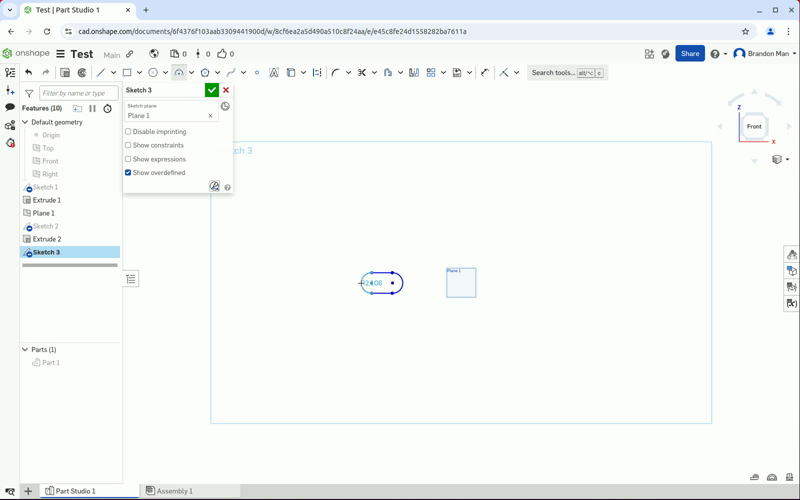
key_up(shift)
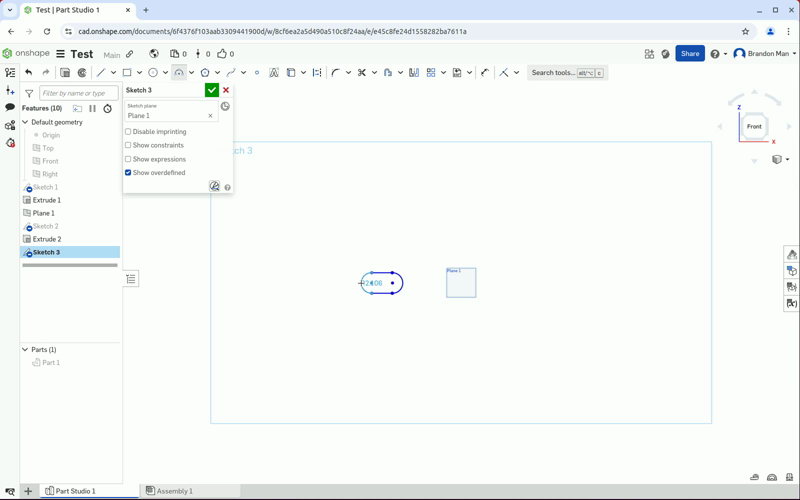
key(esc)
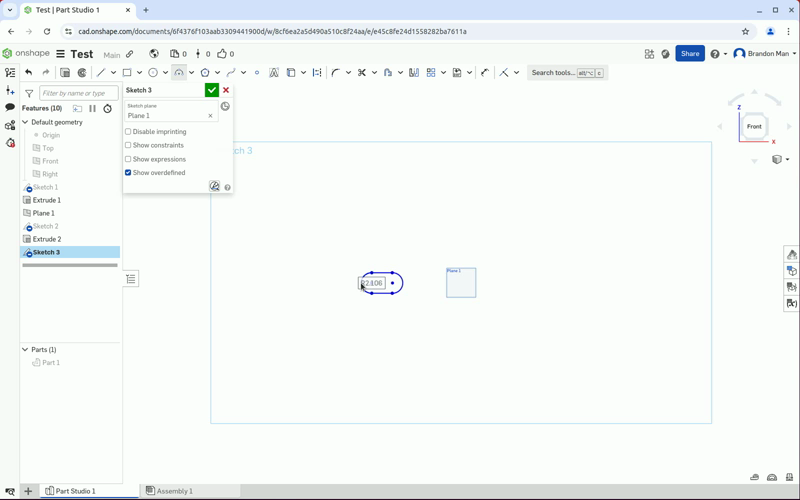
mouse_move(367, 290)
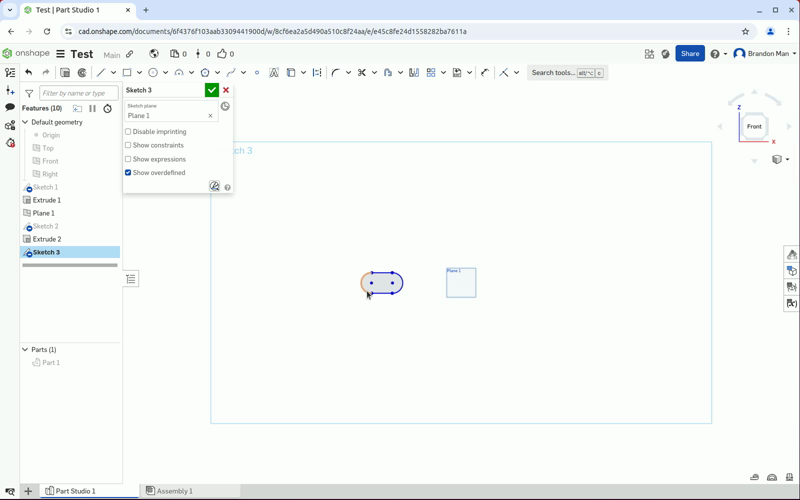
scroll(6)
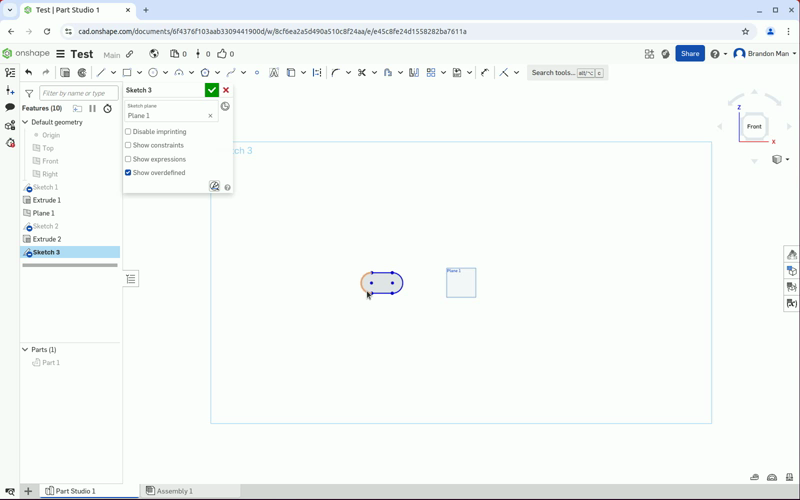
scroll(6)
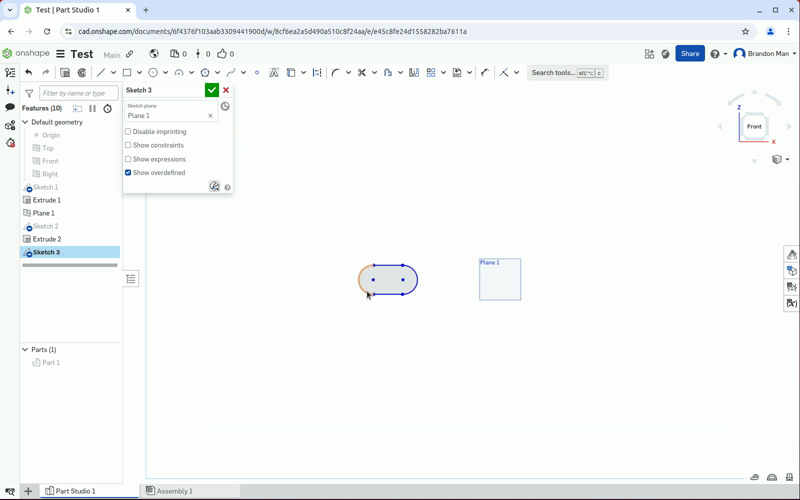
scroll(6)
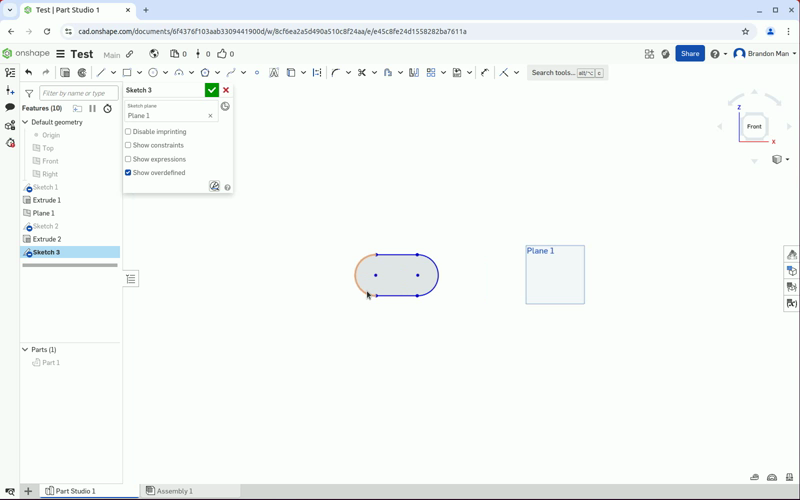
scroll(6)
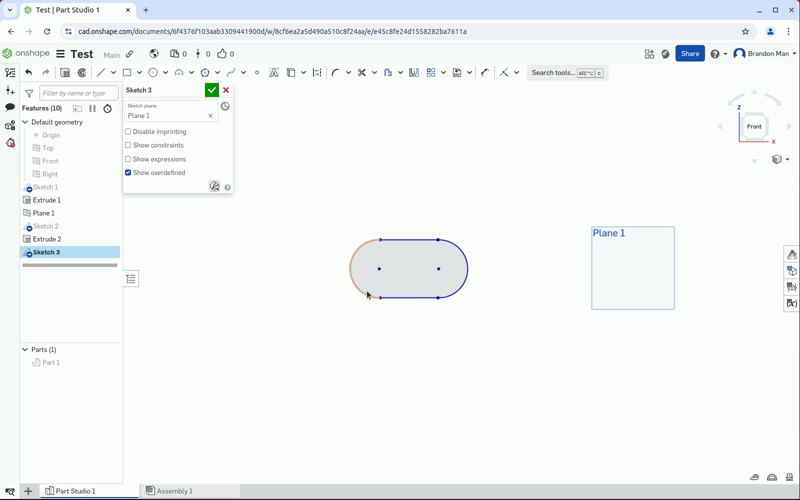
scroll(6)
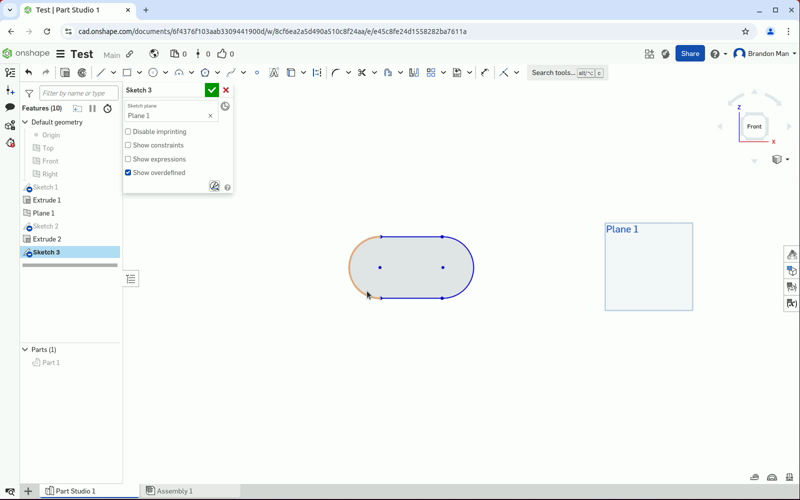
scroll(6)
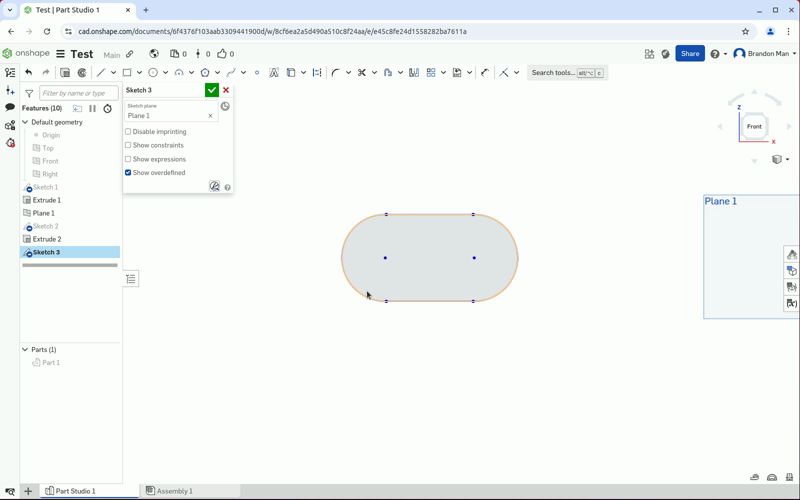
scroll(6)
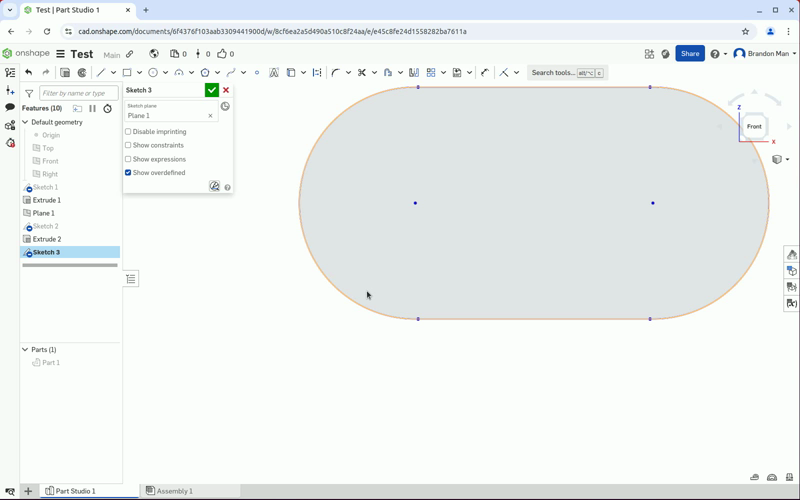
click(367, 290)
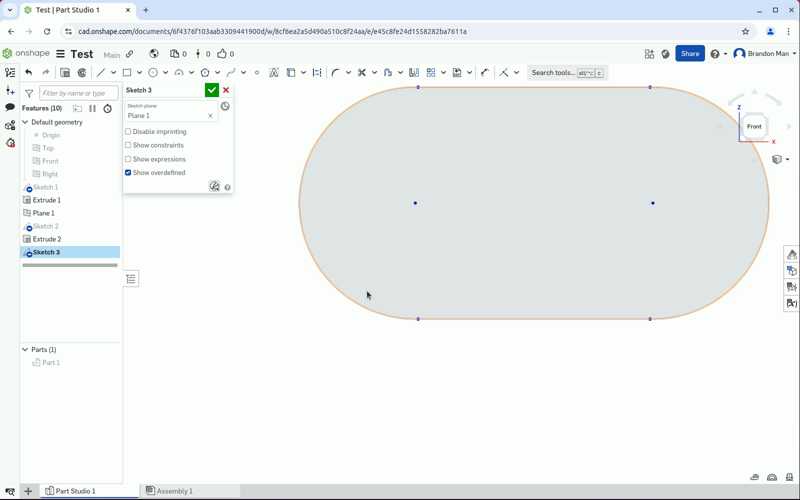
scroll(-6)
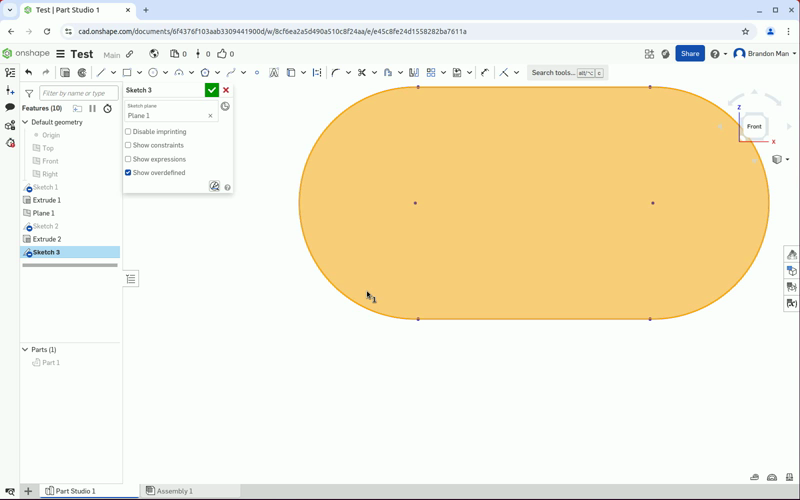
scroll(-6)
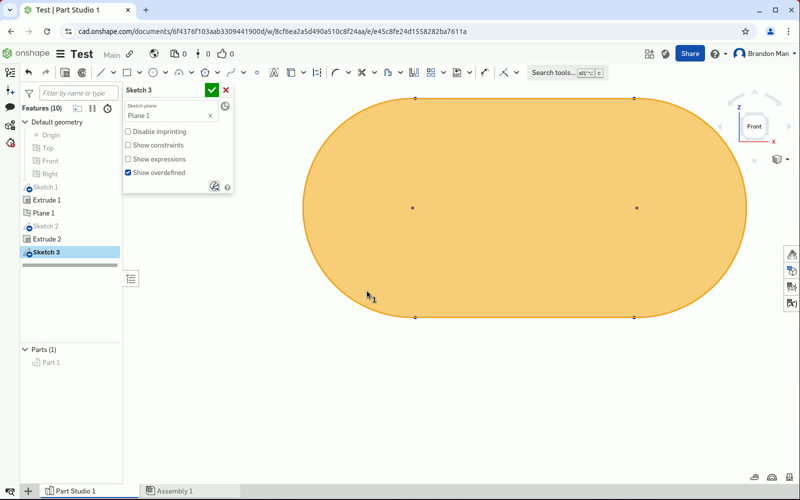
scroll(-6)
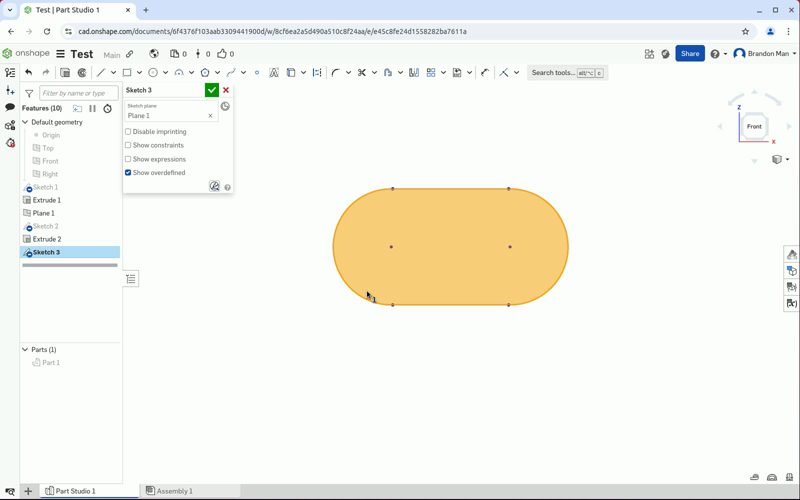
scroll(-6)
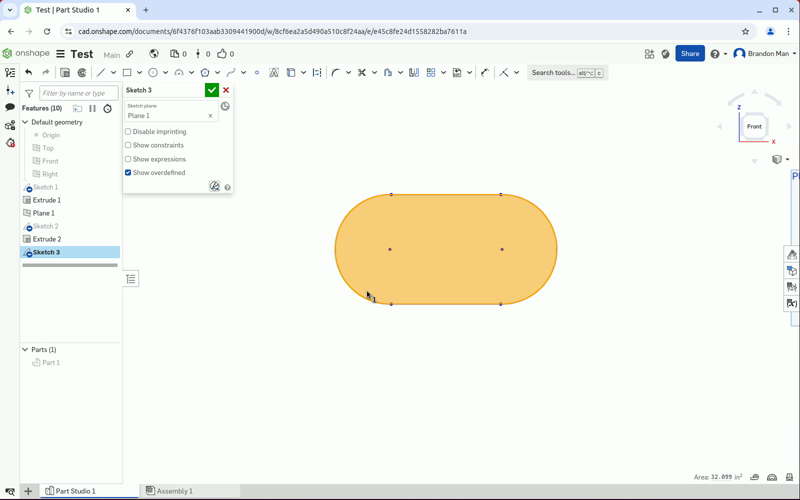
scroll(-6)
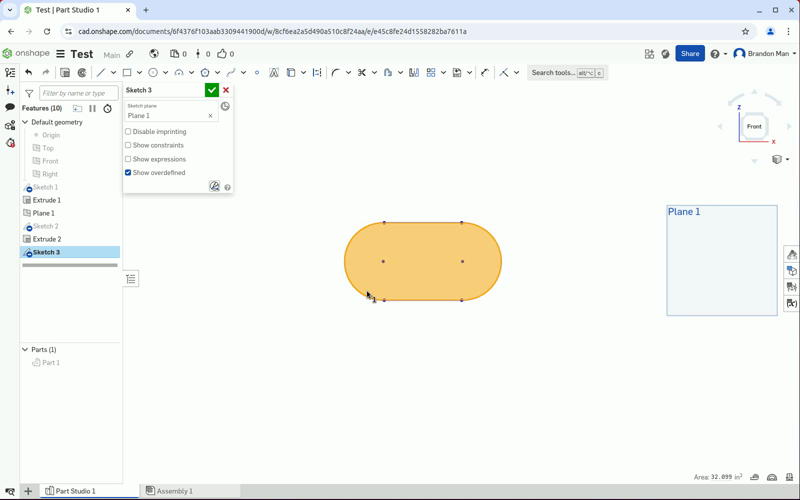
scroll(-6)
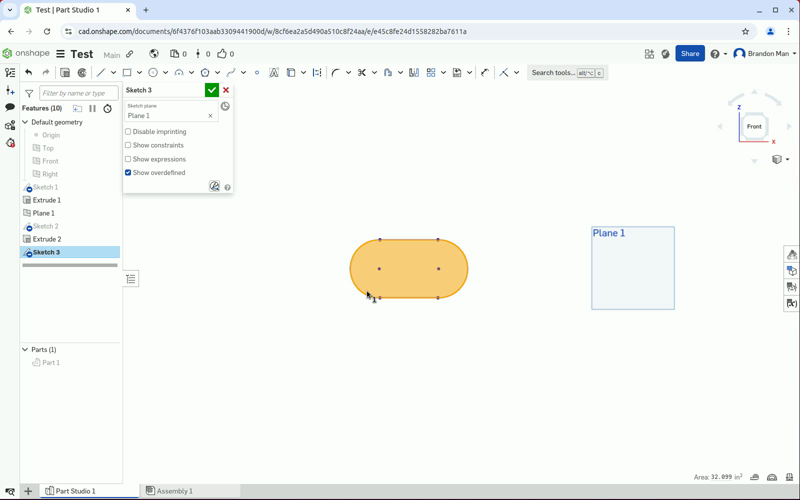
scroll(-6)
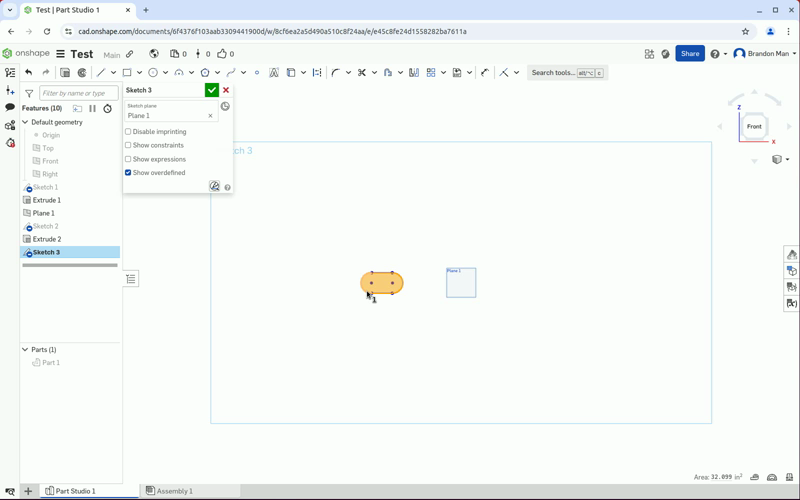
mouse_move(73, 352)
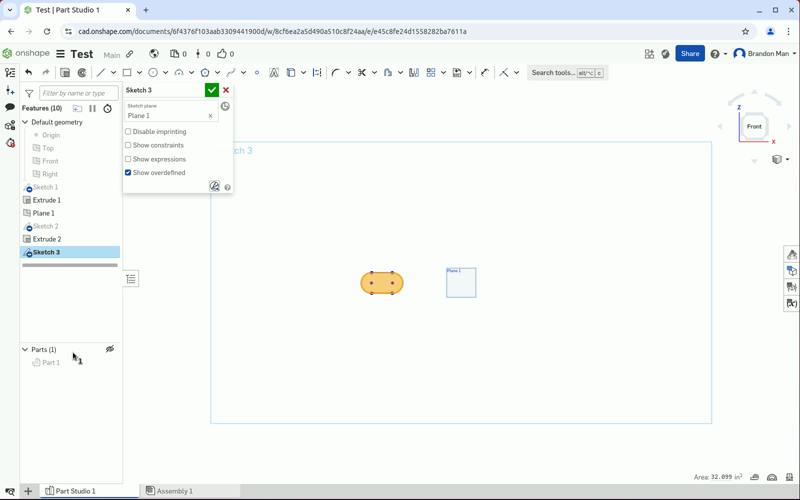
key(shift+y)
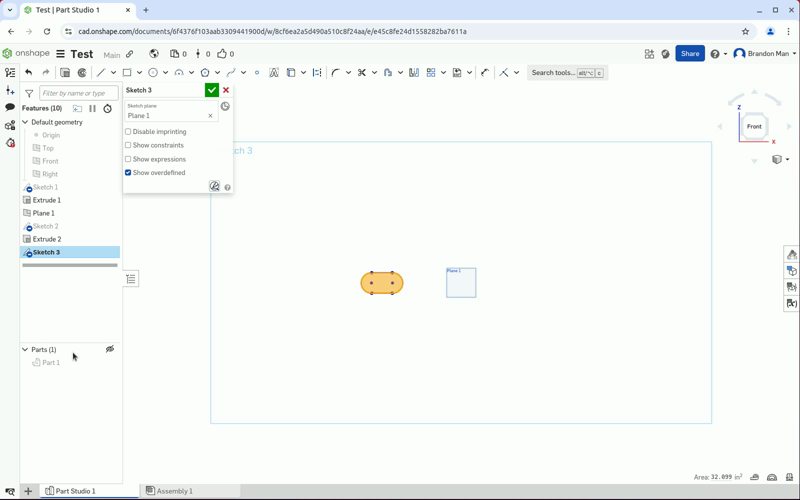
key(shift+e)
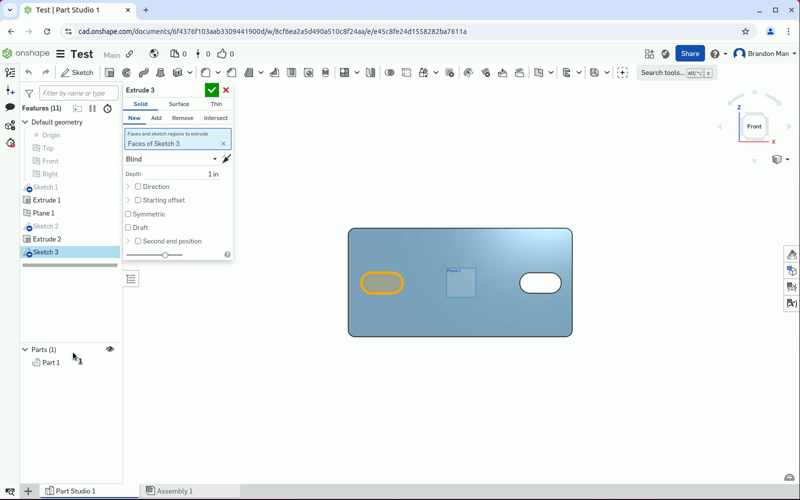
mouse_move(143, 106)
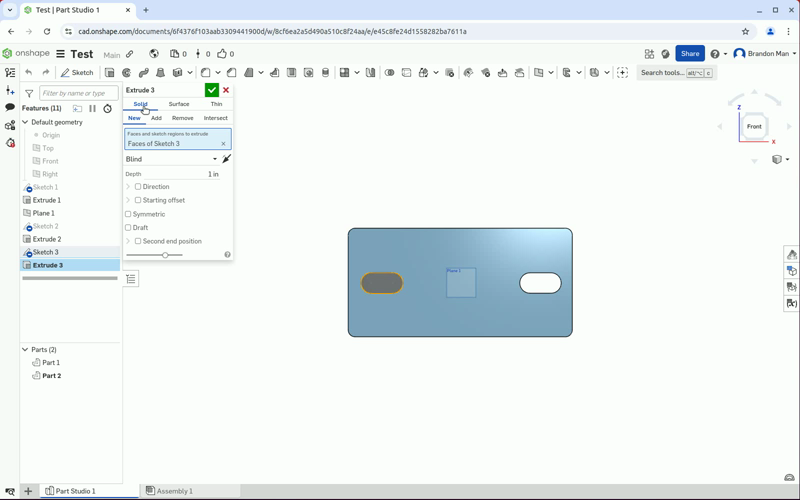
click(143, 106)
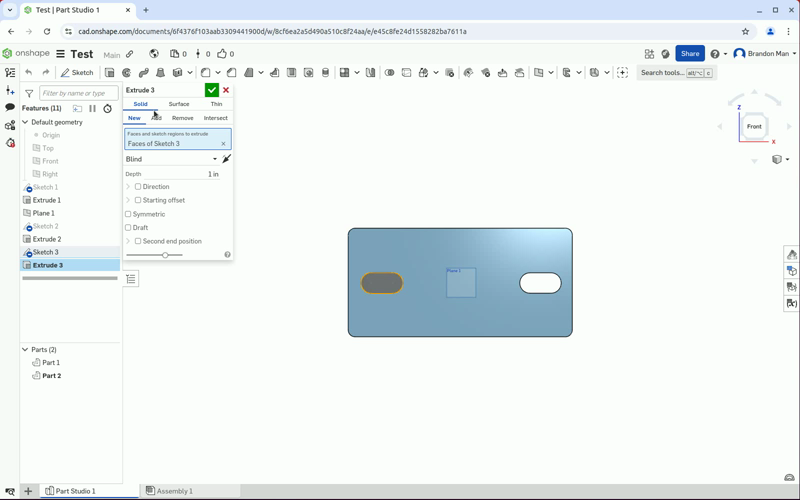
mouse_move(186, 120)
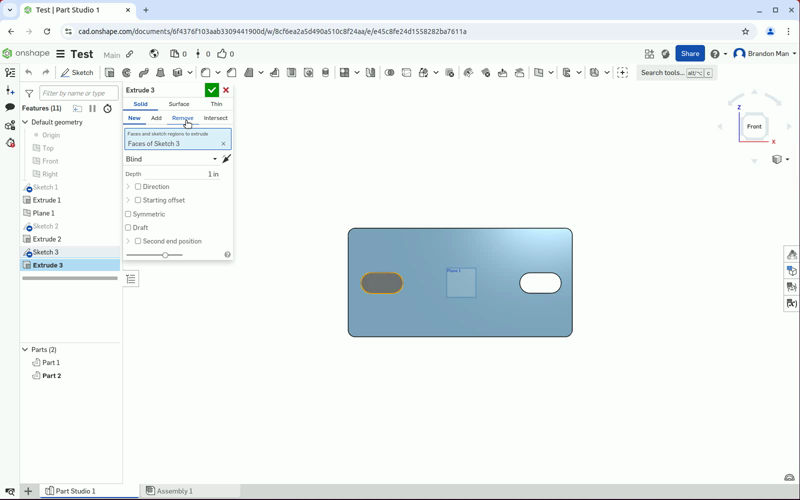
click(186, 120)
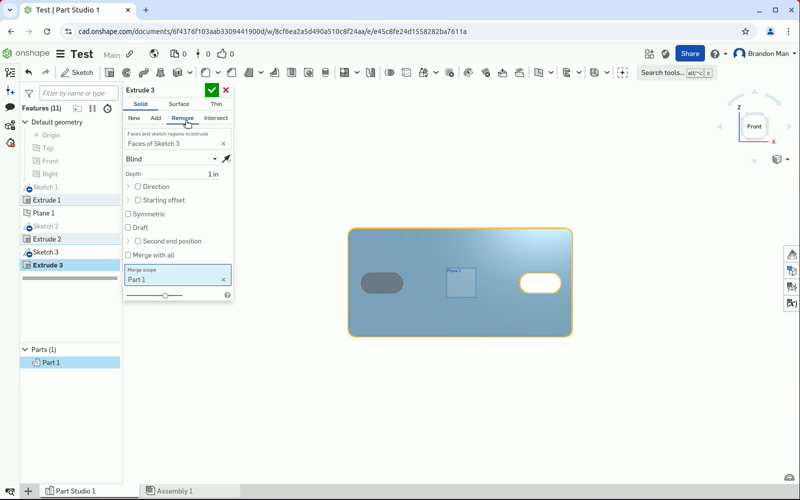
key(tab, 4)
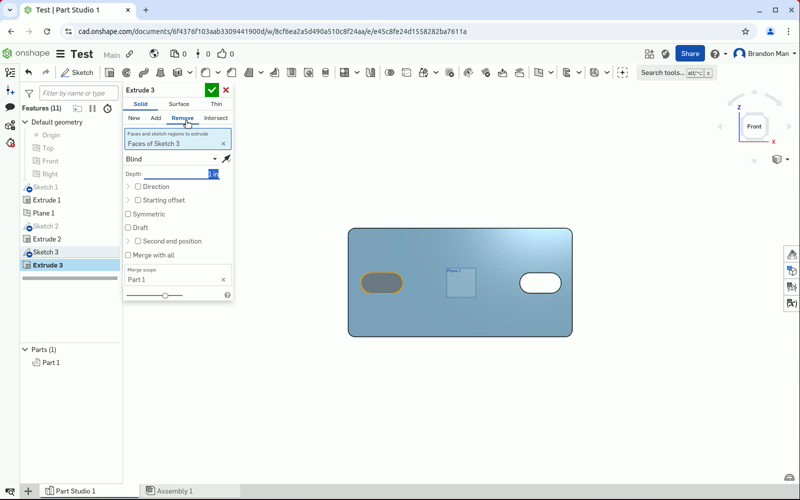
text(11.554)
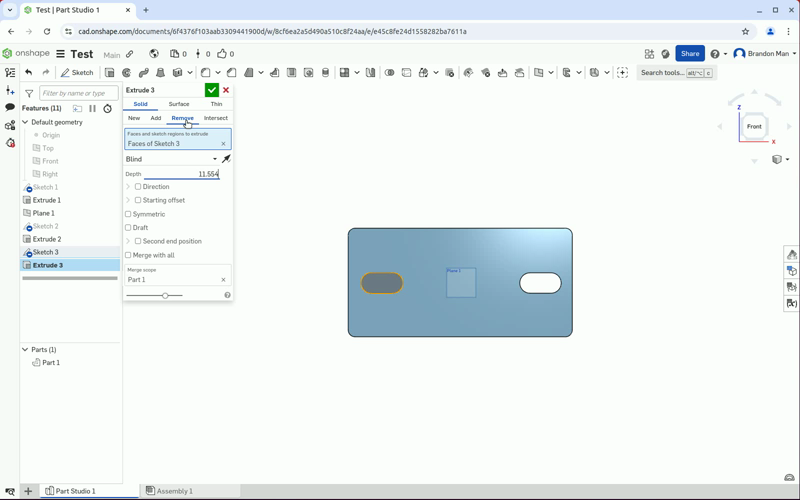
key(tab, 6)
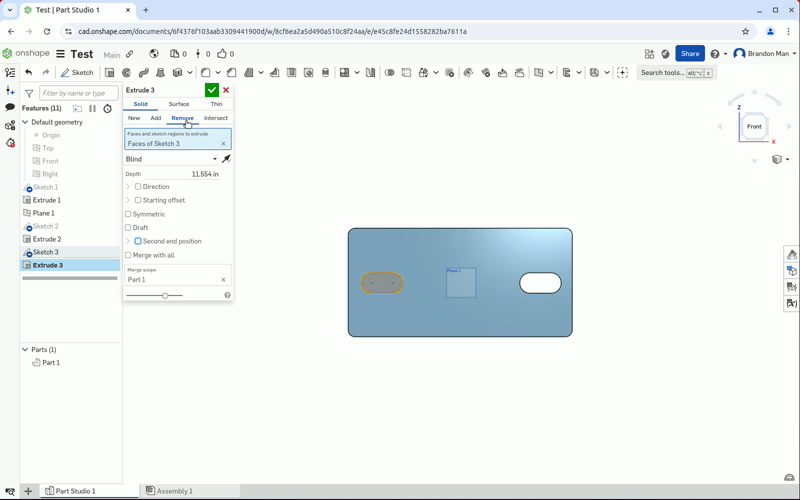
key(space)
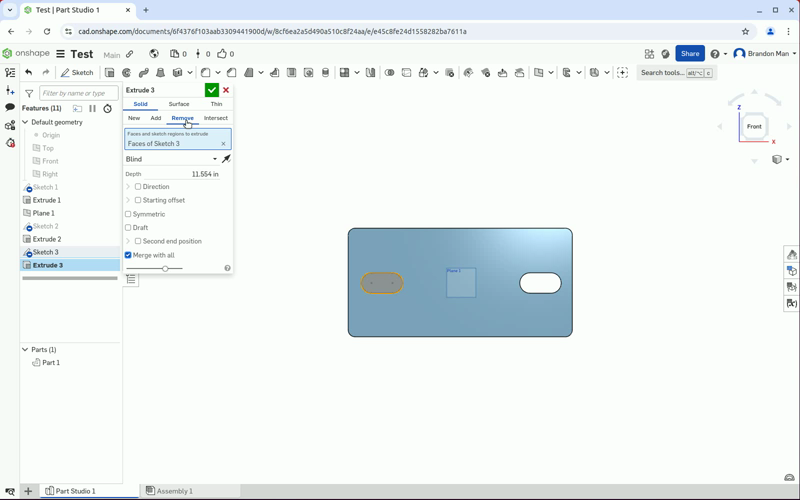
key(enter)
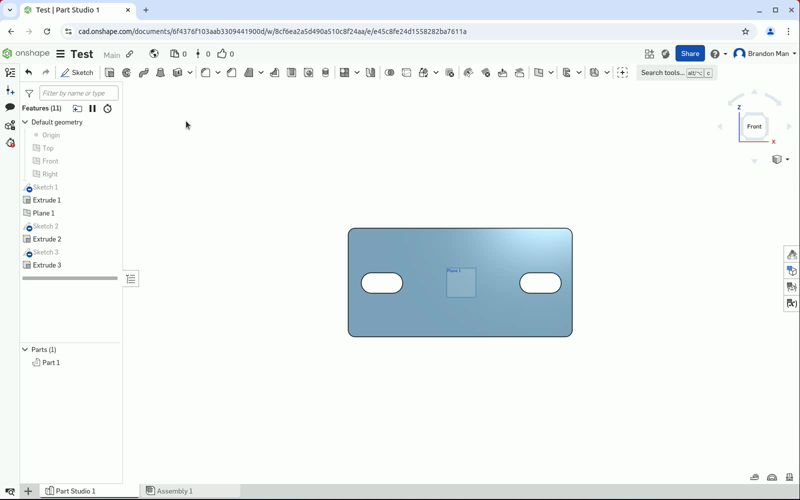
key(shift+h)
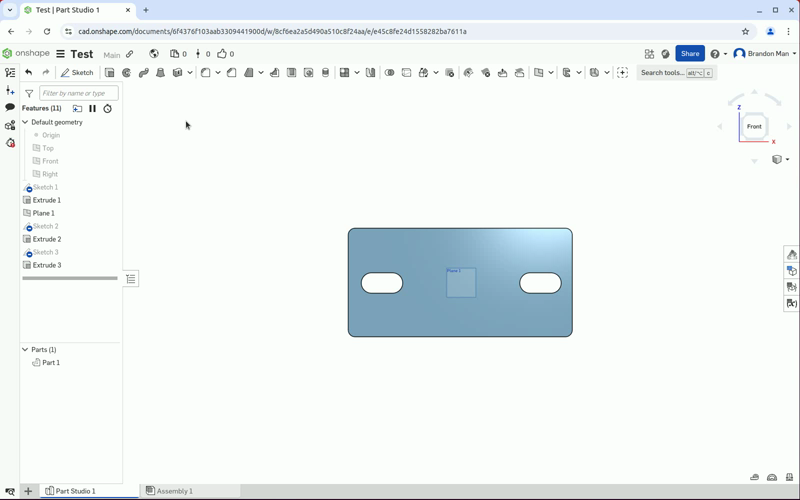
key(shift+h)
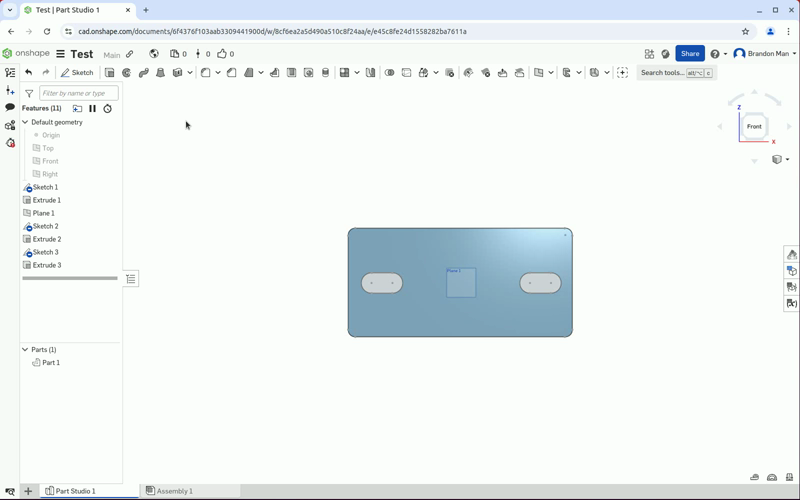
key(shift+7)
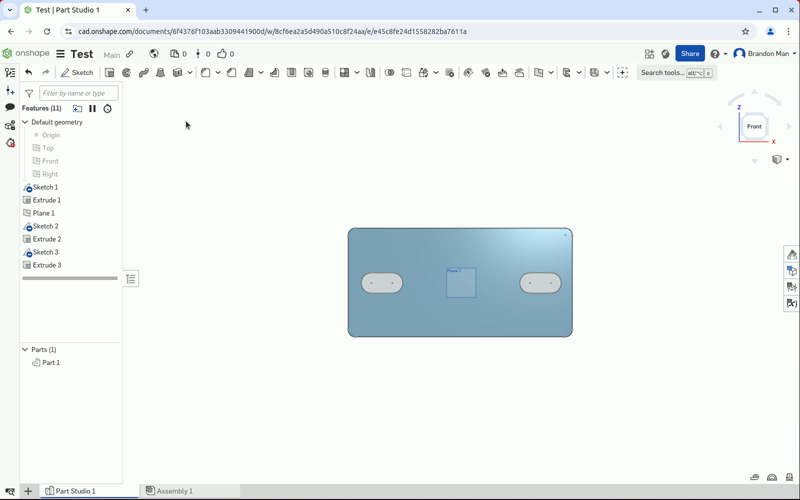
key(left, 2)
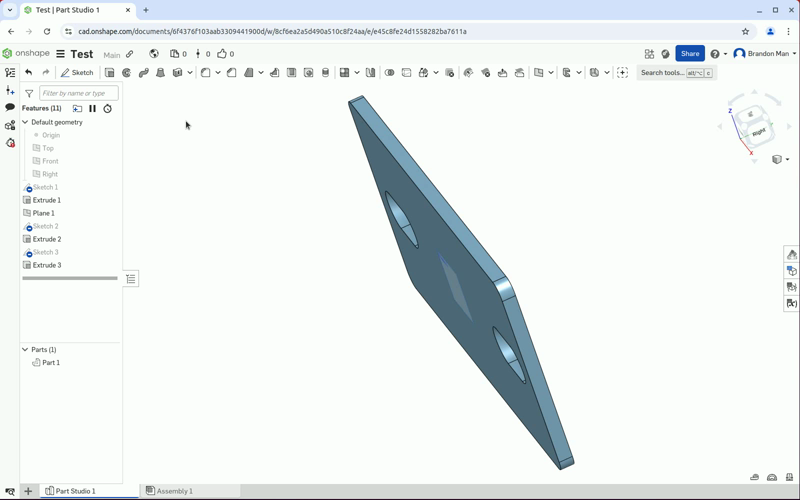
key(down, 2)
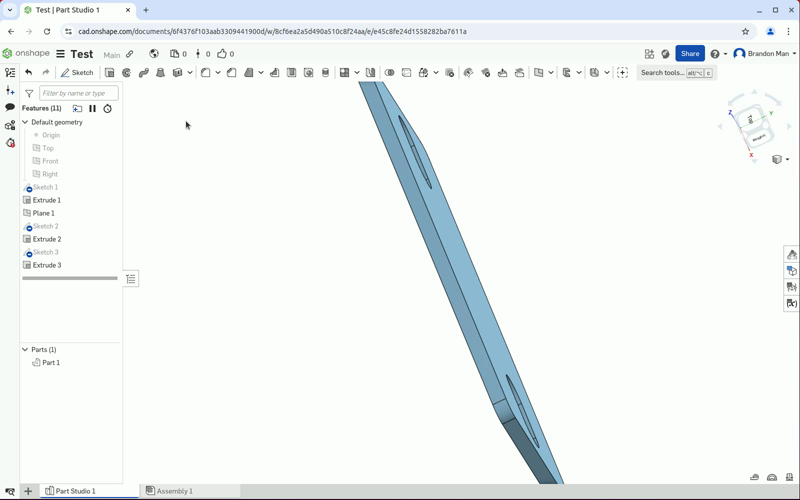
key(up, 2)
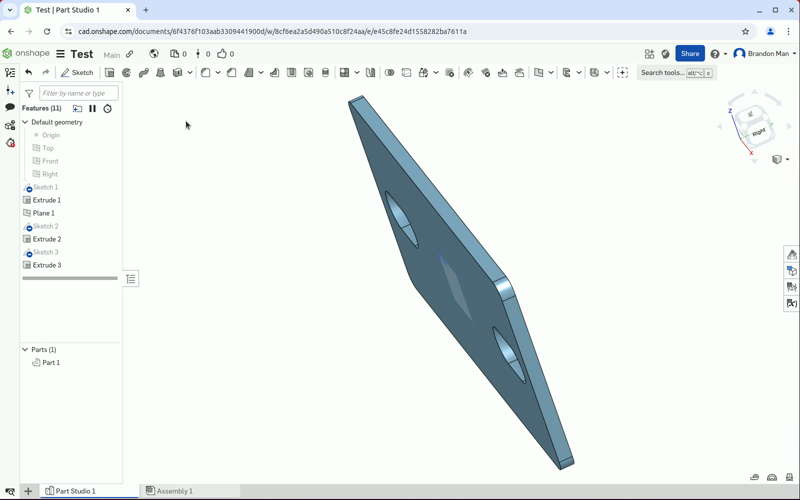
key(right, 2)
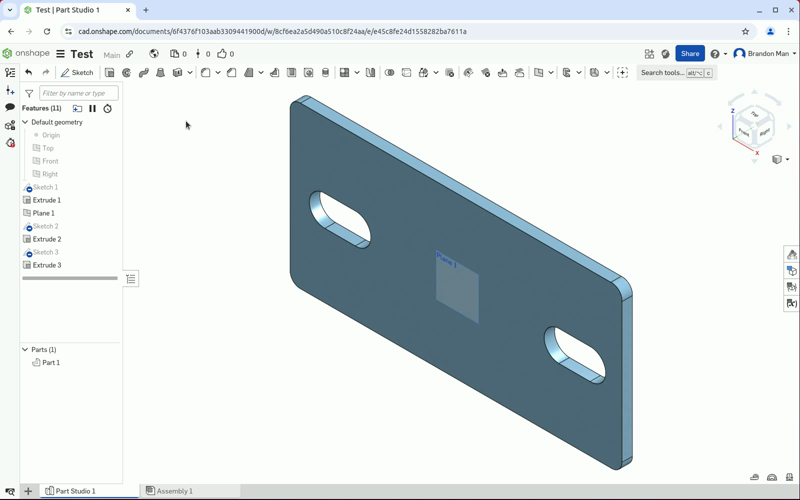
mouse_move(73, 189)
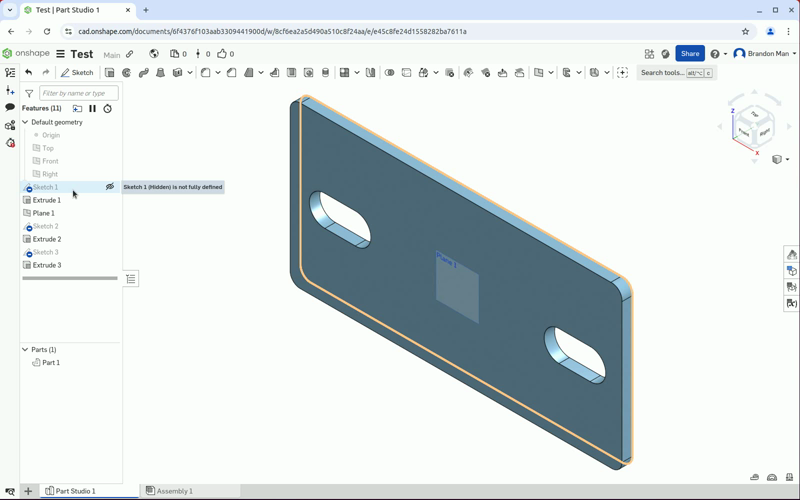
click(73, 189)